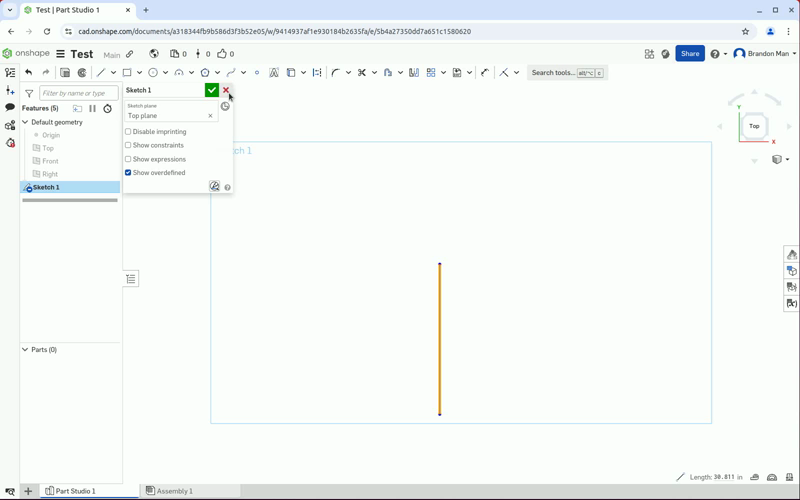
key(shift+h)
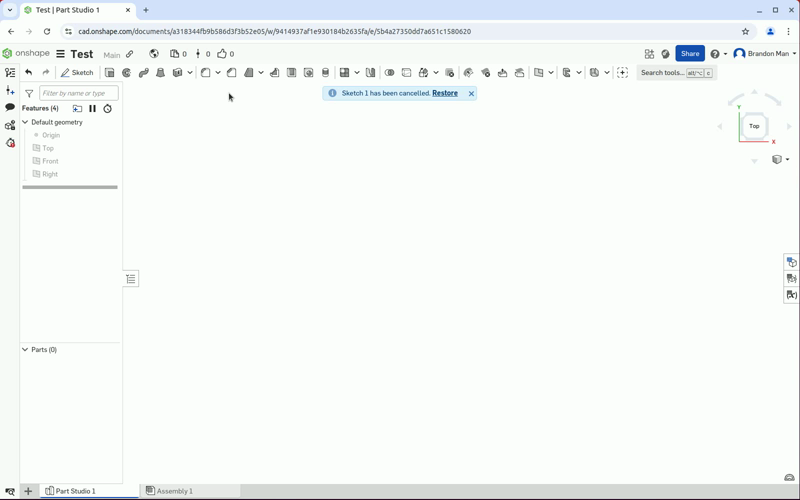
mouse_move(73, 352)
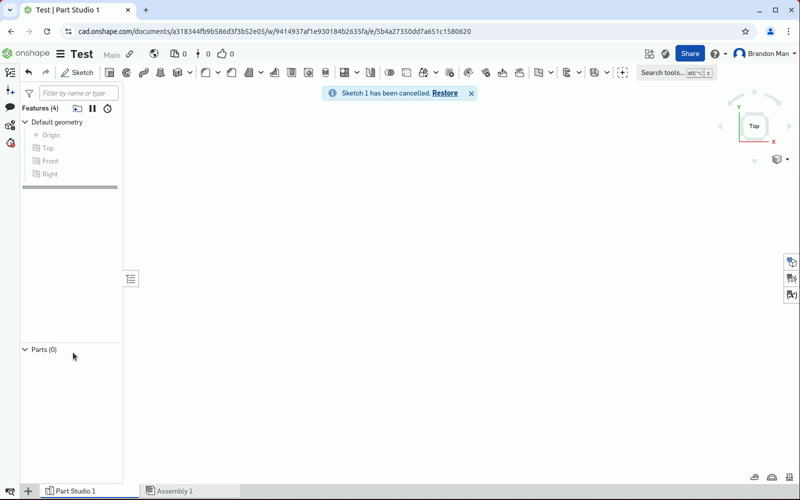
key(y)
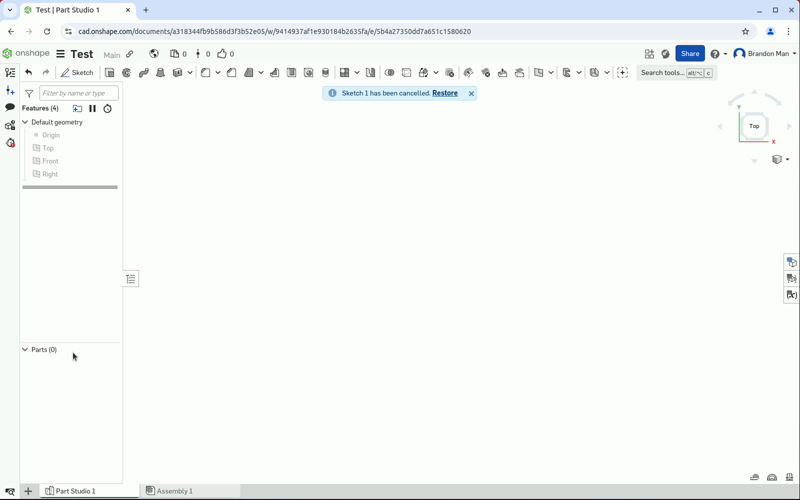
key(shift+p)
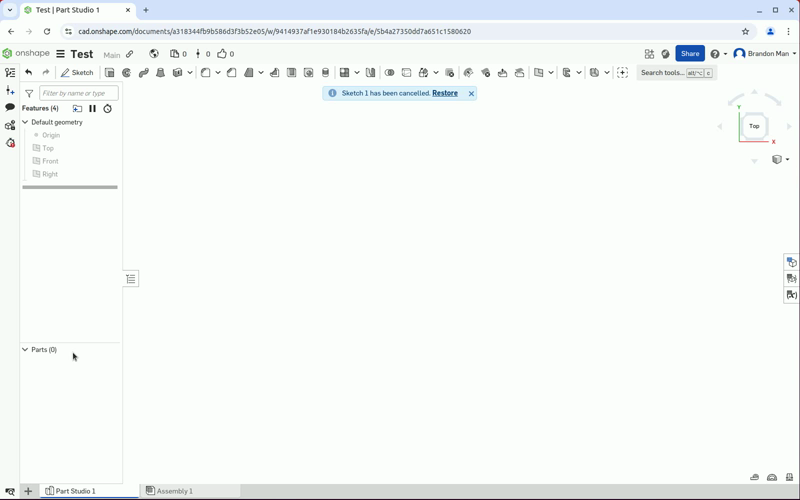
key(space)
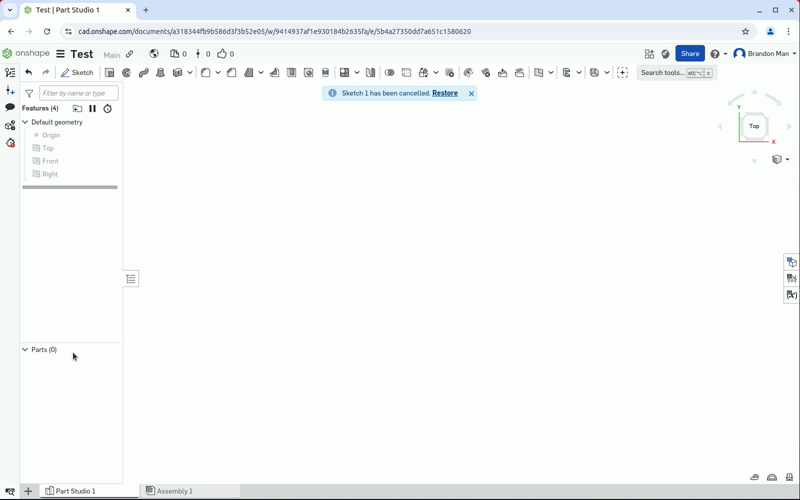
key_down(shift)
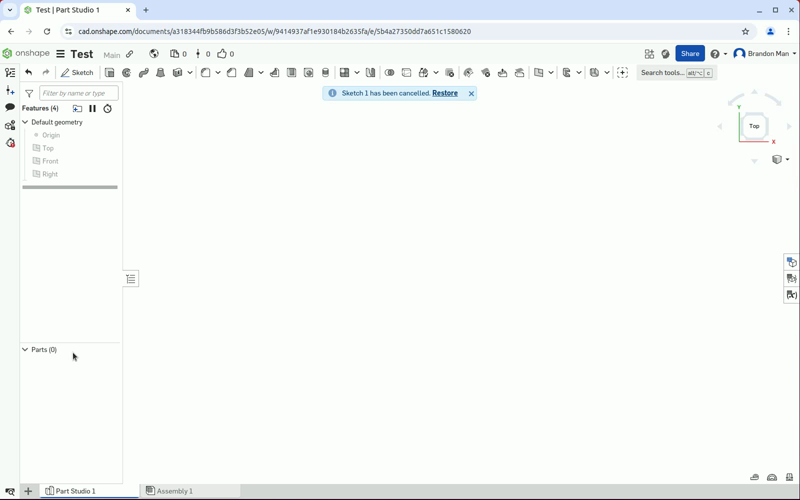
key(up)
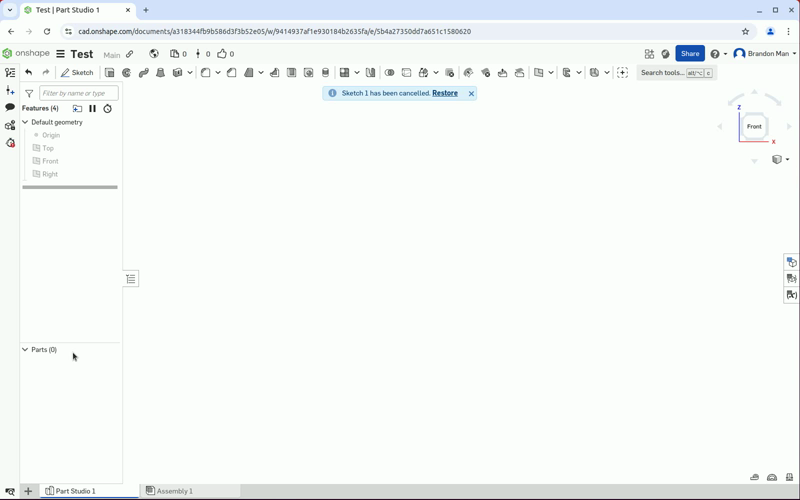
key_up(shift)
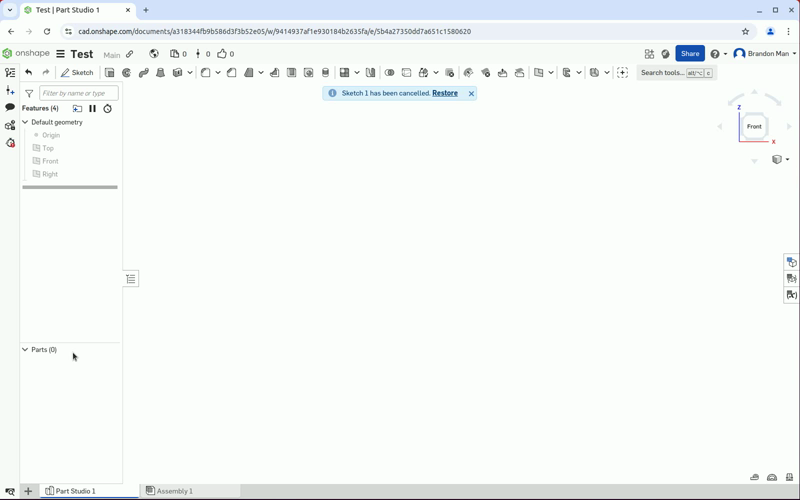
mouse_move(73, 352)
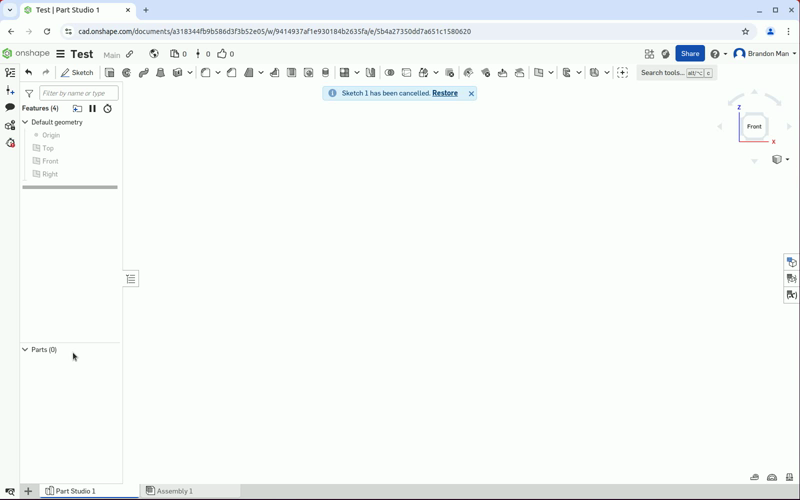
key(shift+y)
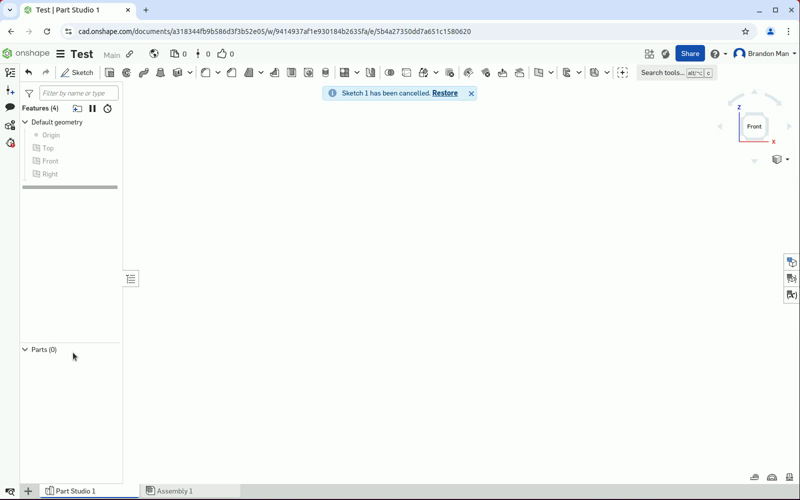
key(shift+s)
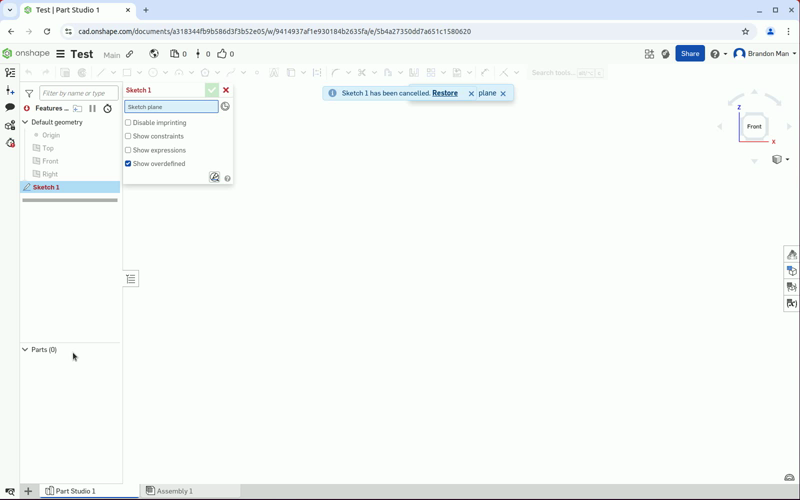
mouse_move(73, 163)
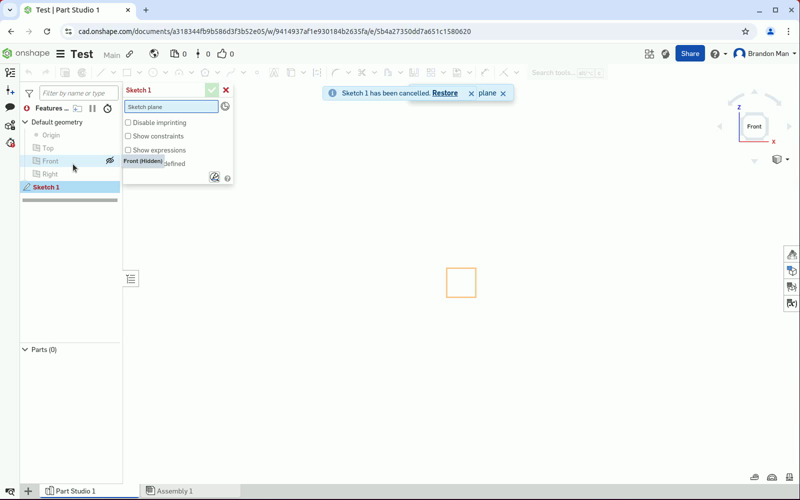
click(73, 163)
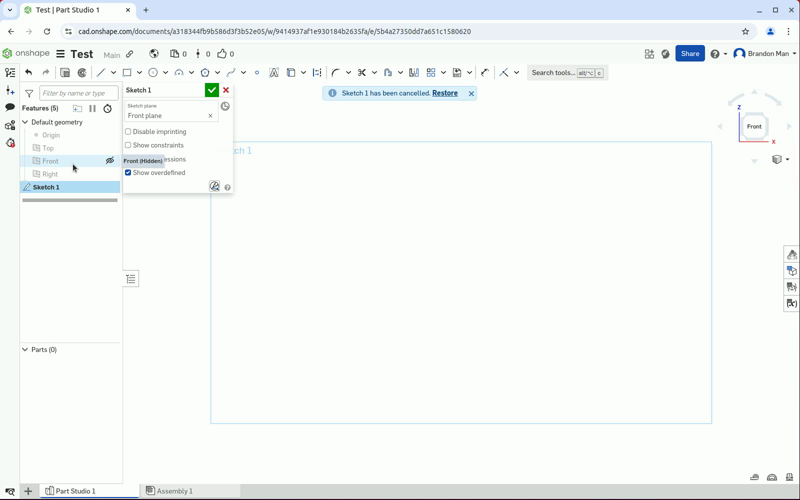
mouse_move(73, 352)
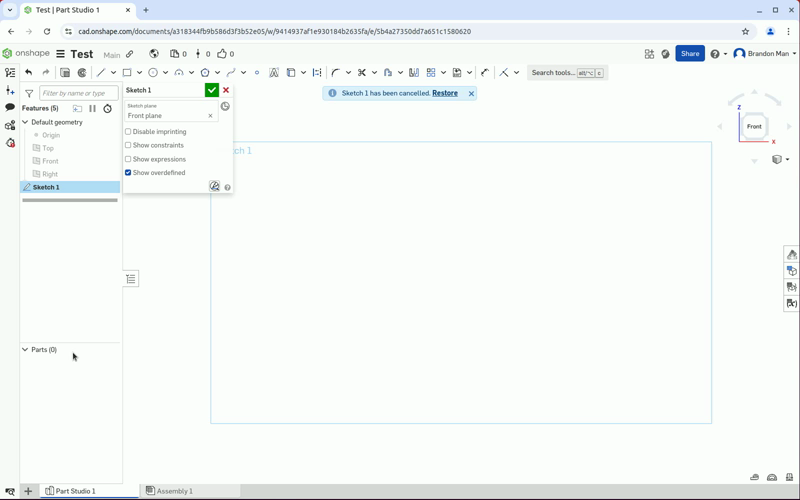
key(y)
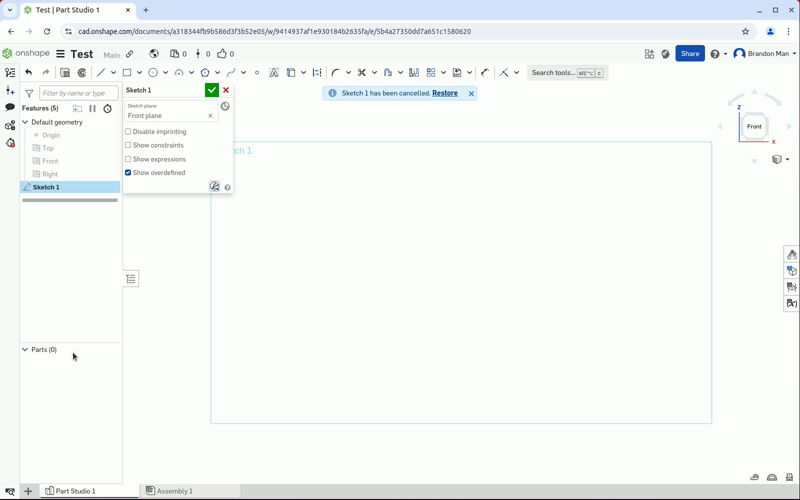
key(l)
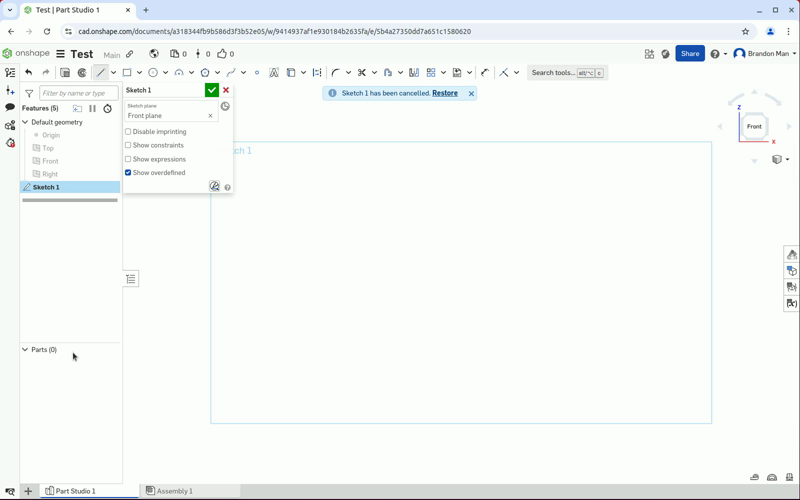
key_down(shift)
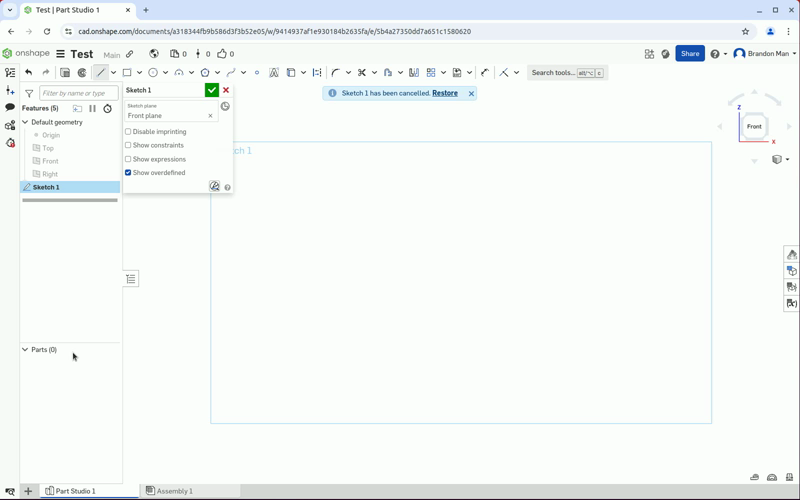
mouse_move(423, 301)
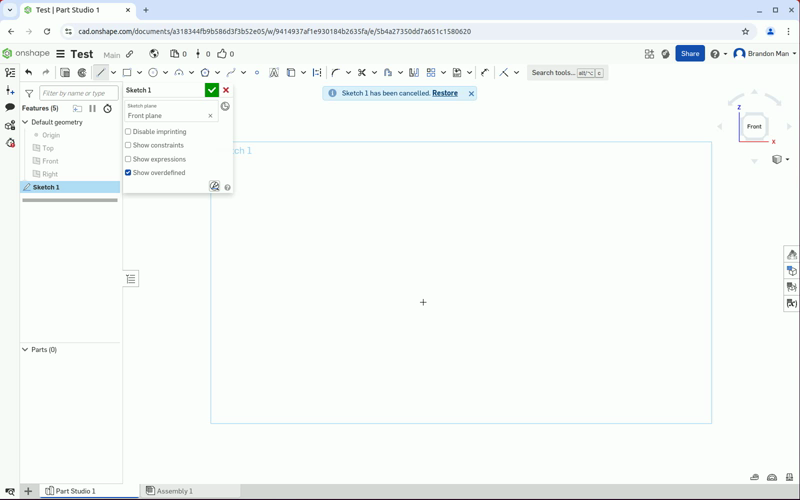
click(423, 301)
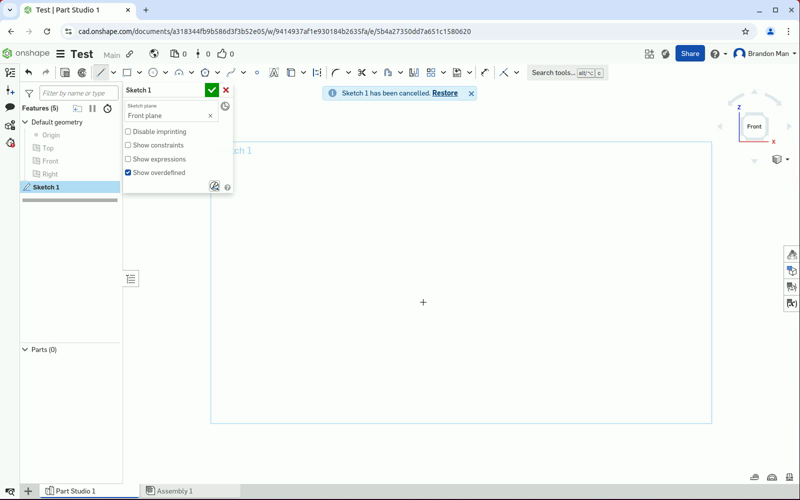
key_up(shift)
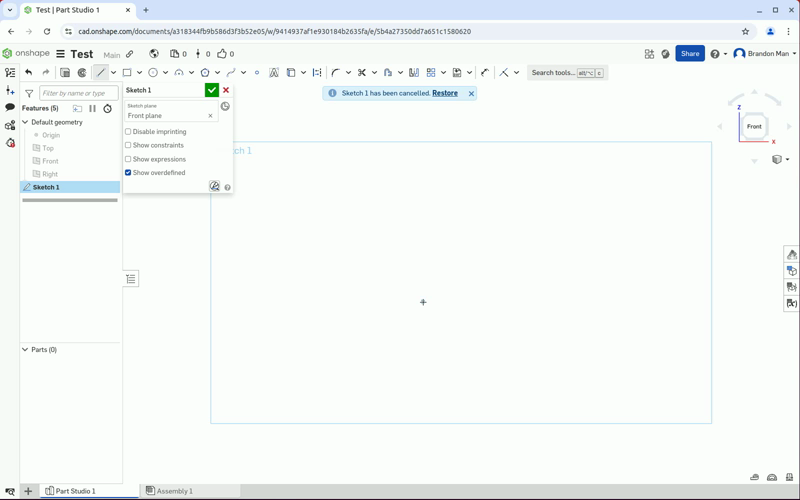
key_down(shift)
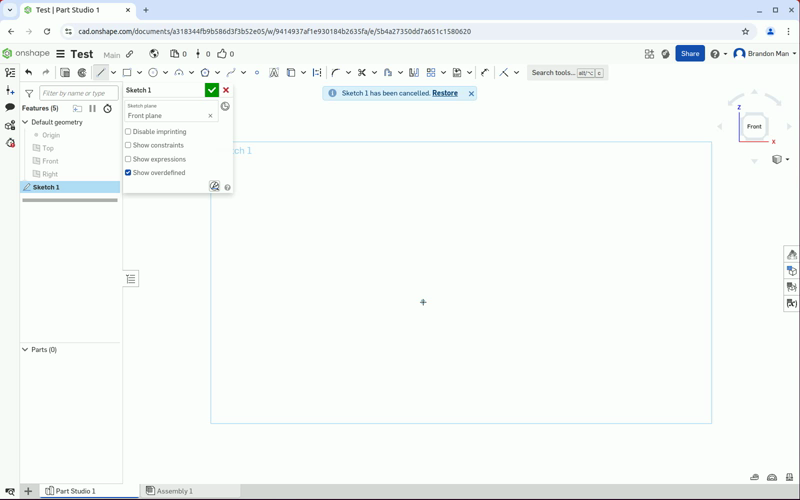
mouse_move(453, 301)
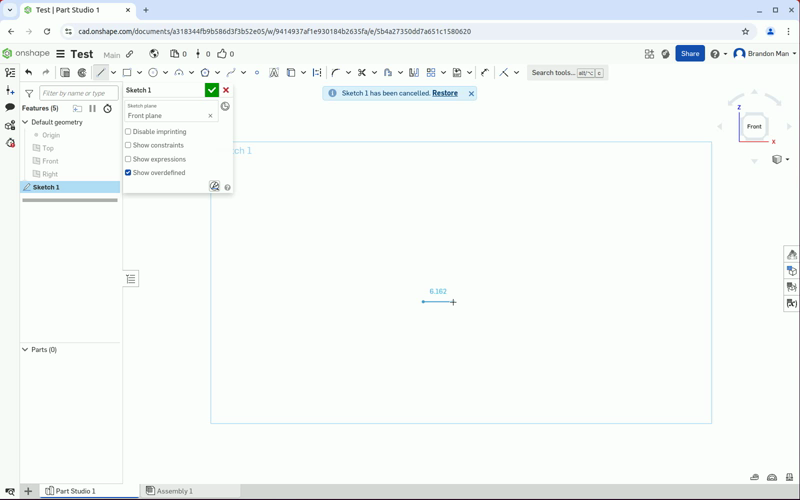
mouse_move(443, 301)
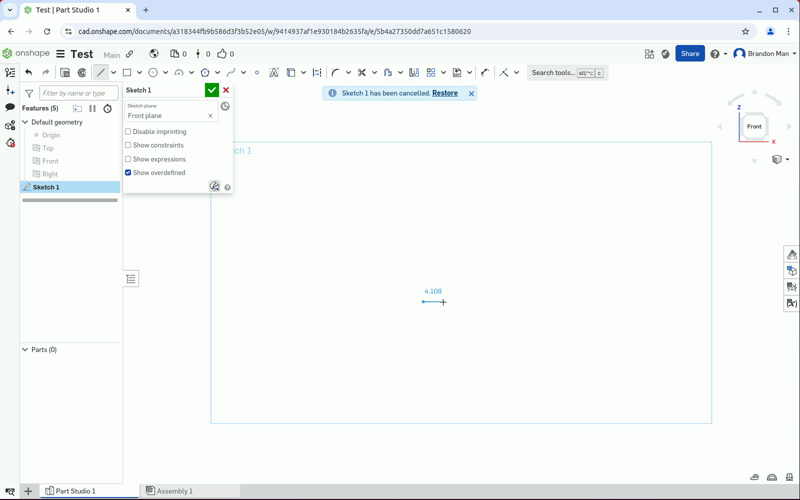
click(443, 301)
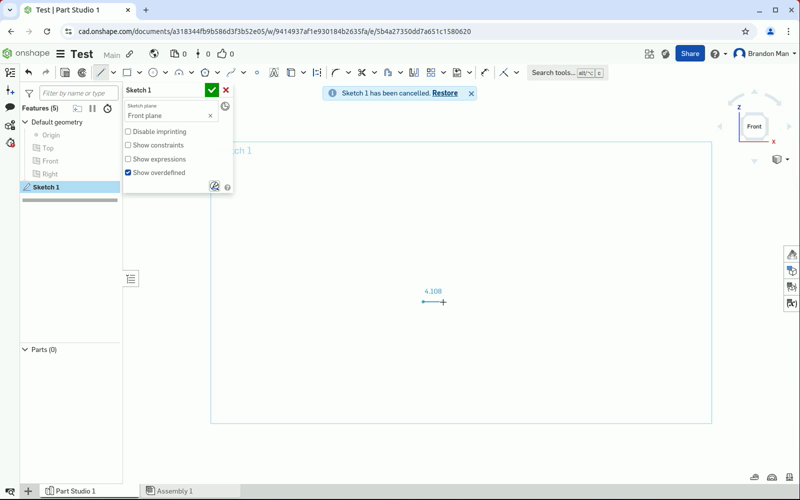
key_up(shift)
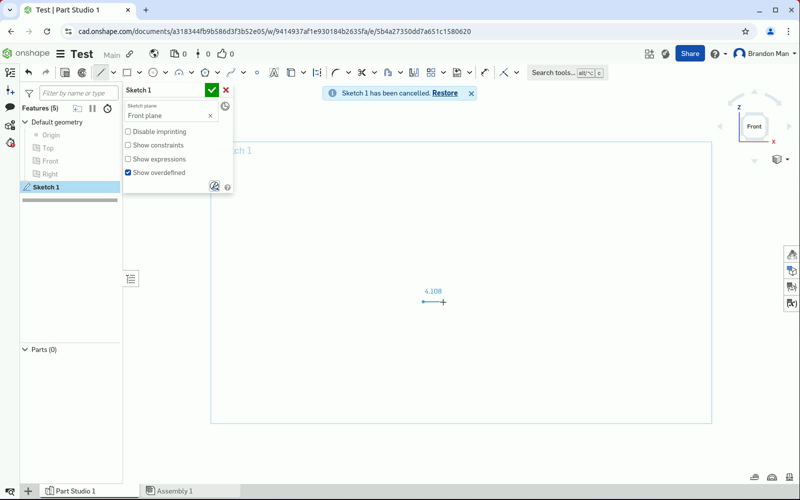
key_down(shift)
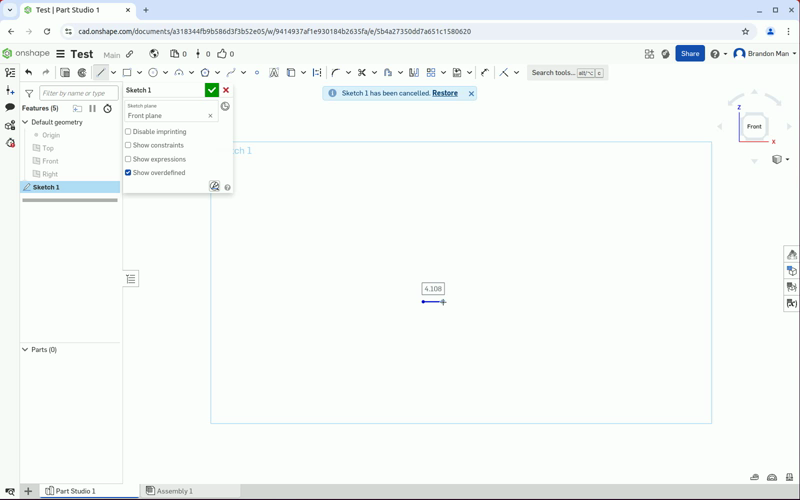
mouse_move(473, 301)
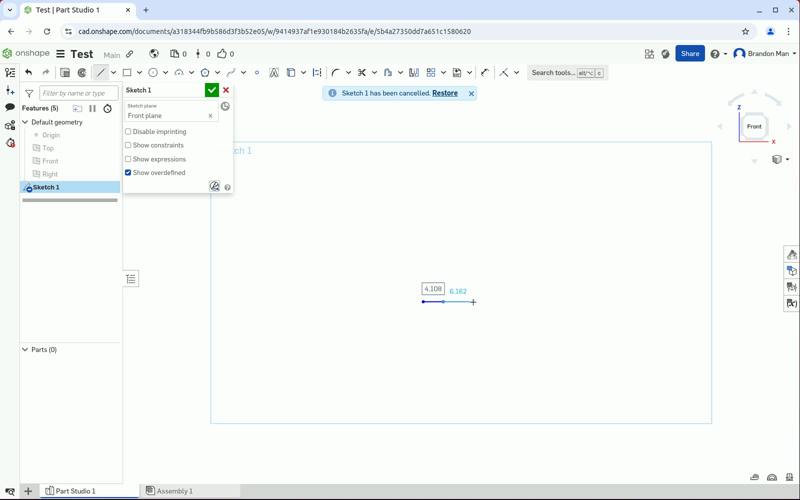
mouse_move(443, 282)
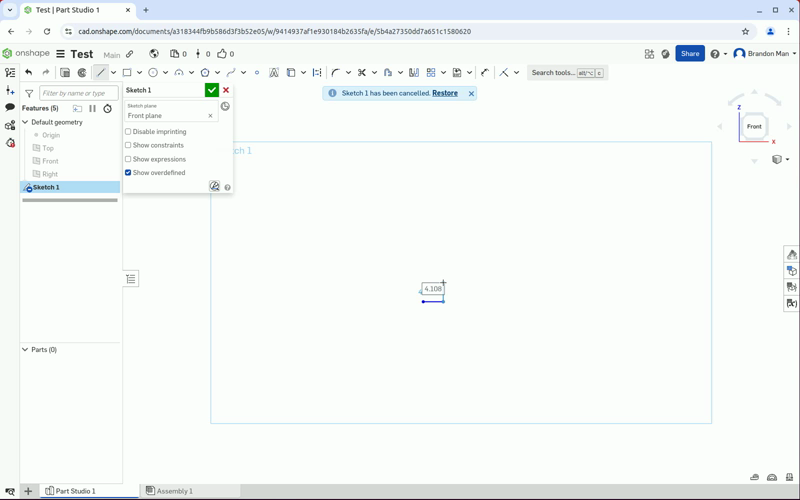
click(443, 282)
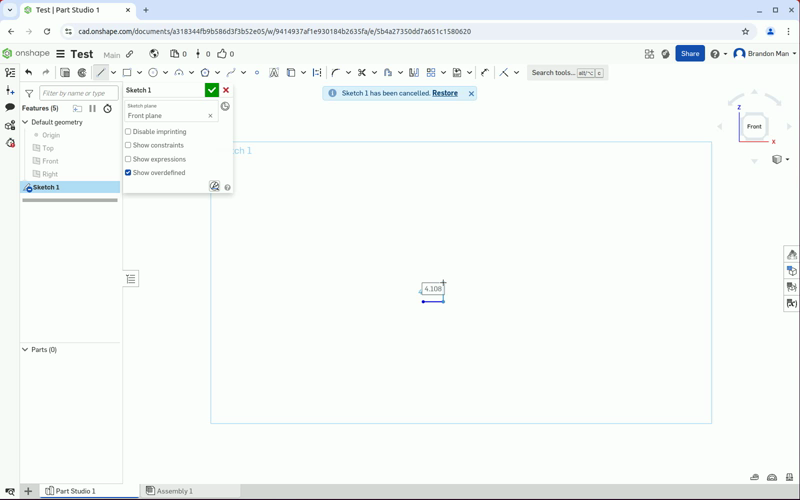
key_up(shift)
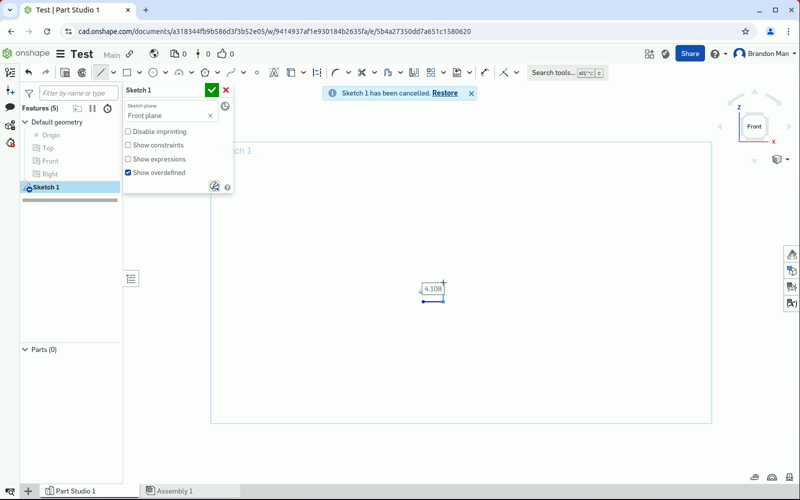
key_down(shift)
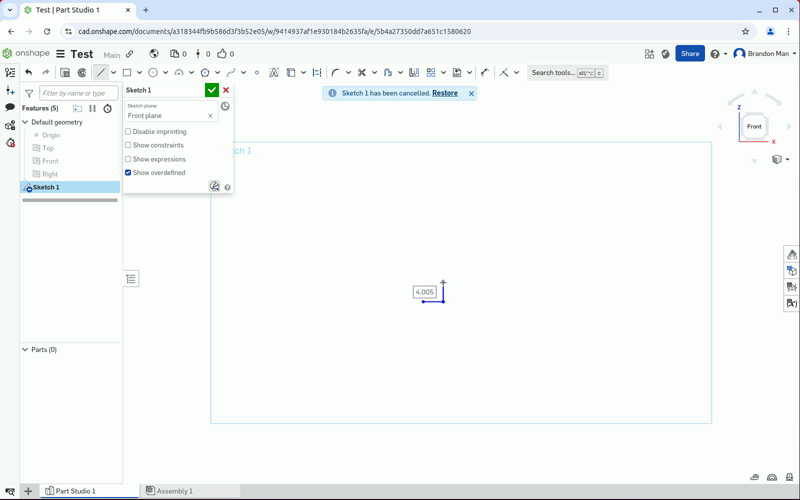
mouse_move(473, 282)
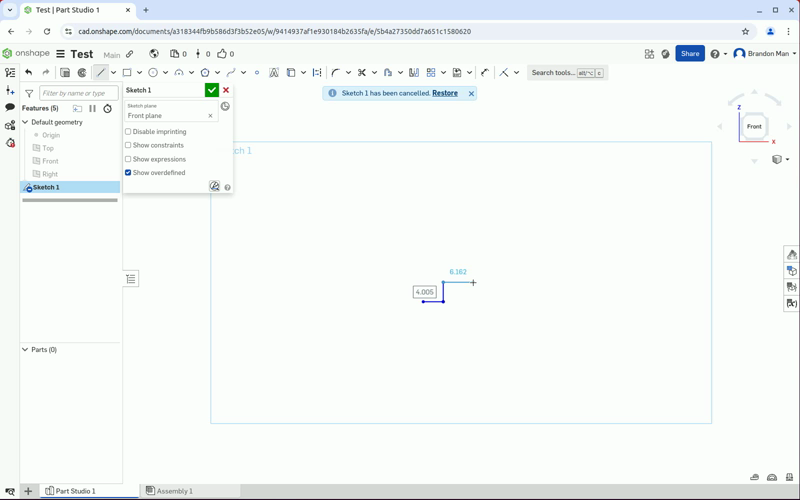
mouse_move(423, 282)
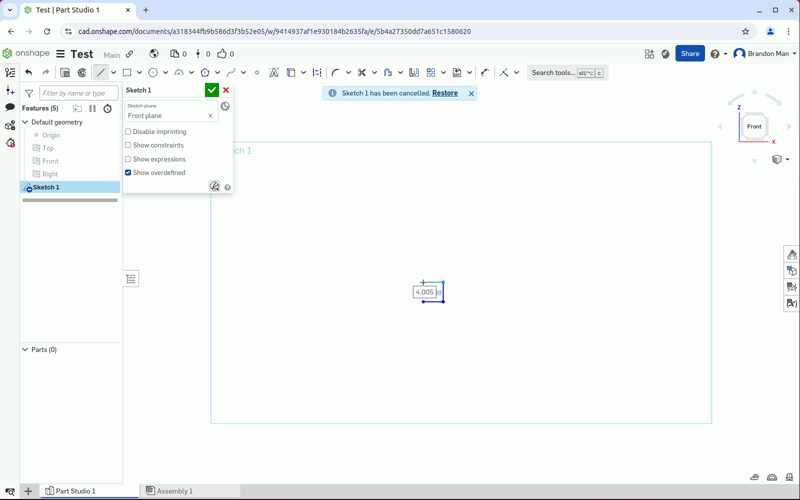
click(423, 282)
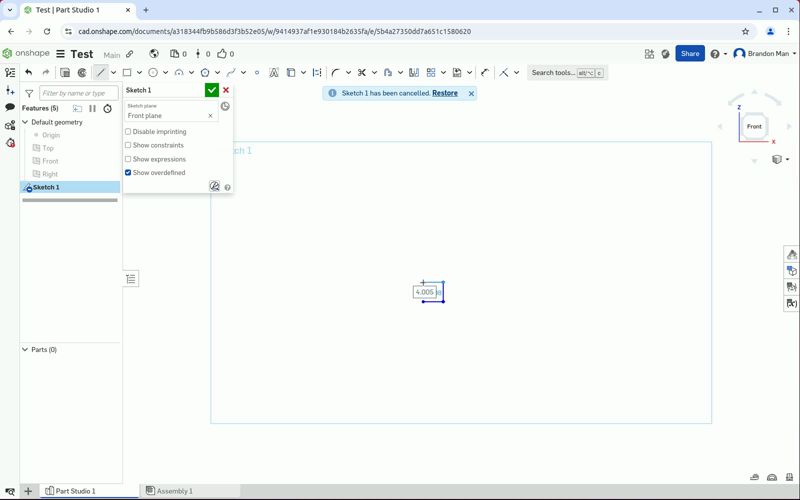
key_up(shift)
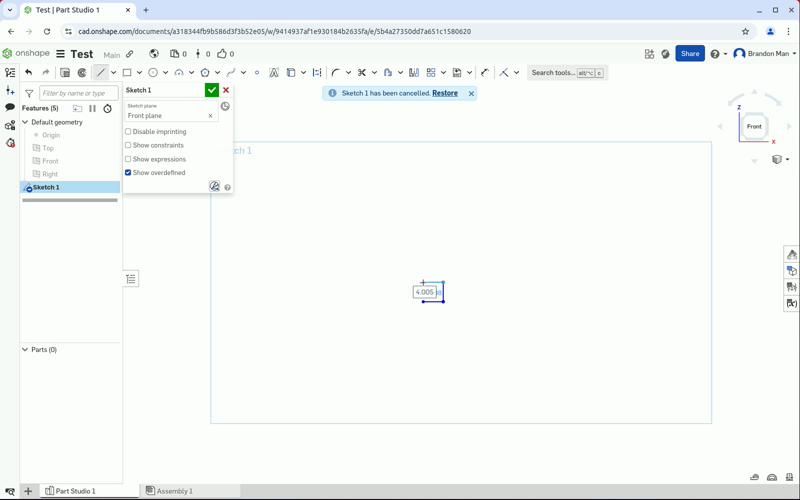
mouse_move(453, 282)
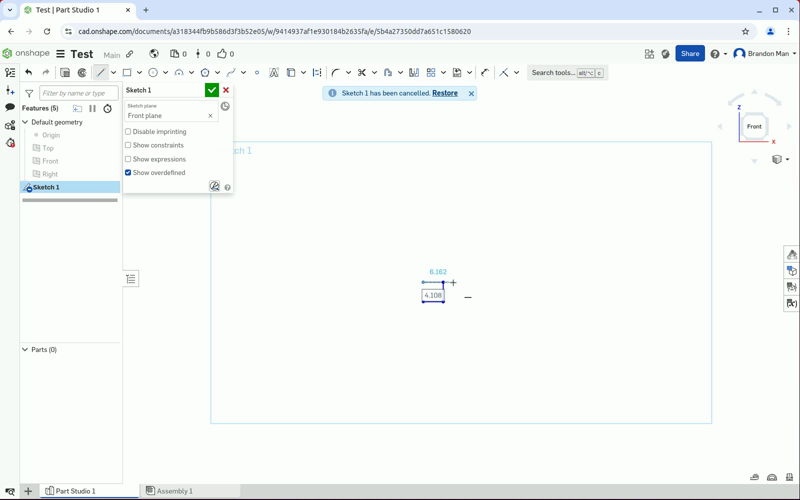
key_down(shift)
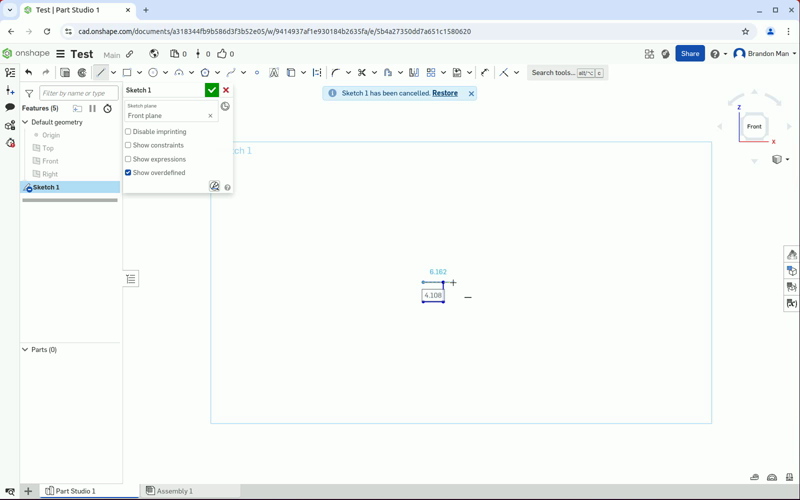
mouse_move(423, 301)
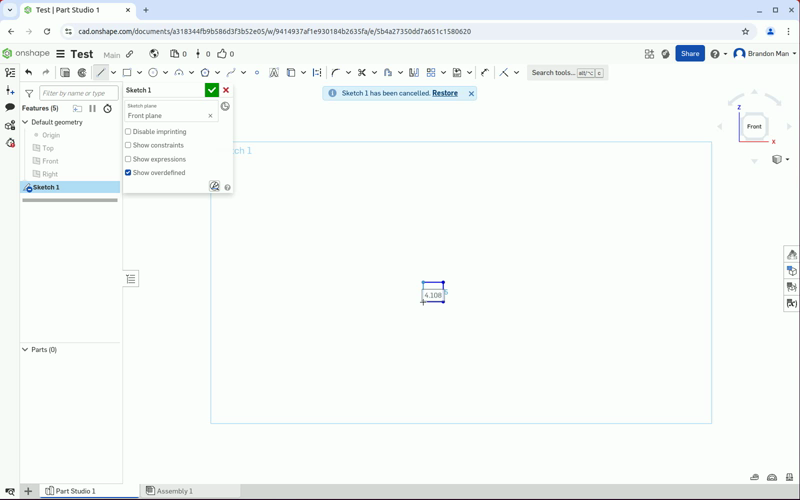
key_up(shift)
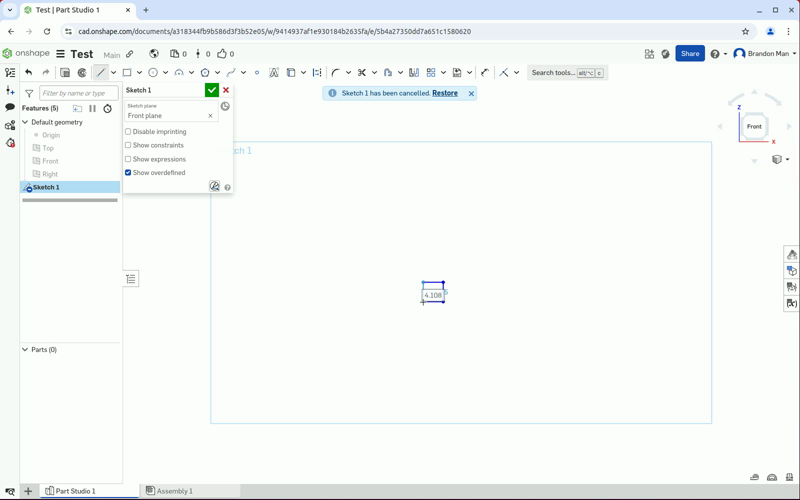
click(423, 301)
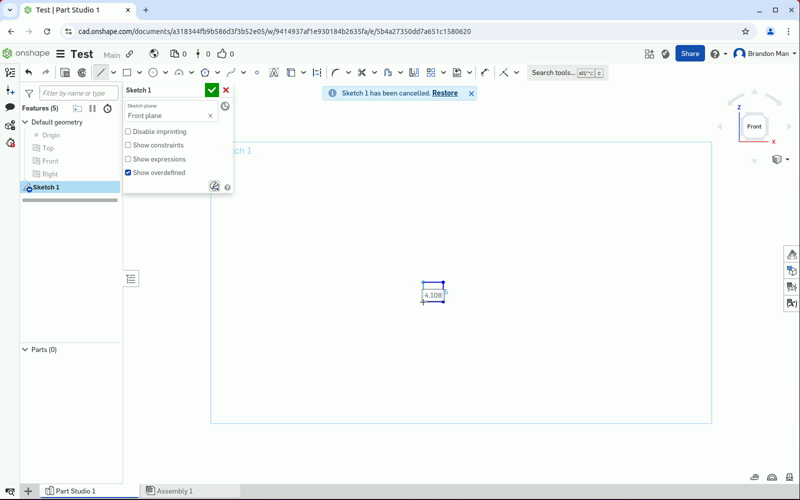
key(esc)
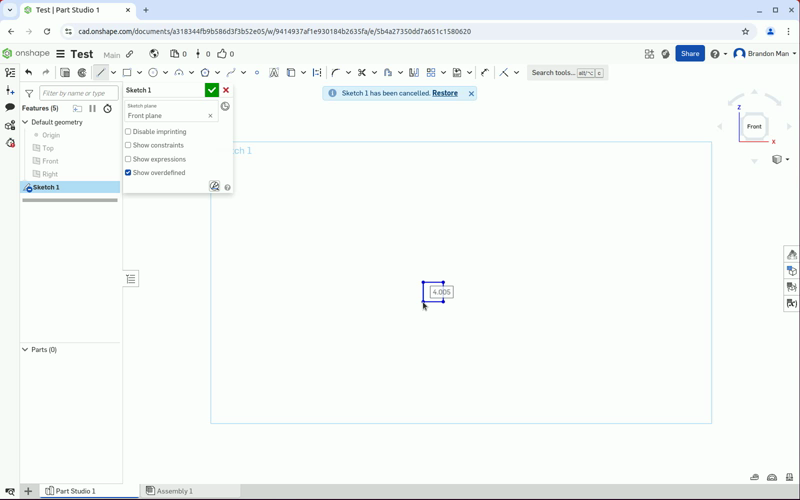
mouse_move(424, 287)
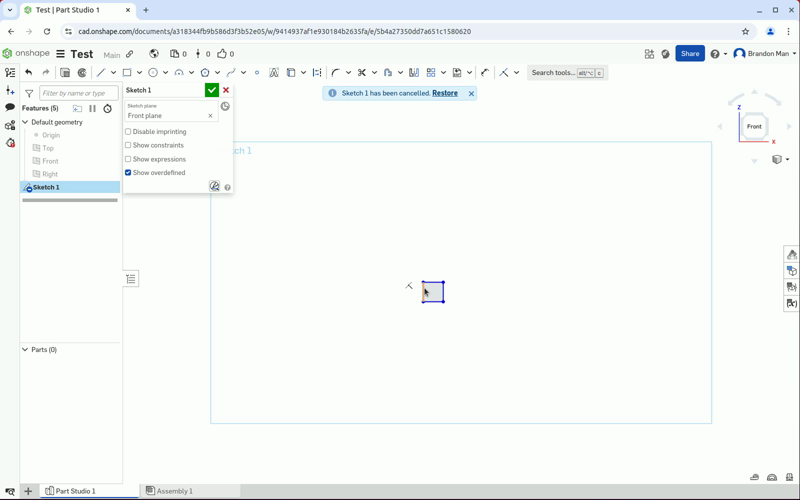
scroll(6)
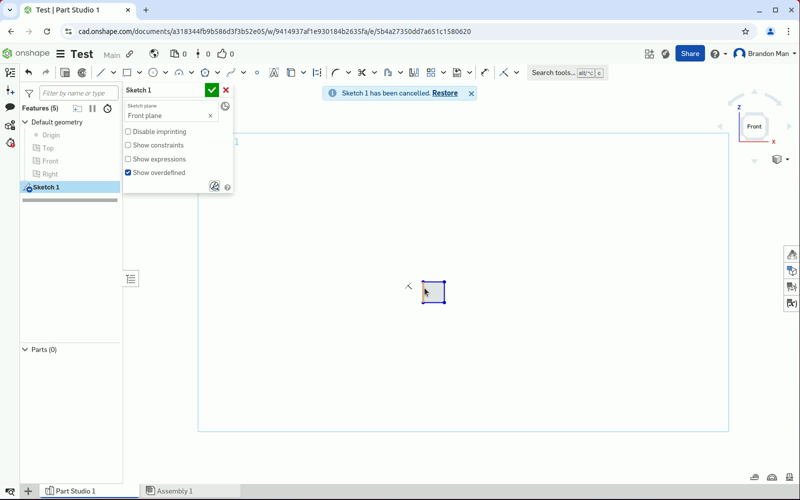
scroll(6)
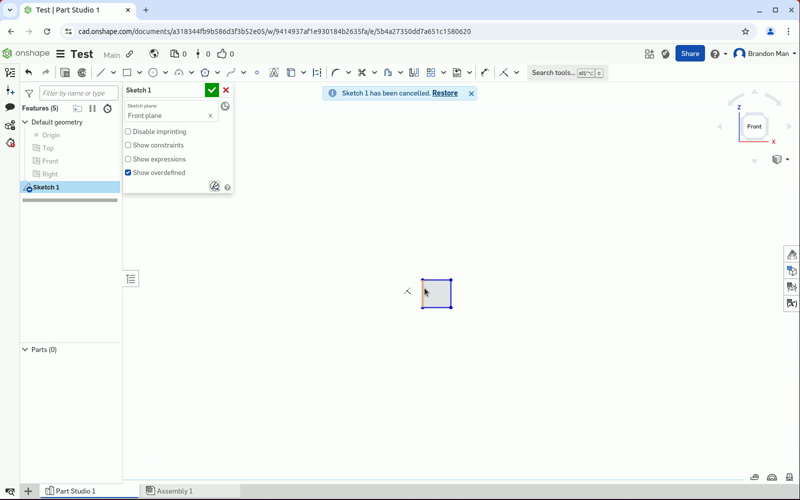
scroll(6)
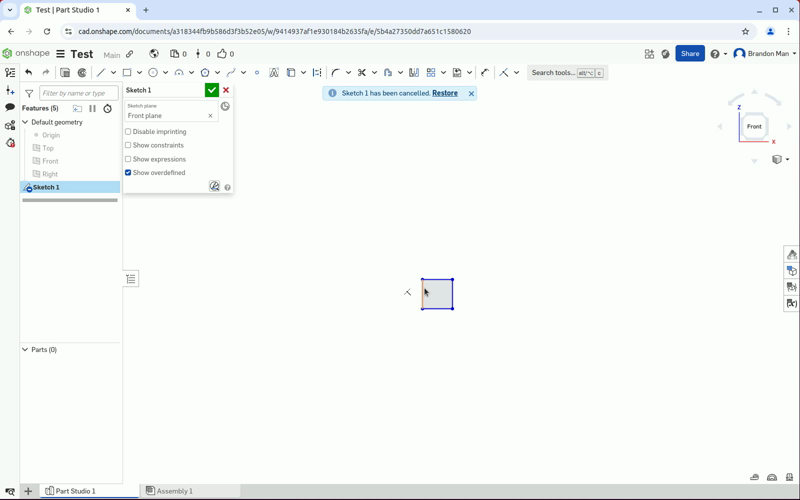
scroll(6)
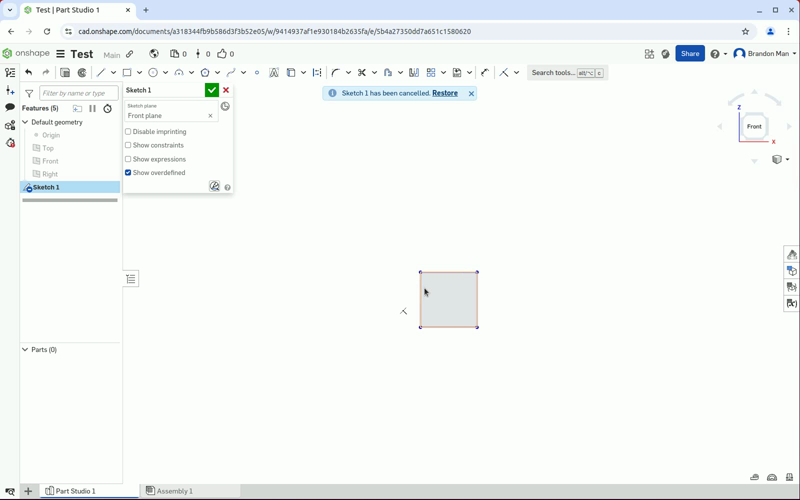
scroll(6)
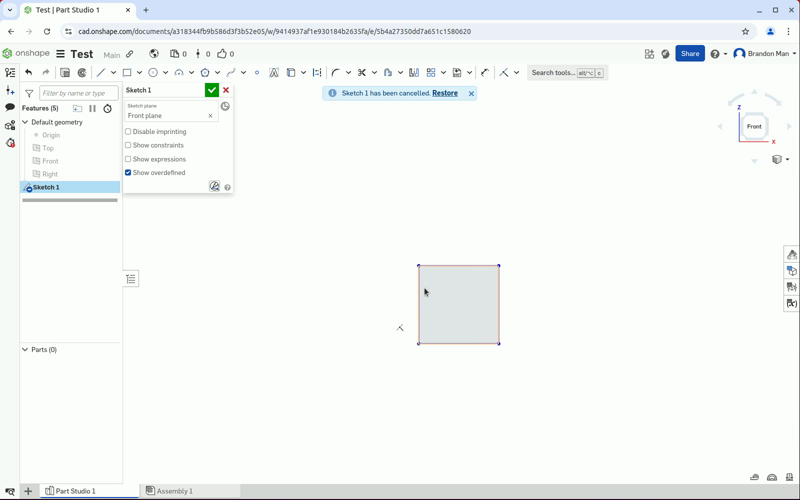
scroll(6)
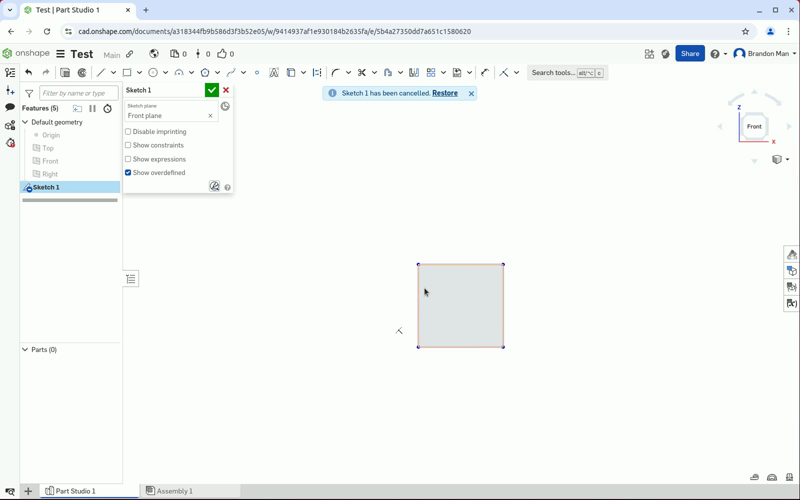
scroll(6)
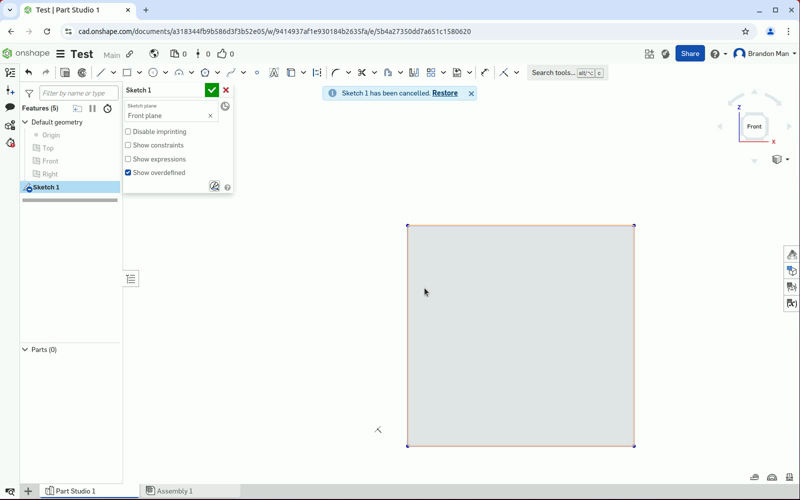
click(424, 287)
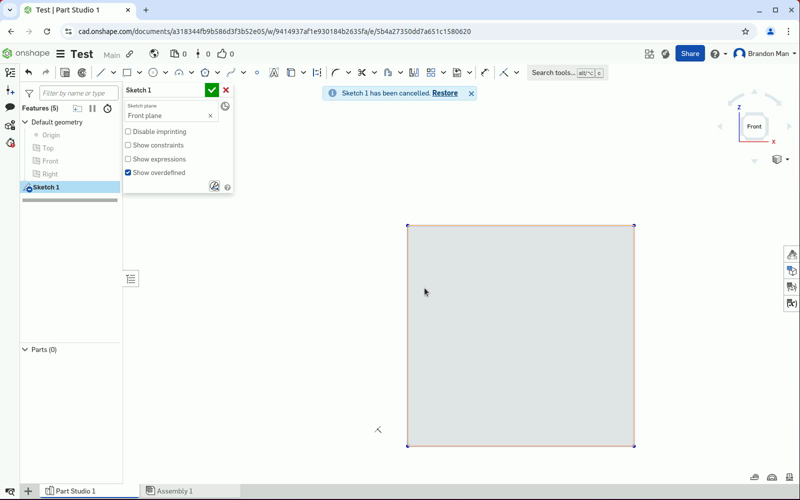
scroll(-6)
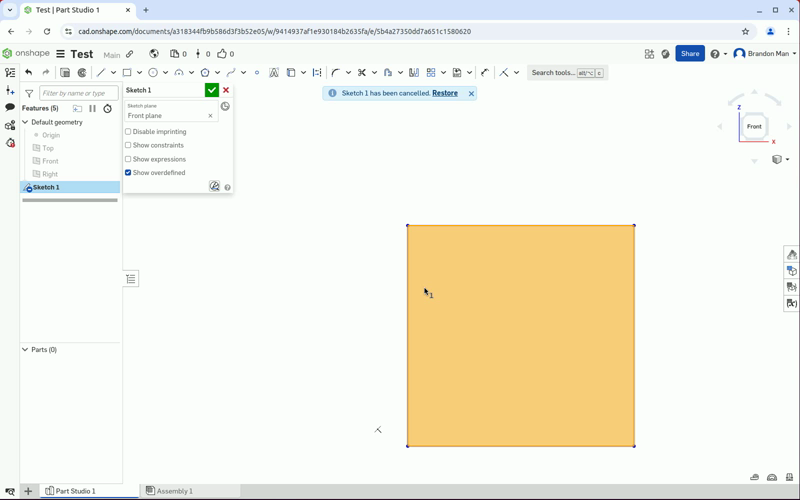
scroll(-6)
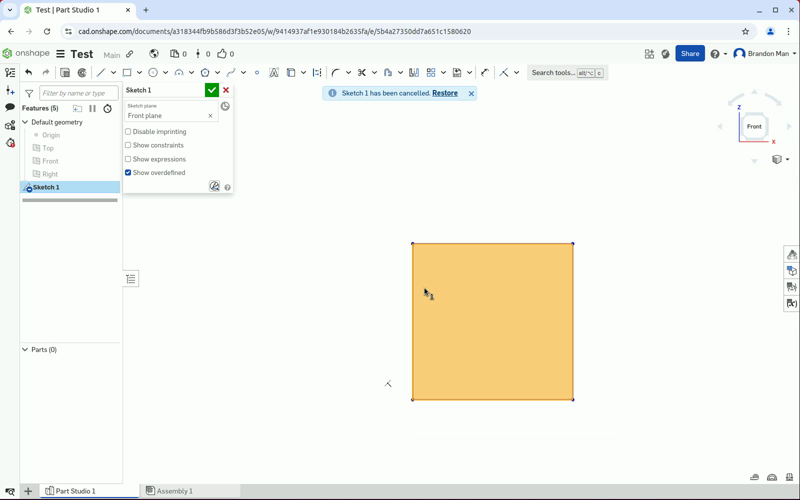
scroll(-6)
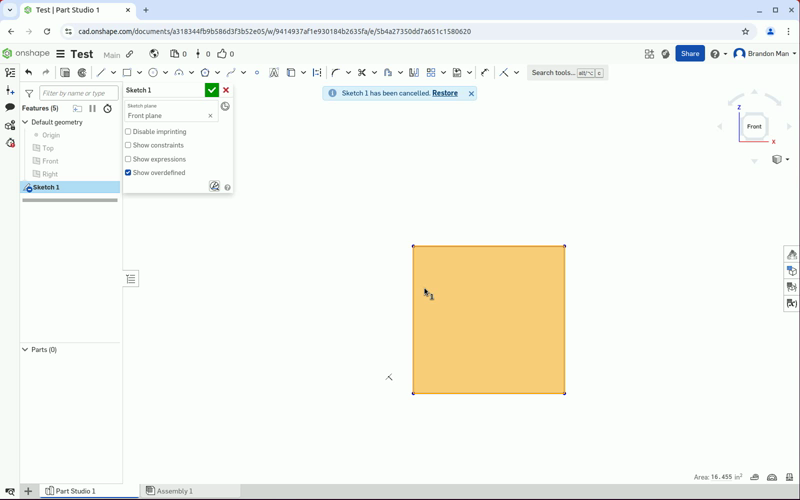
scroll(-6)
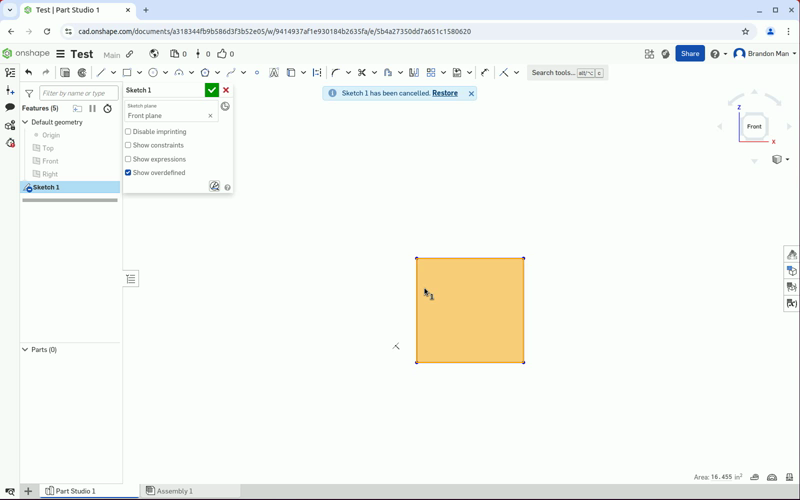
scroll(-6)
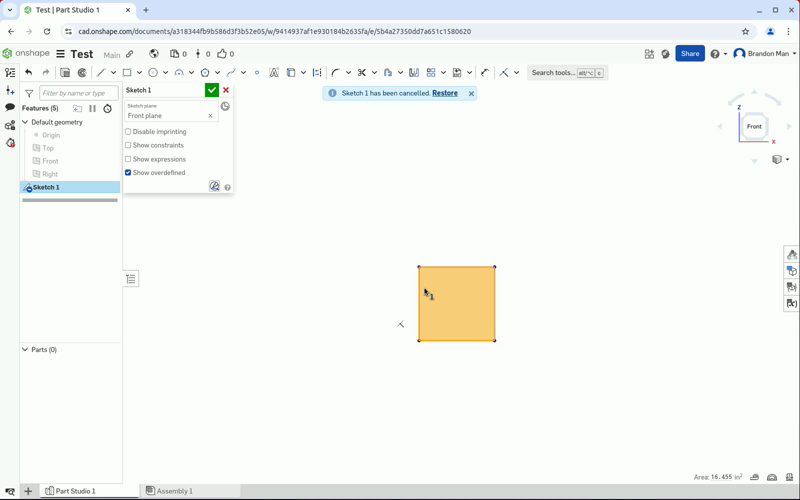
scroll(-6)
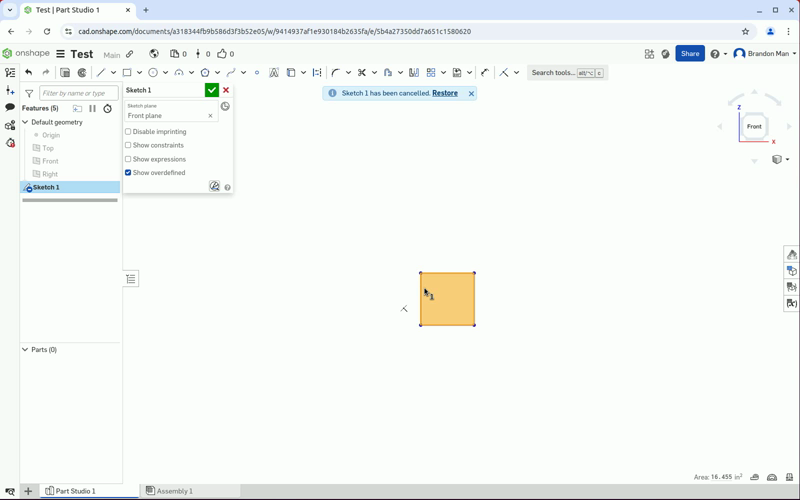
scroll(-6)
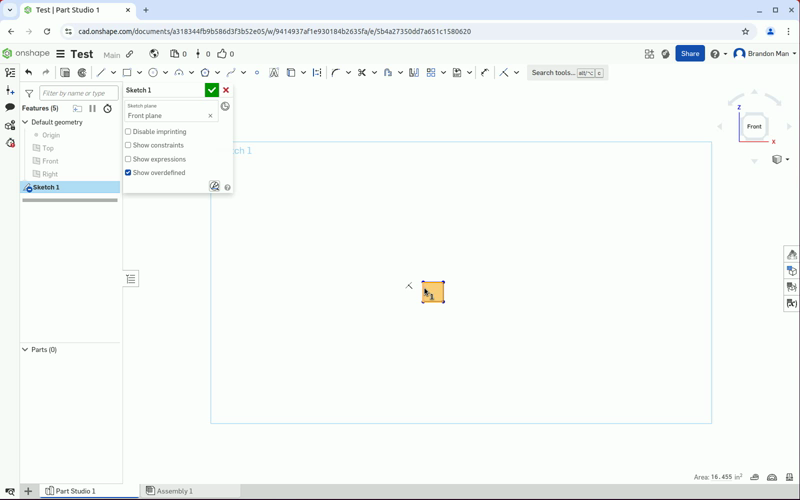
mouse_move(73, 352)
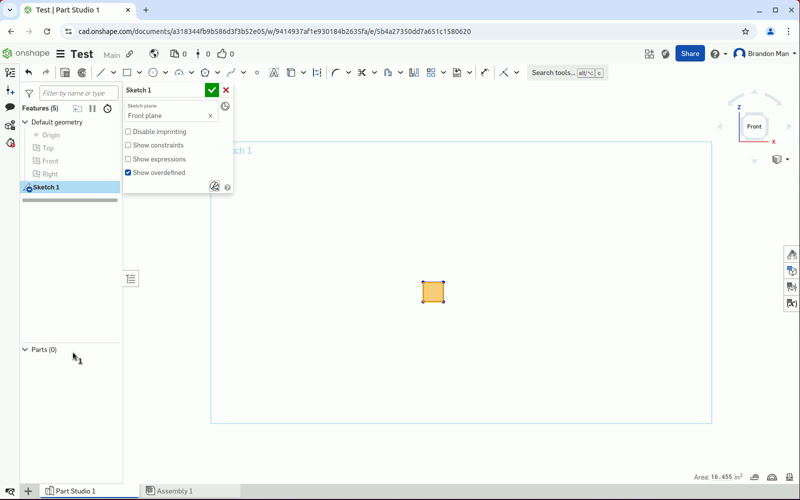
key(shift+y)
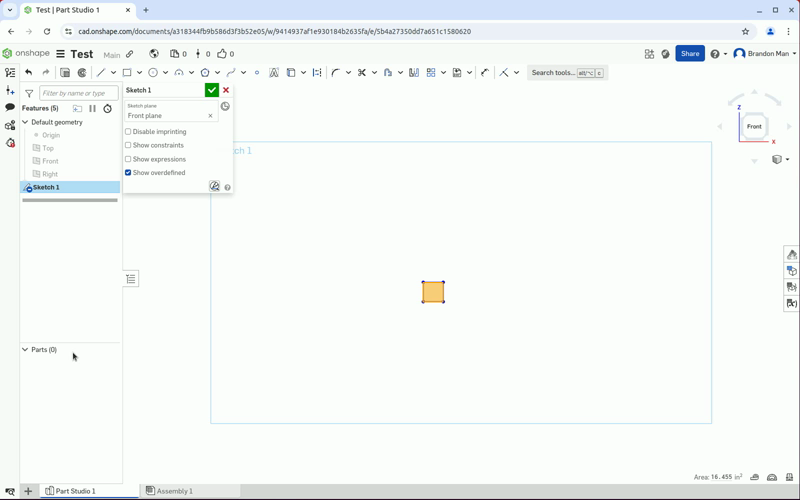
key(shift+e)
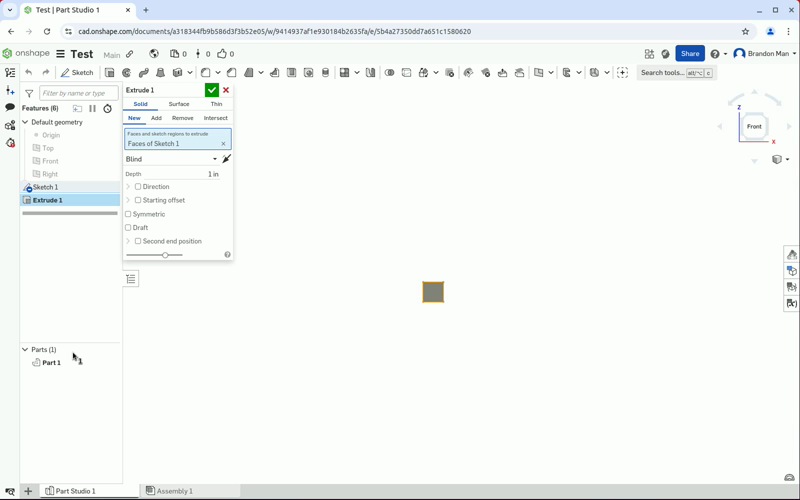
mouse_move(143, 106)
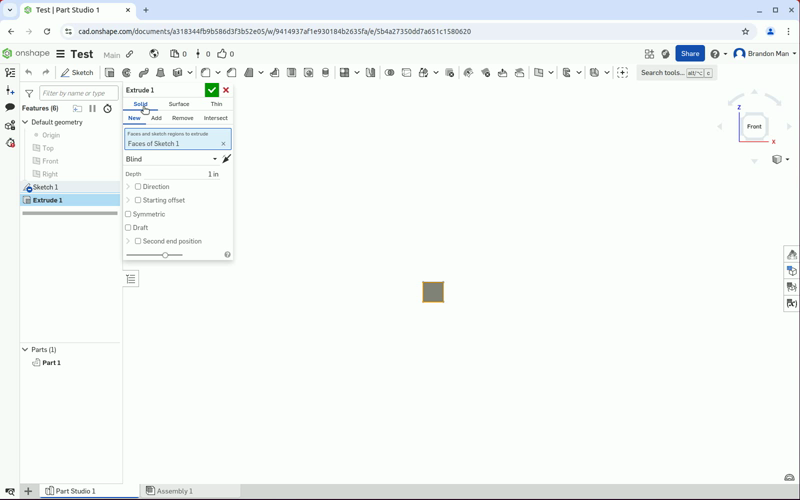
click(143, 106)
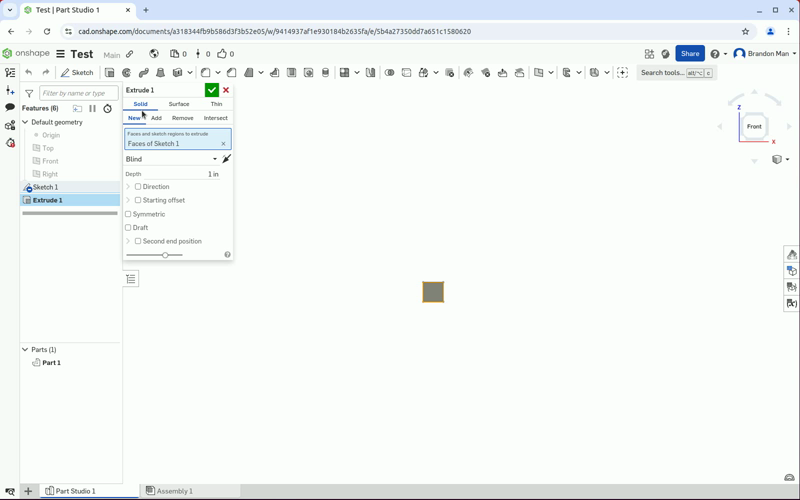
mouse_move(137, 120)
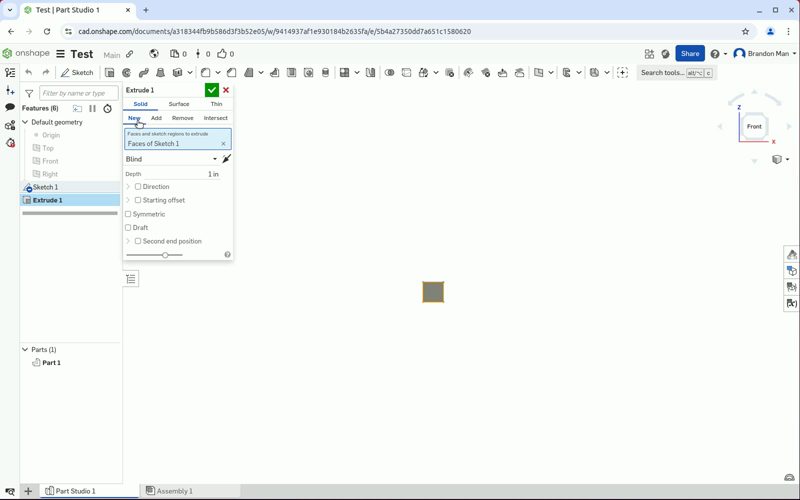
click(137, 120)
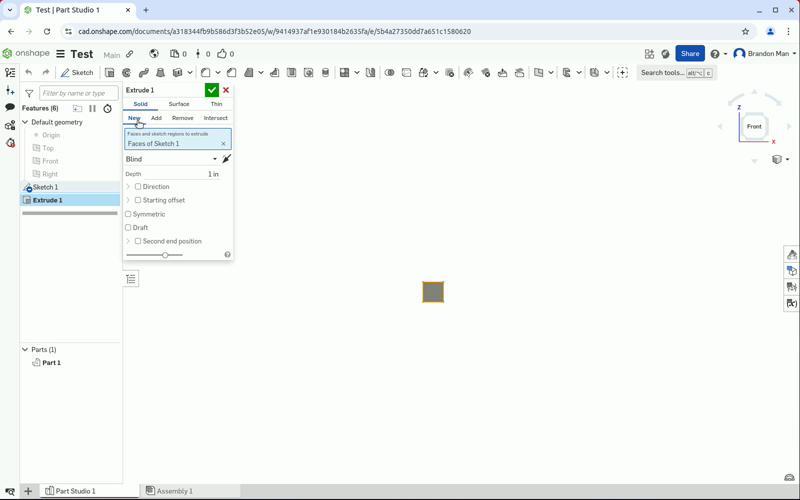
key(tab, 4)
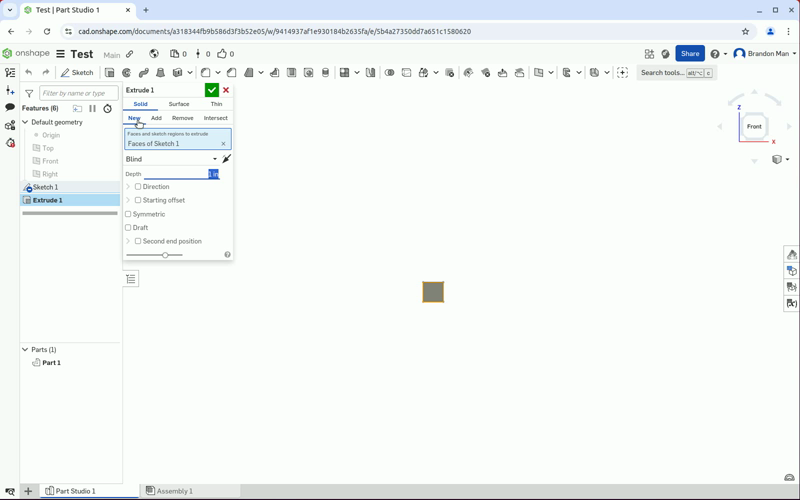
text(23.108)
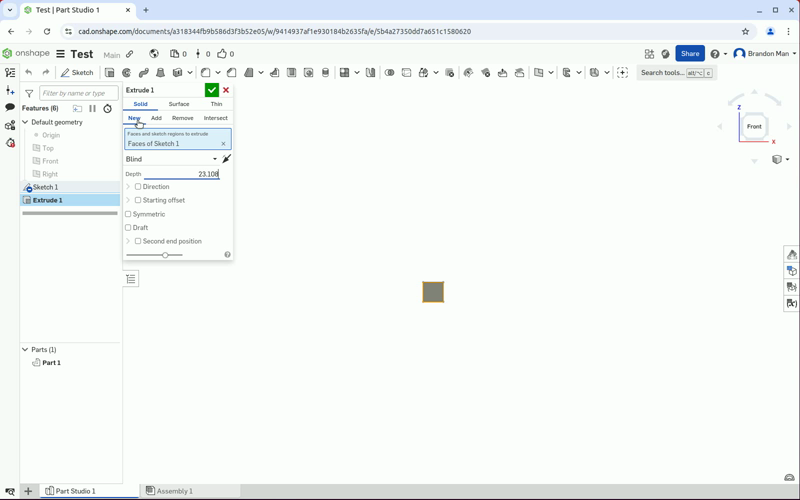
key(enter)
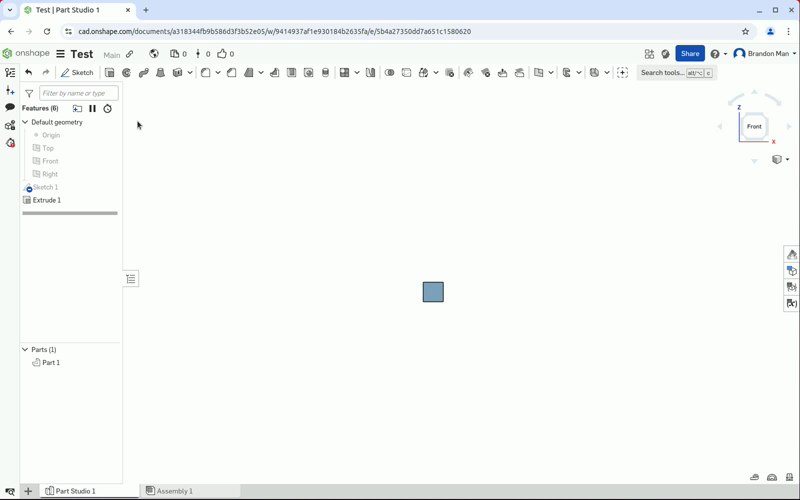
key(shift+h)
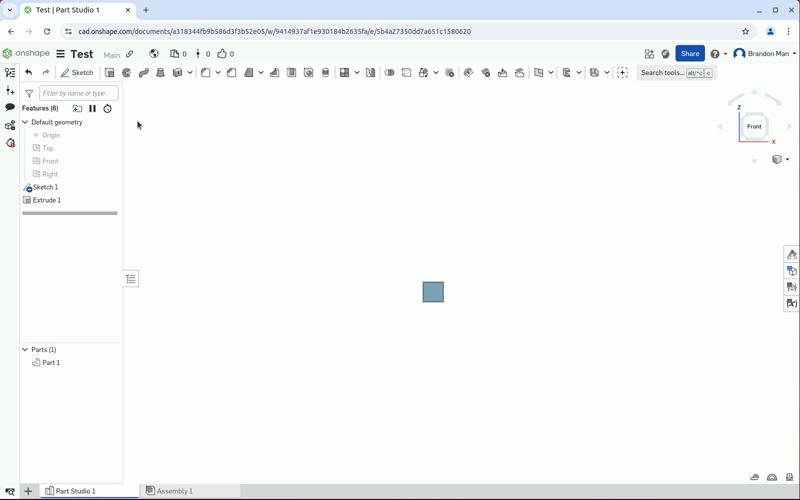
key(shift+h)
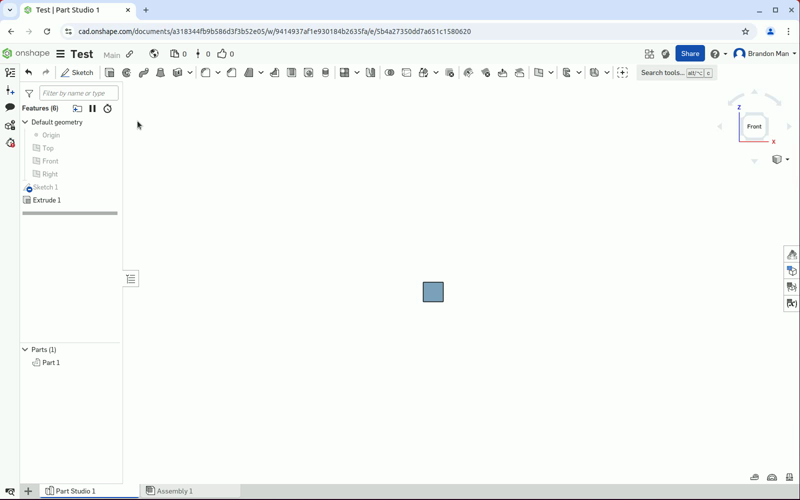
mouse_move(73, 189)
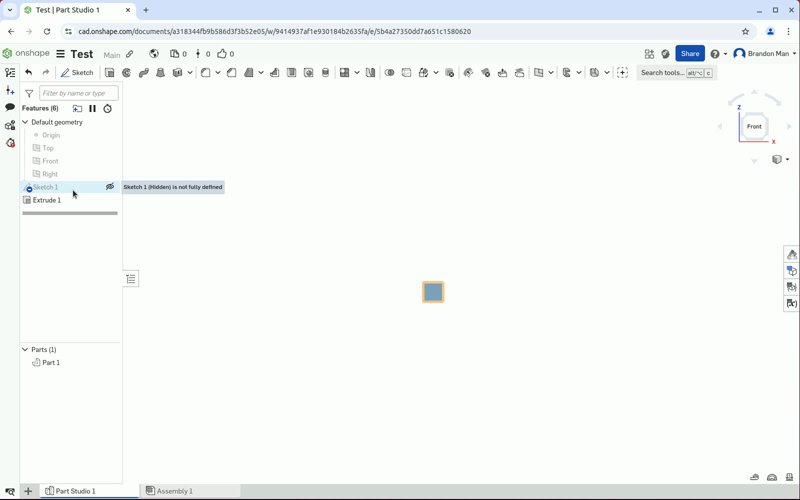
click(73, 189)
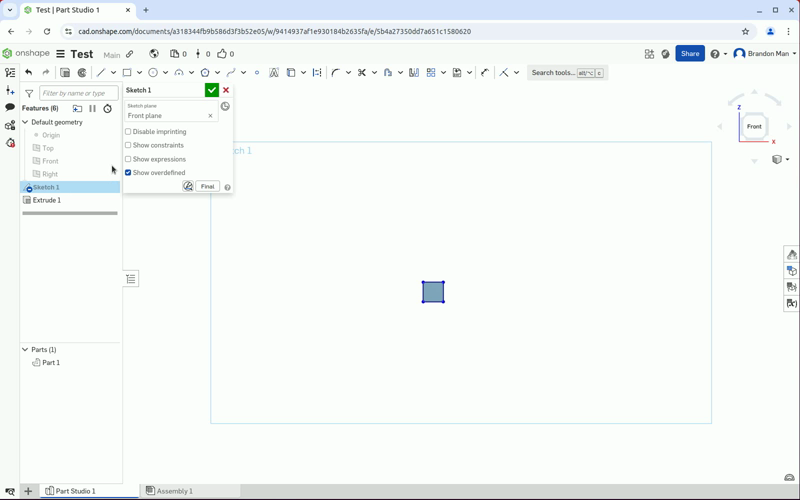
mouse_move(229, 92)
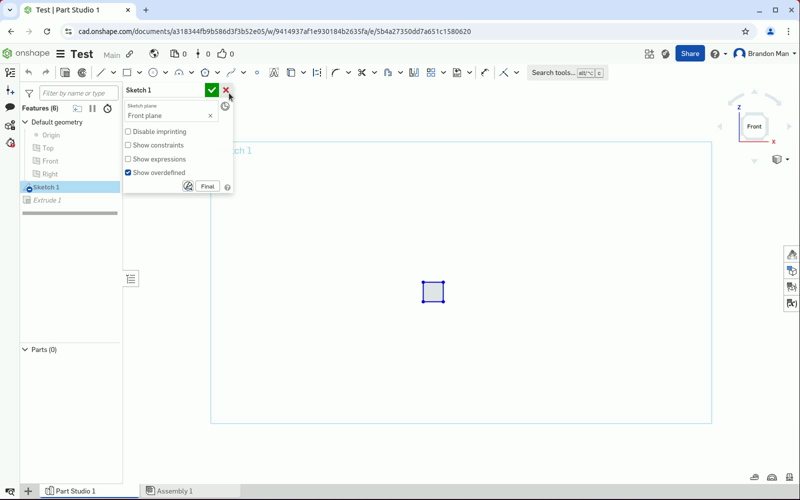
click(229, 92)
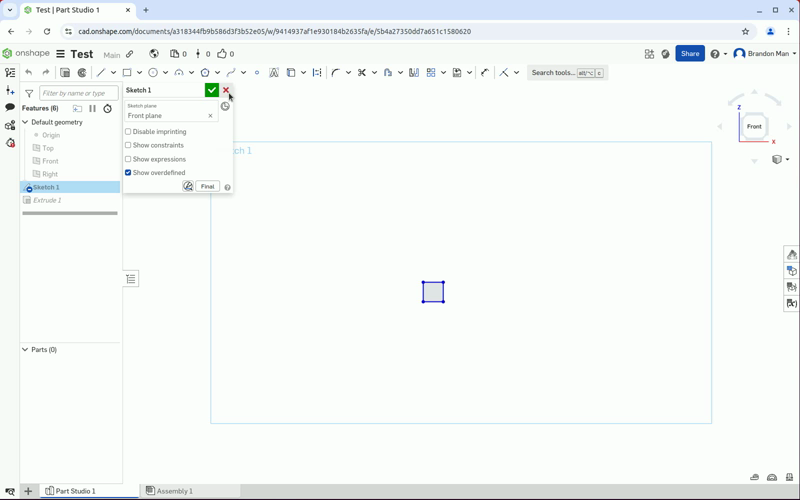
key(shift+s)
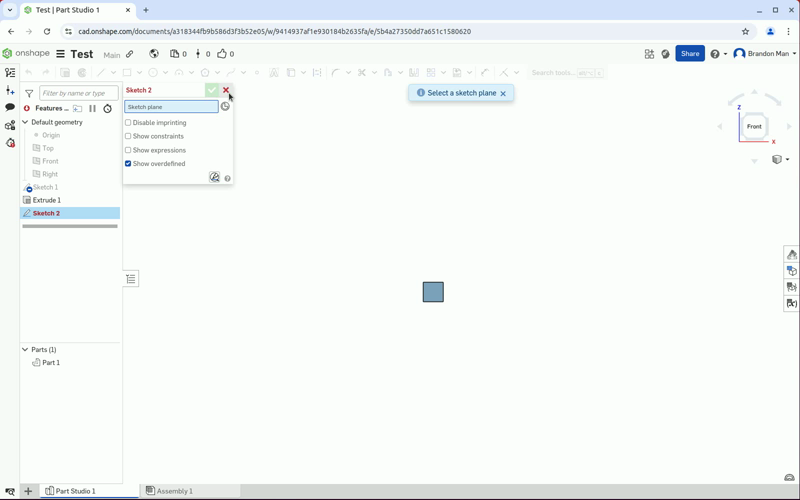
mouse_move(73, 163)
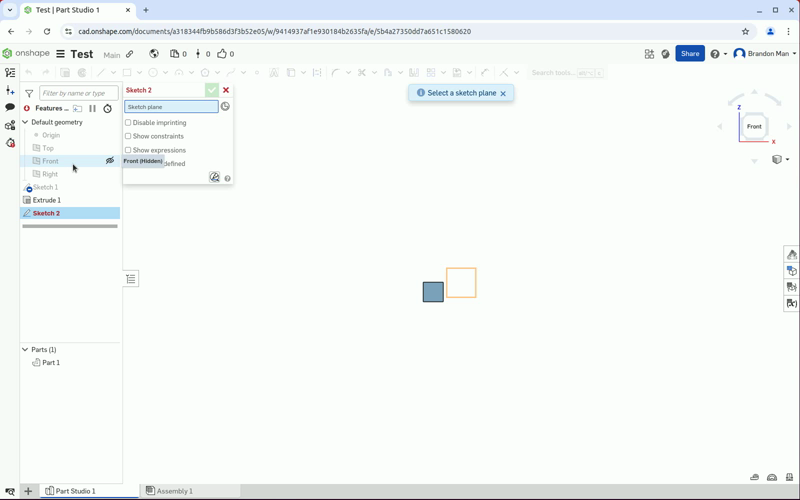
click(73, 163)
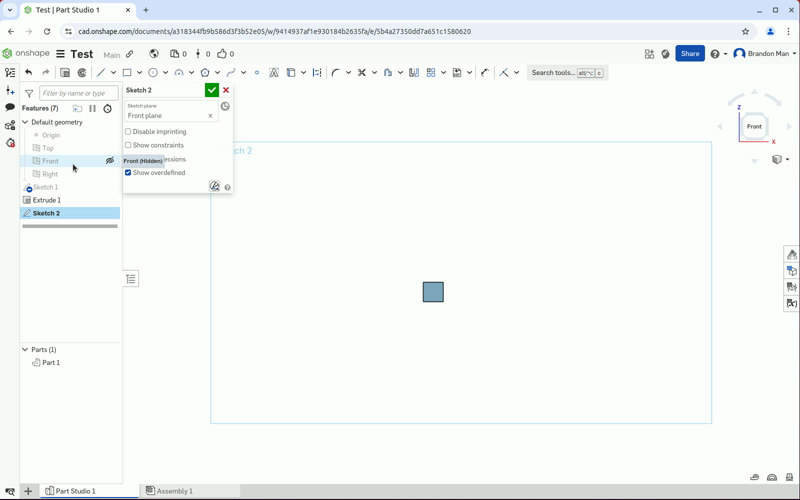
mouse_move(73, 352)
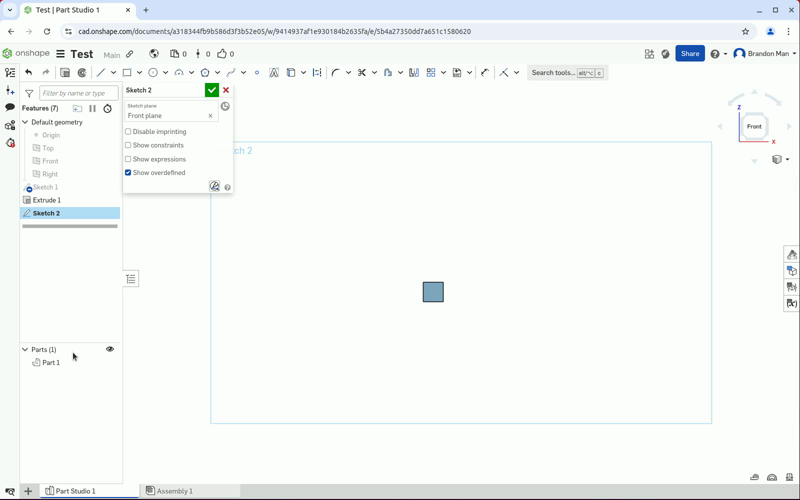
key(y)
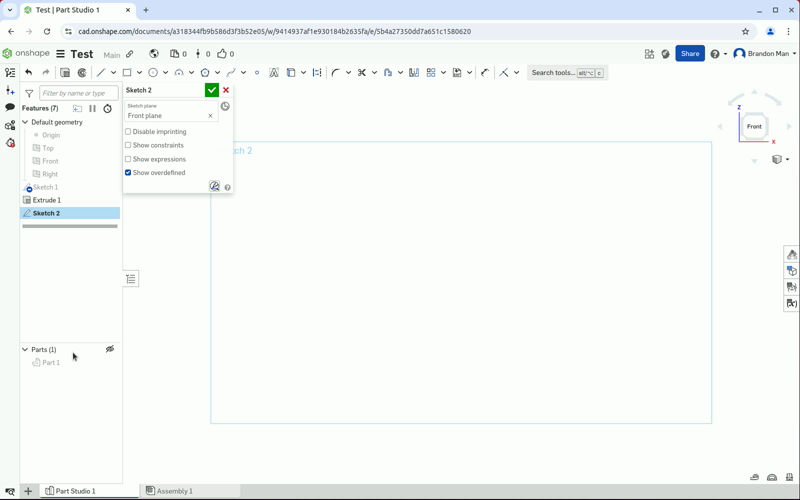
key(l)
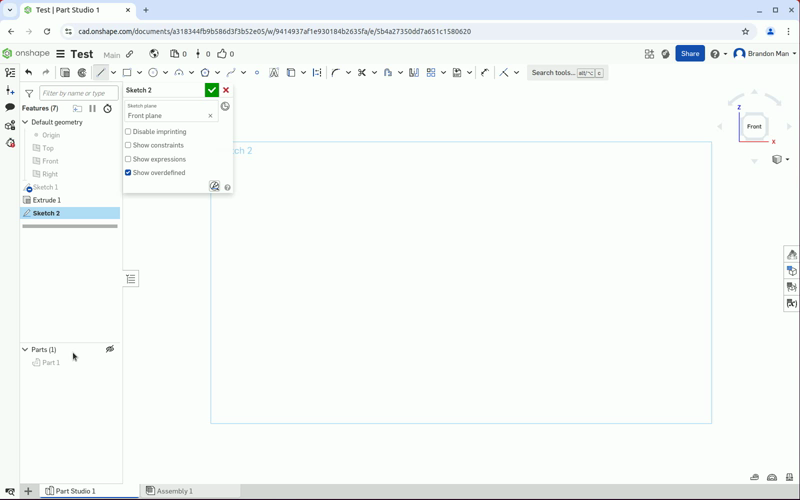
key_down(shift)
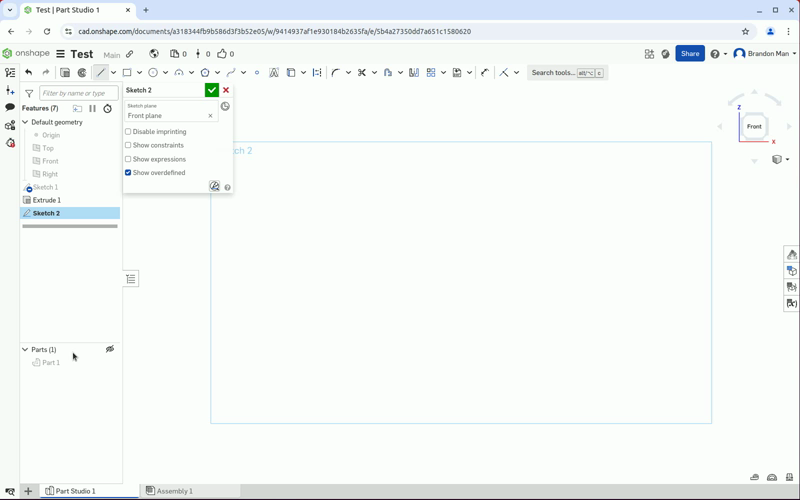
mouse_move(554, 301)
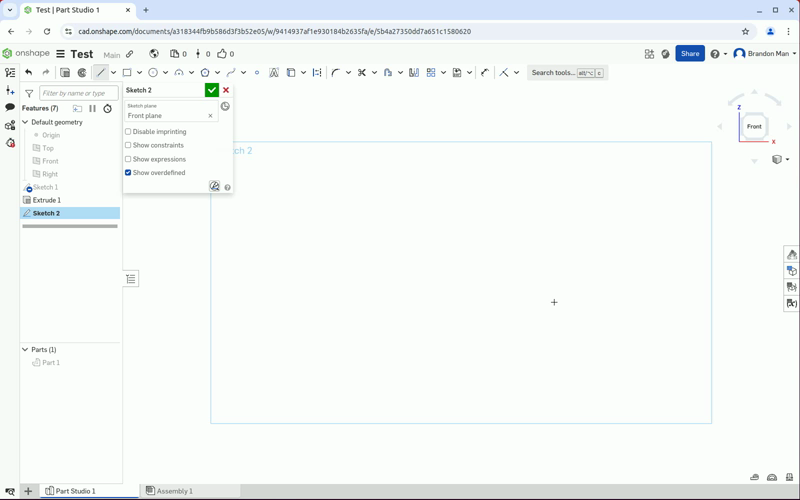
click(554, 301)
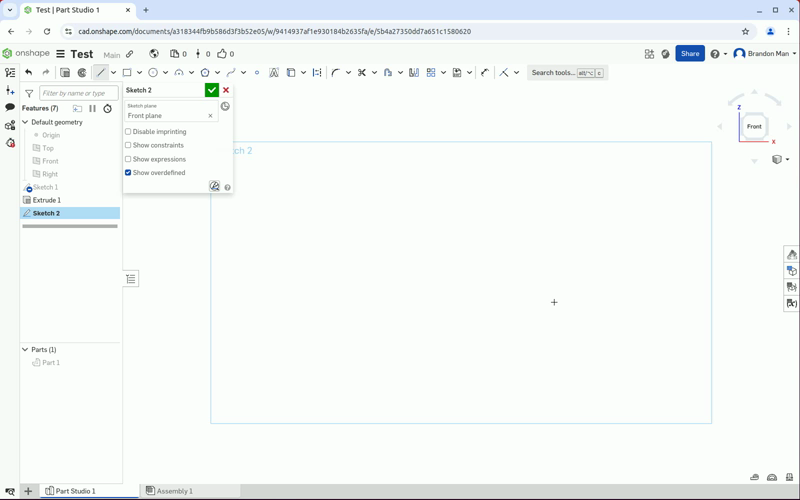
key_up(shift)
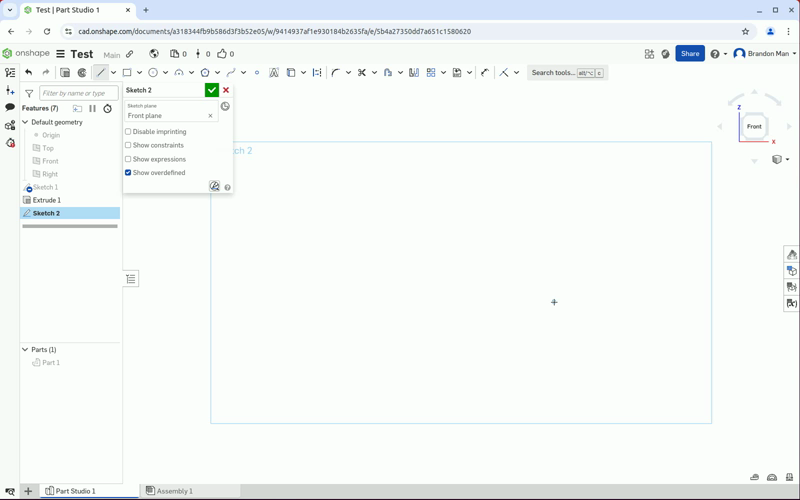
key_down(shift)
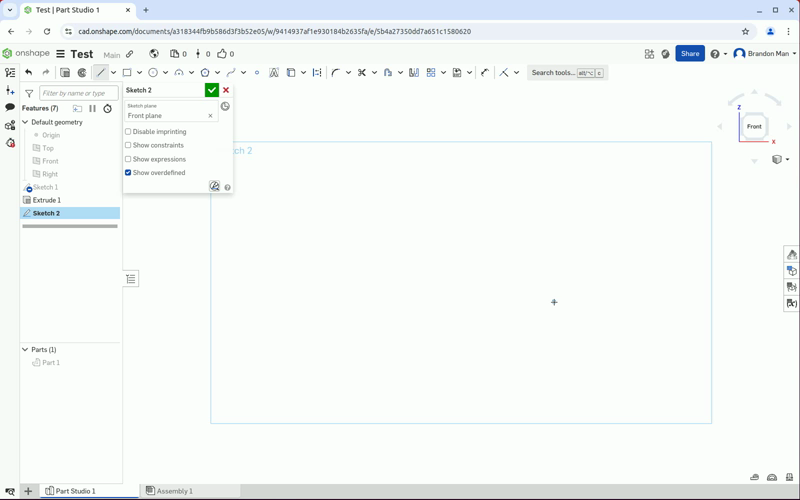
mouse_move(584, 301)
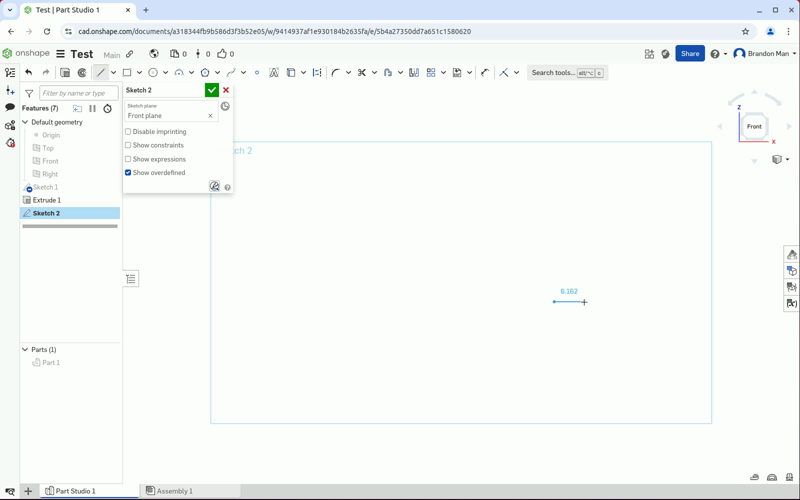
mouse_move(574, 301)
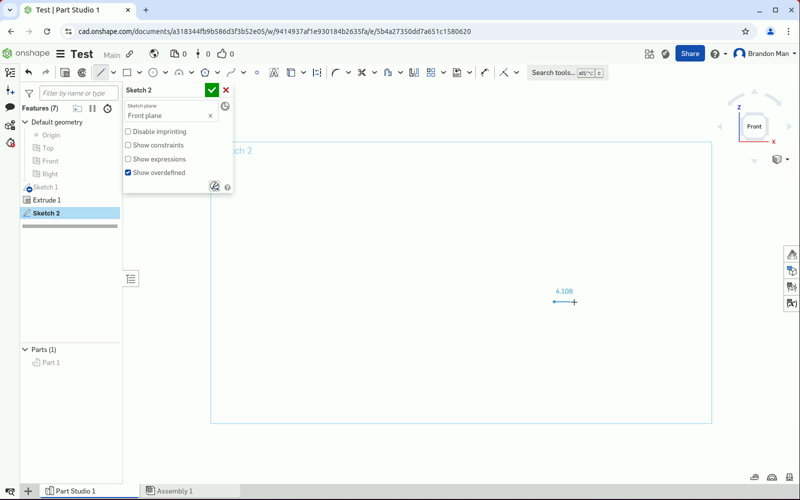
click(574, 301)
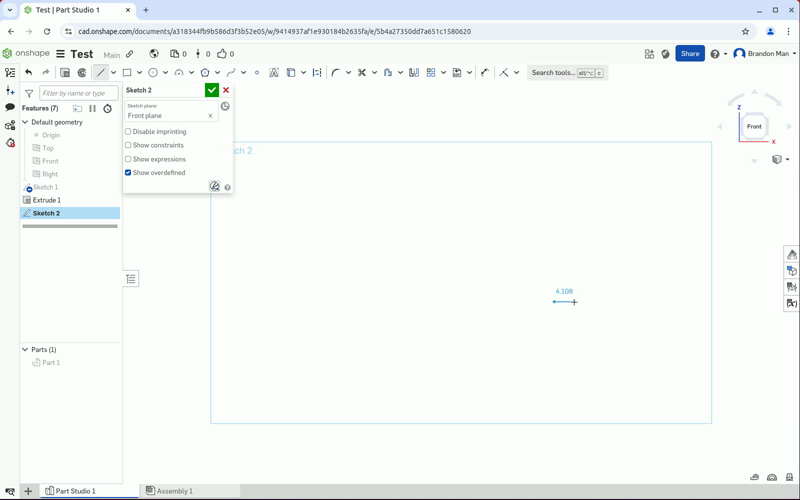
key_up(shift)
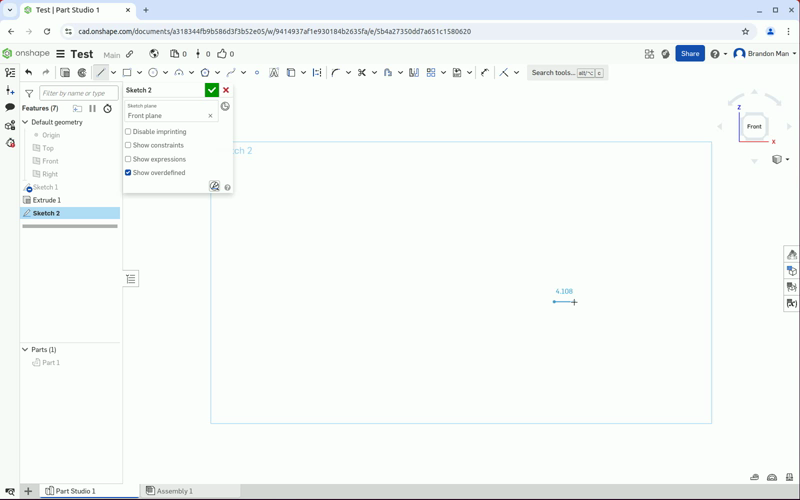
key_down(shift)
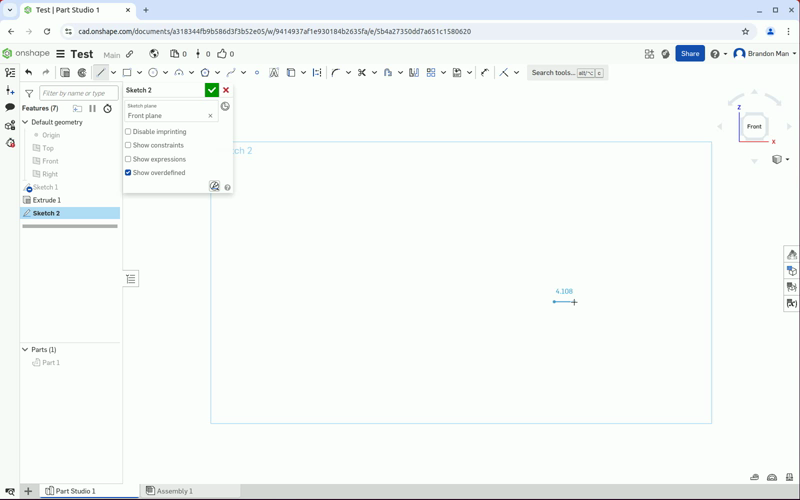
mouse_move(589, 301)
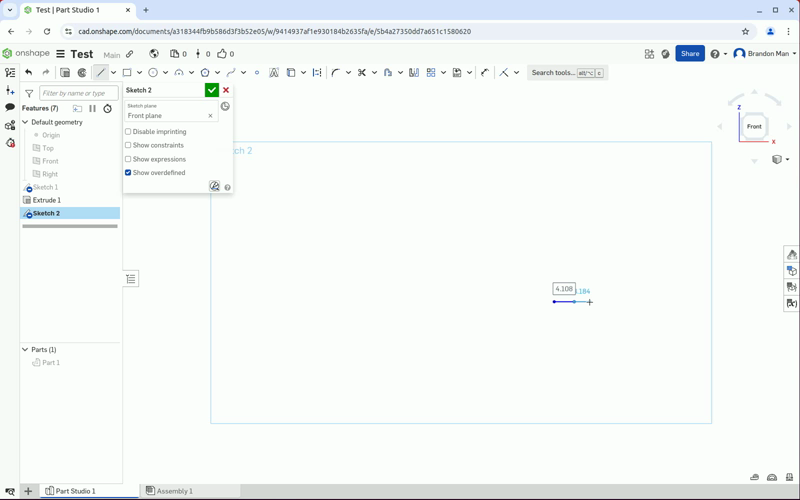
mouse_move(574, 282)
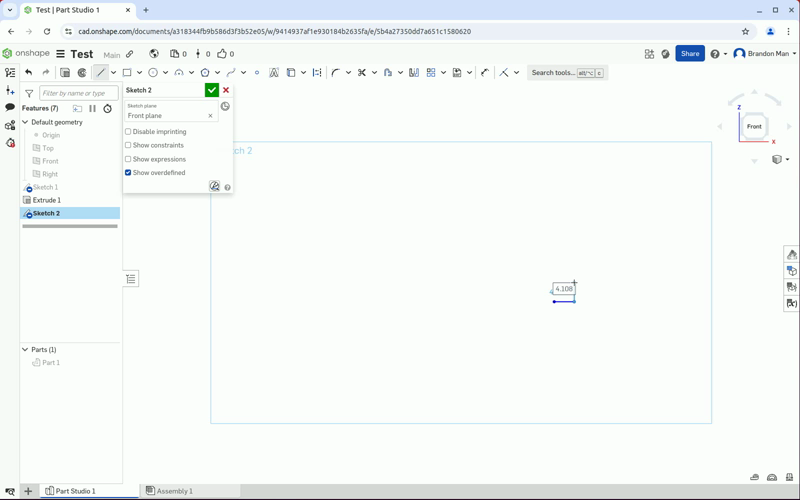
click(574, 282)
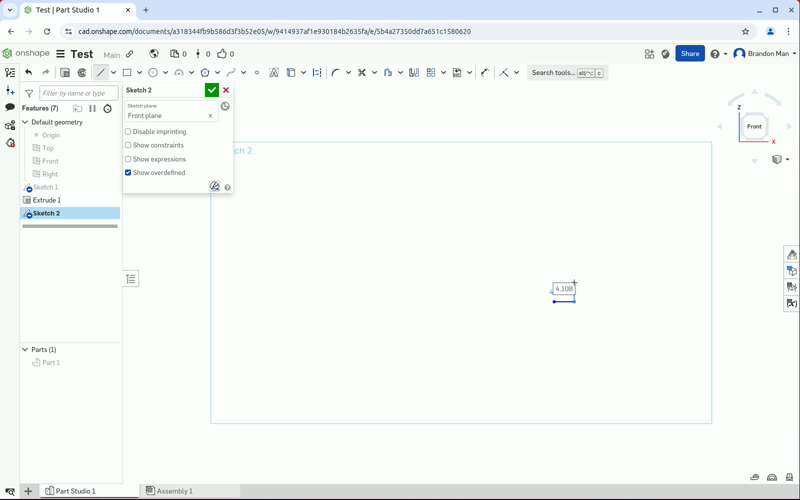
key_up(shift)
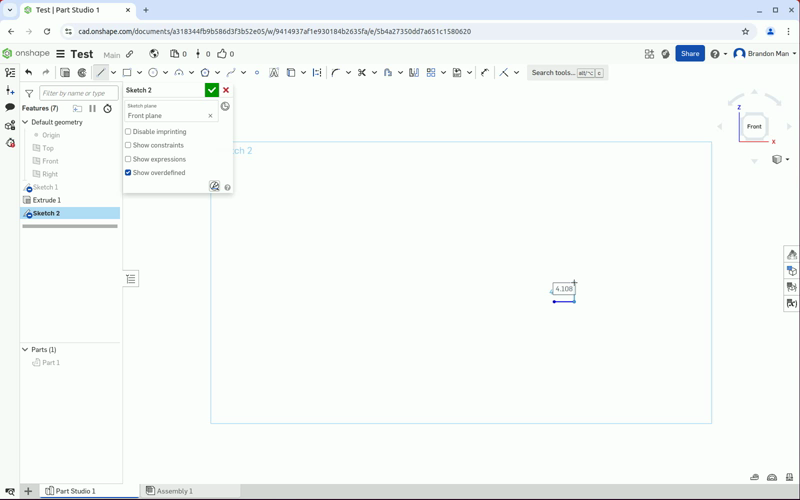
key_down(shift)
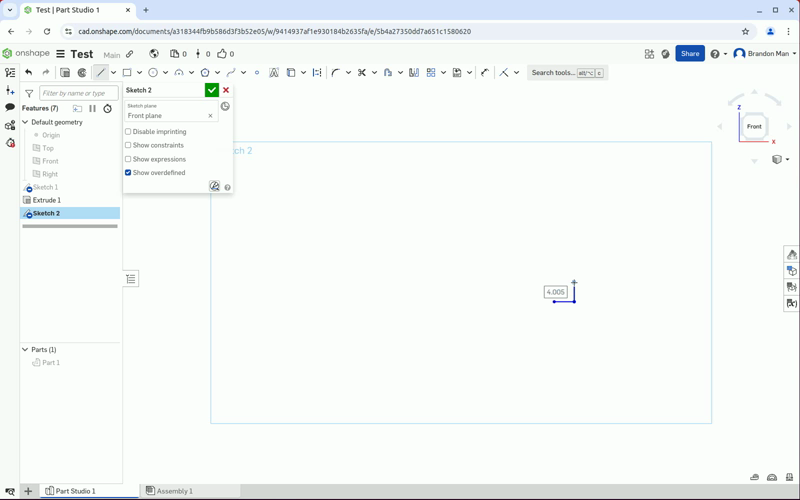
mouse_move(589, 282)
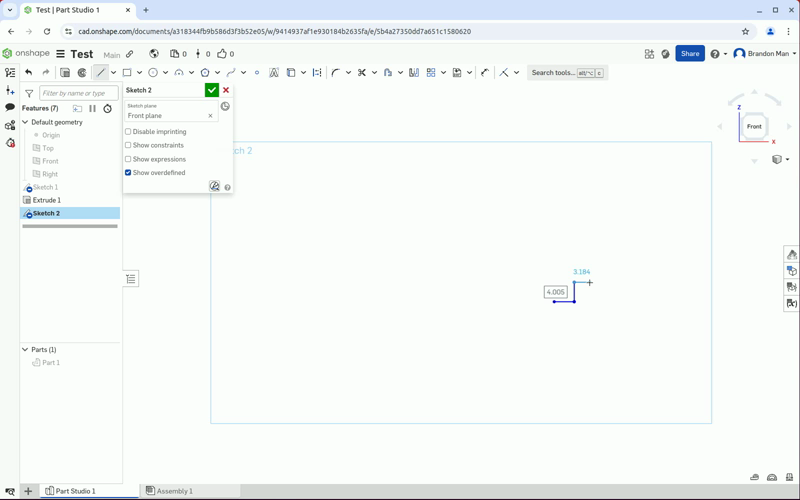
mouse_move(554, 282)
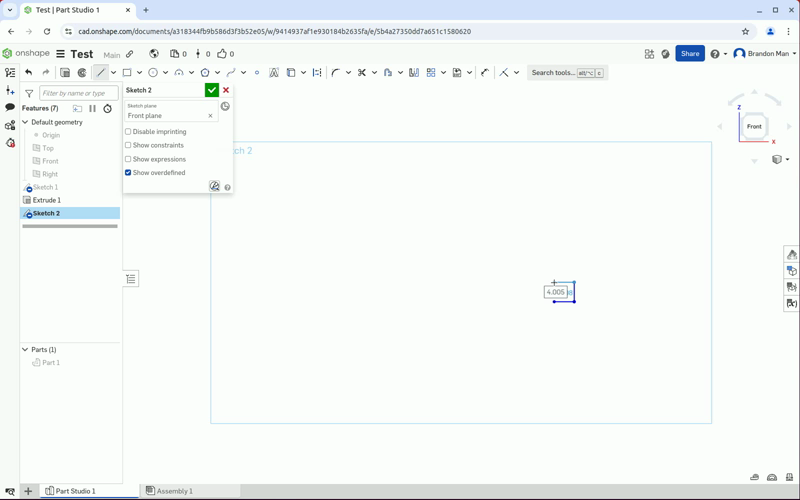
click(554, 282)
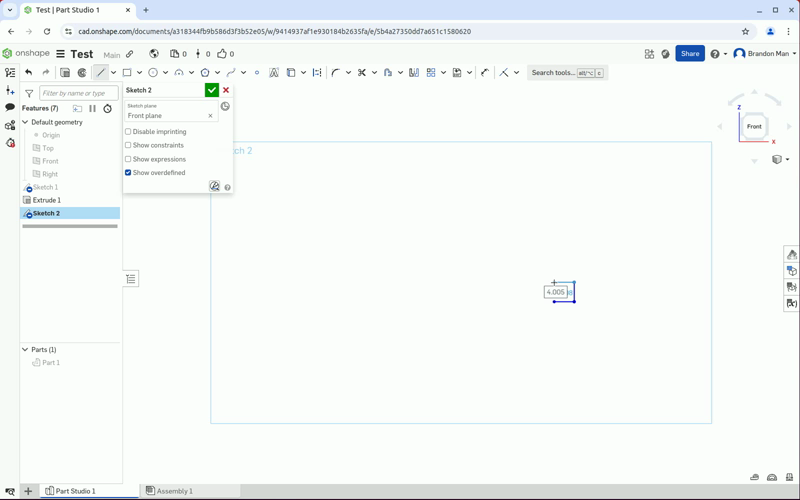
key_up(shift)
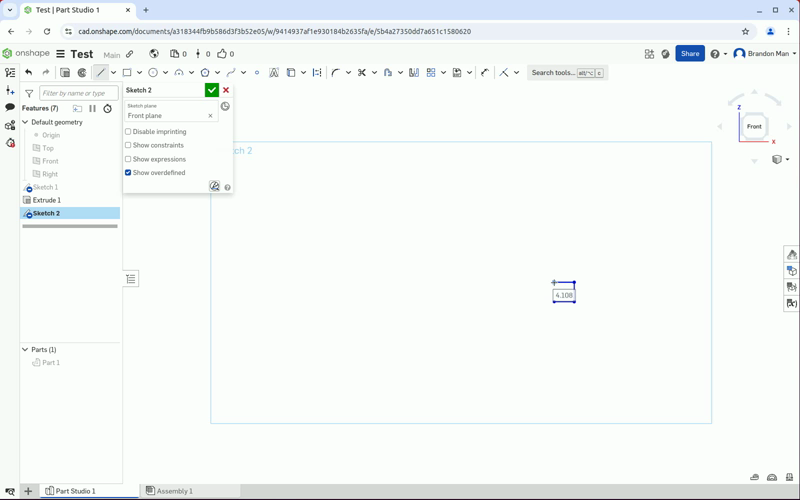
mouse_move(584, 282)
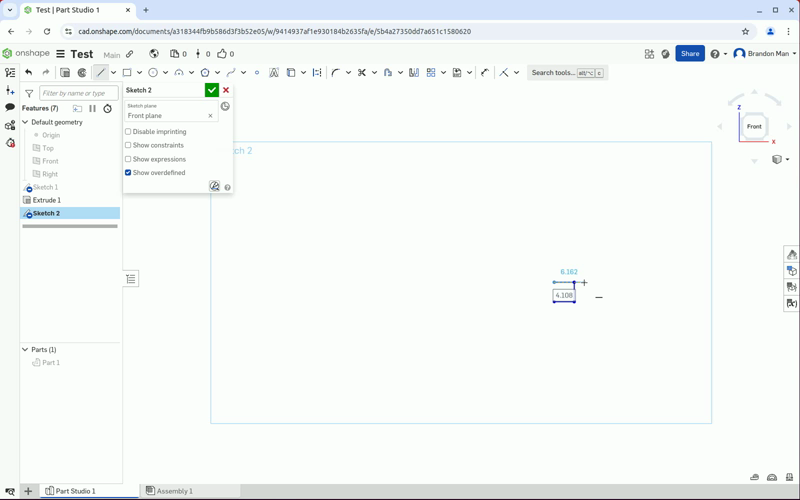
key_down(shift)
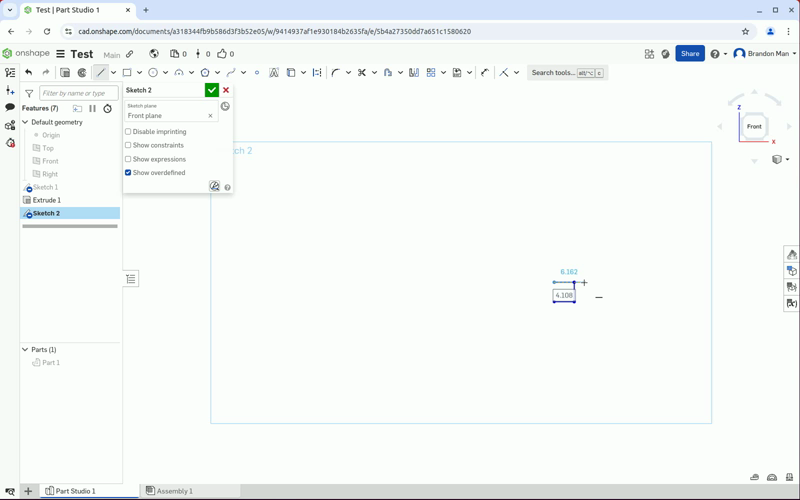
mouse_move(554, 301)
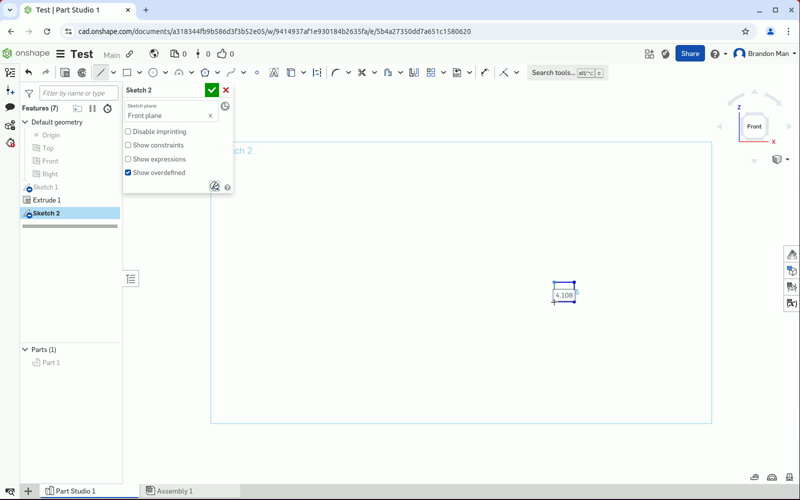
key_up(shift)
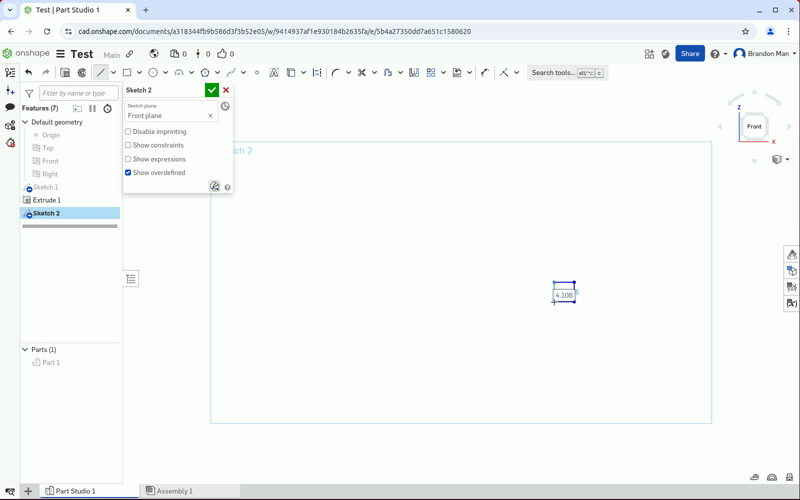
click(554, 301)
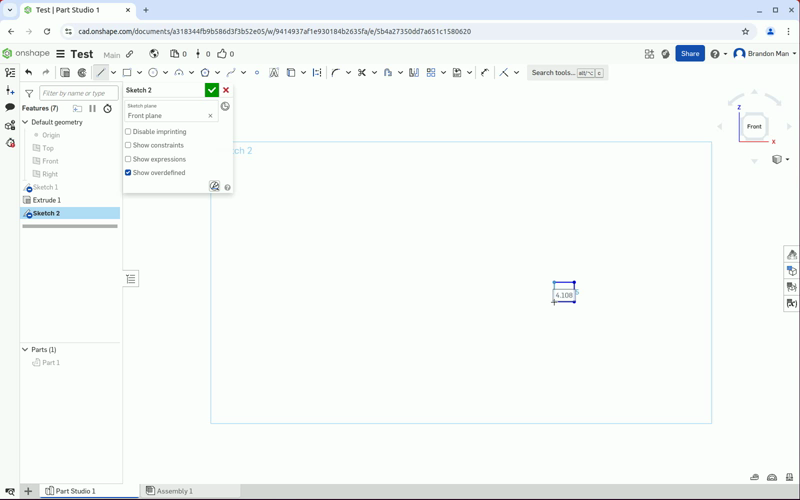
key(esc)
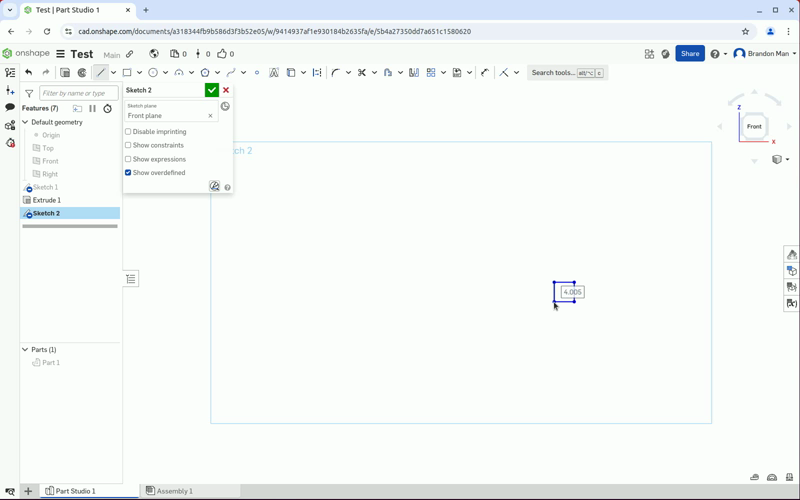
mouse_move(558, 301)
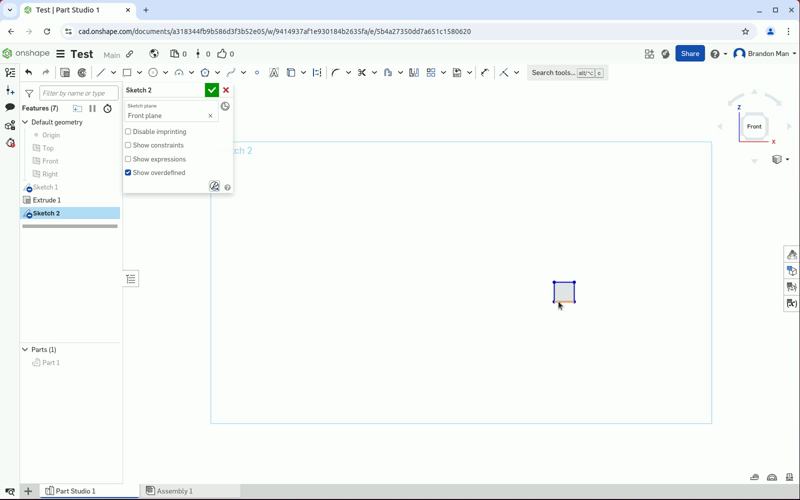
scroll(6)
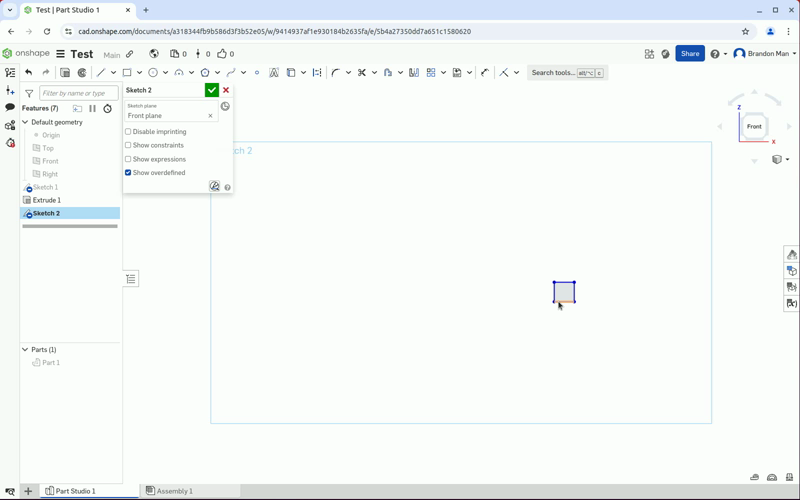
scroll(6)
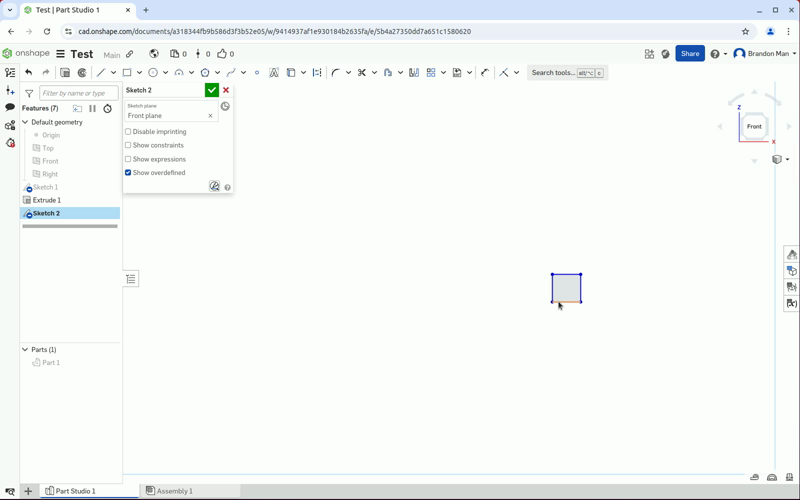
scroll(6)
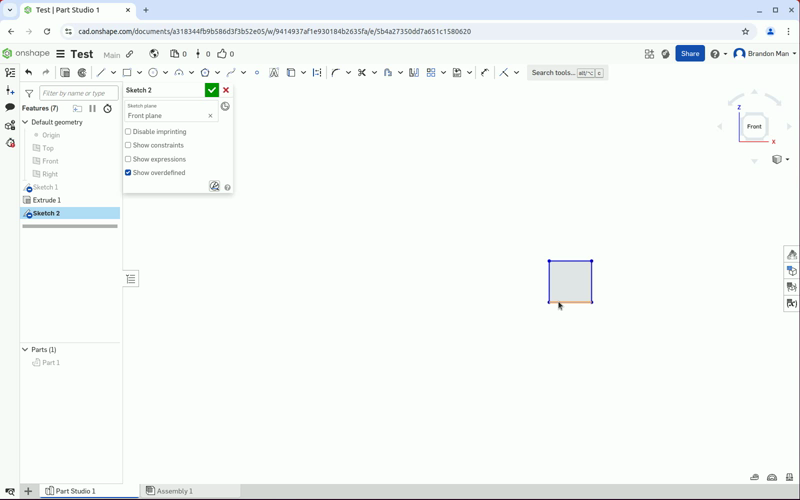
scroll(6)
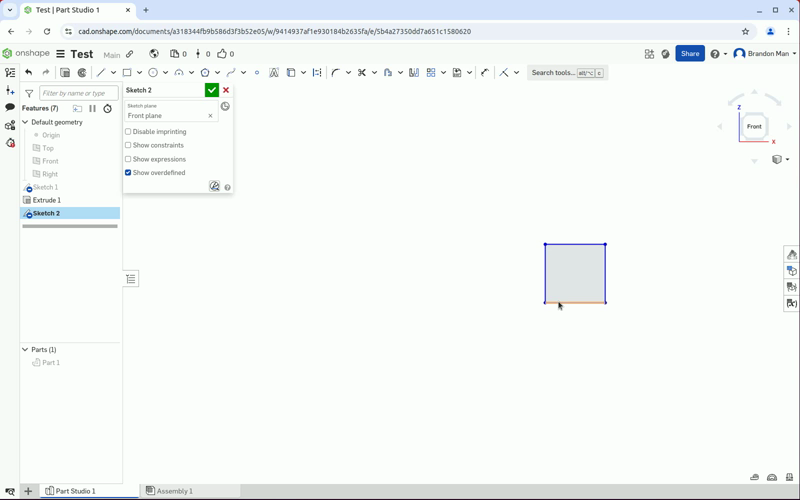
scroll(6)
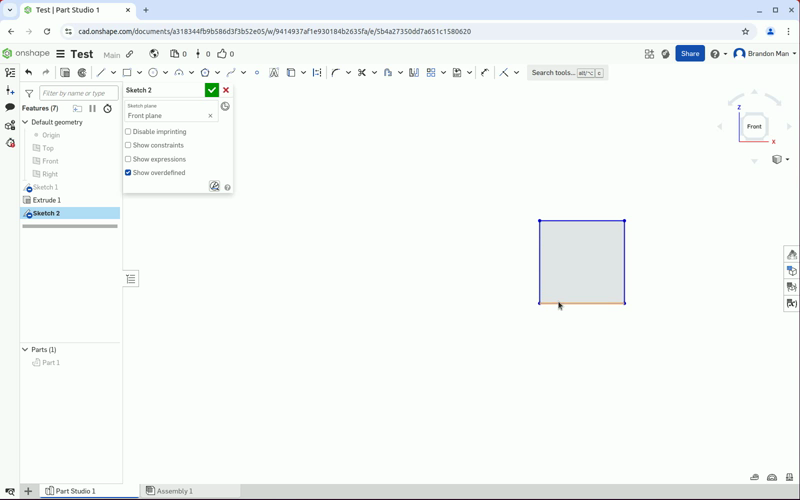
scroll(6)
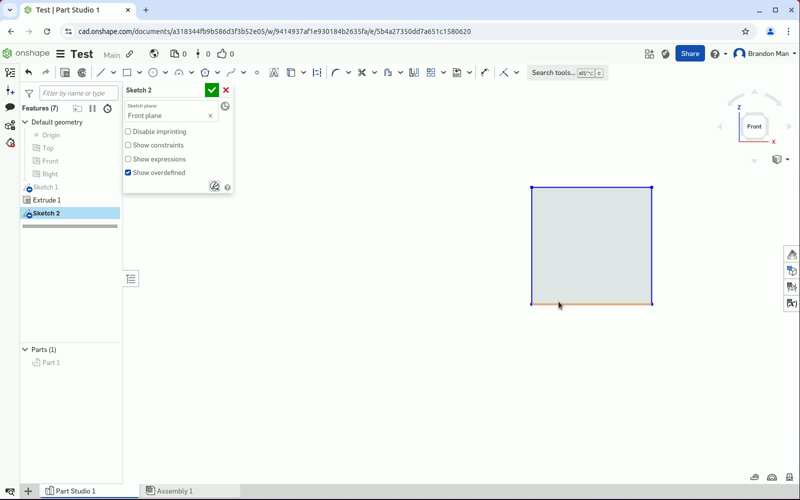
scroll(6)
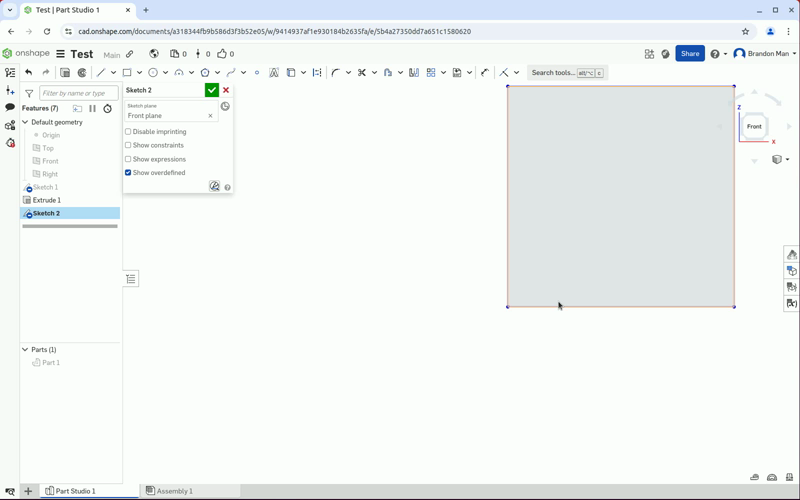
click(558, 301)
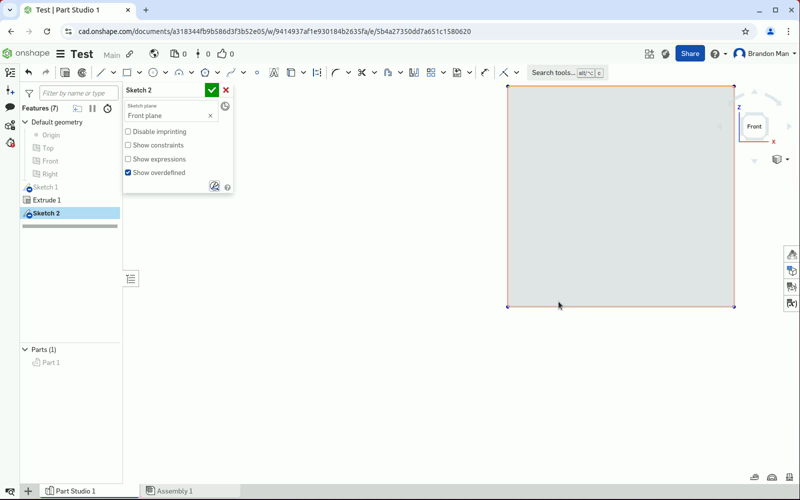
scroll(-6)
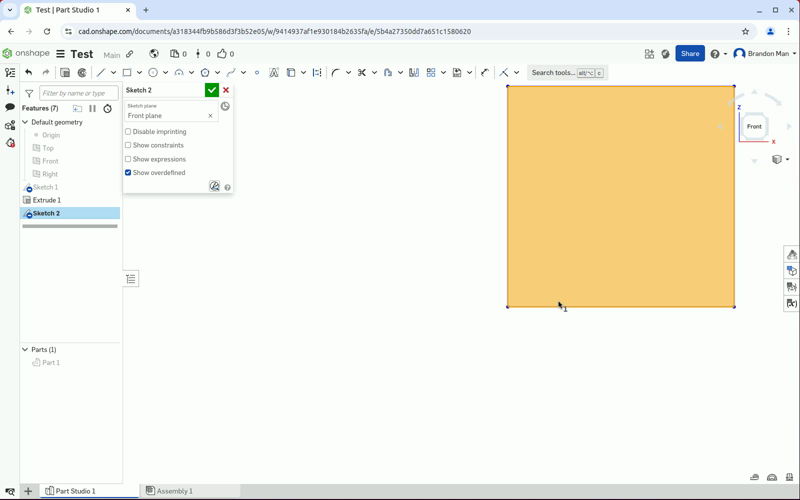
scroll(-6)
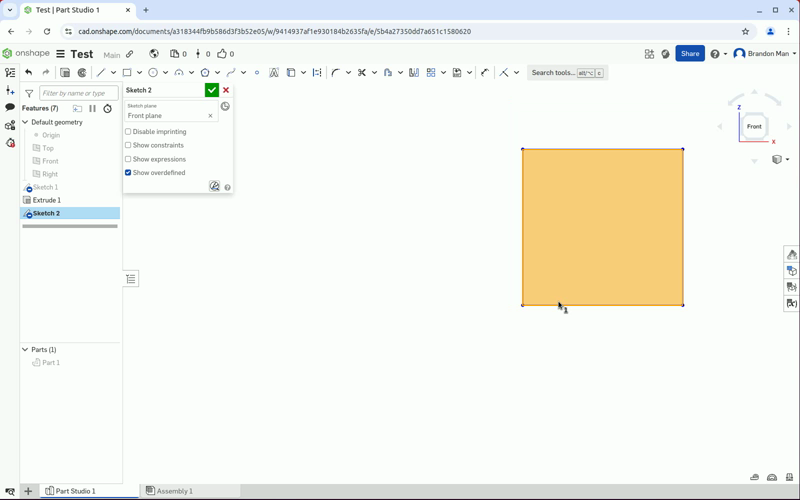
scroll(-6)
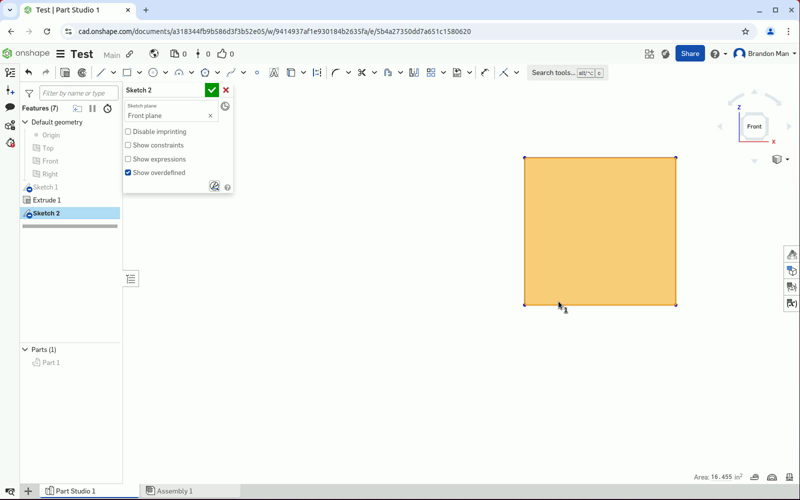
scroll(-6)
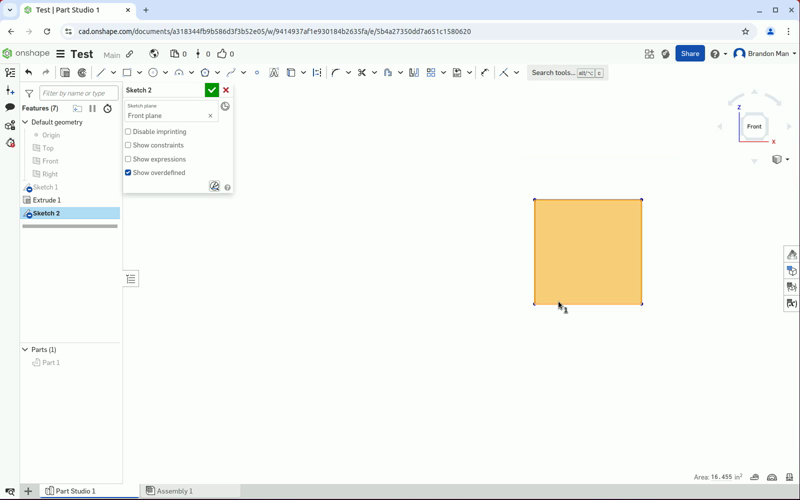
scroll(-6)
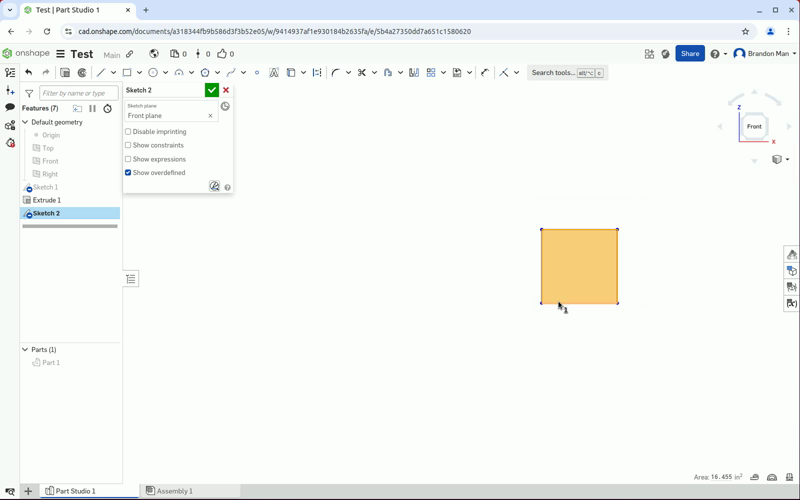
scroll(-6)
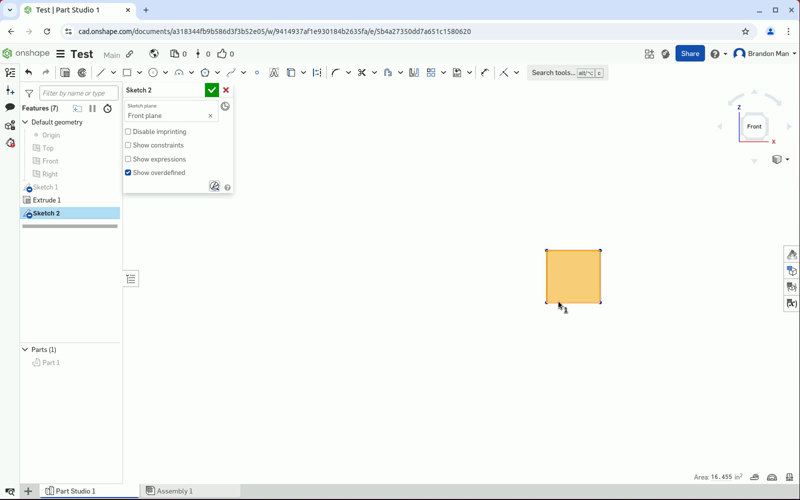
scroll(-6)
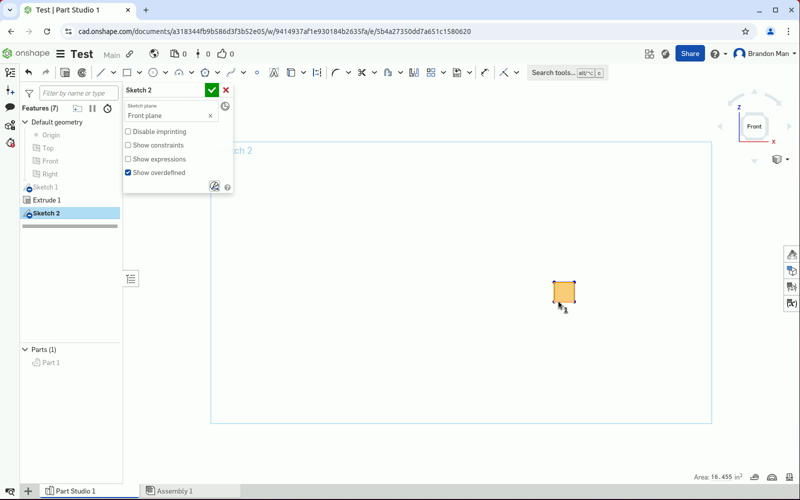
mouse_move(73, 352)
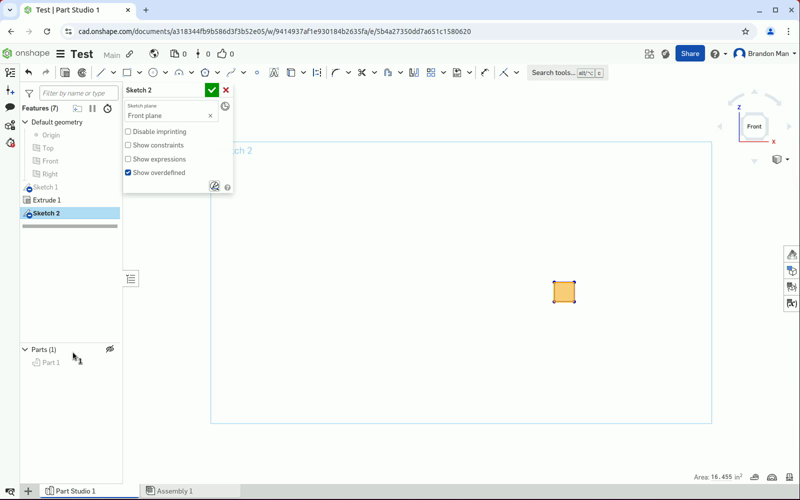
key(shift+y)
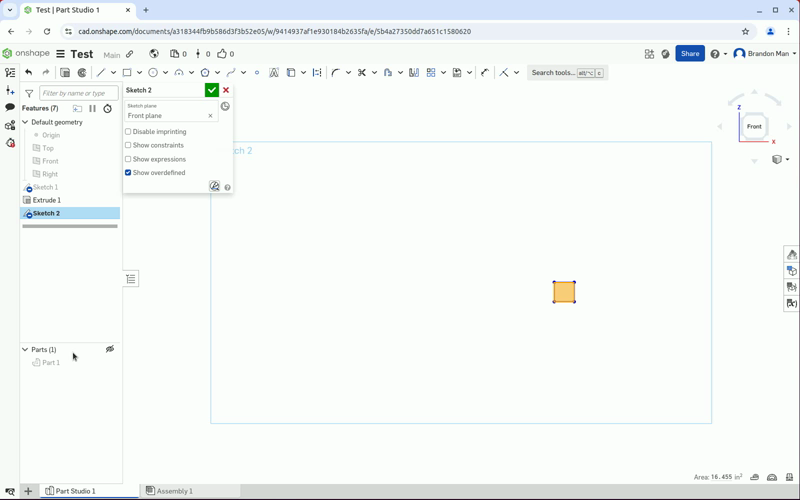
key(shift+e)
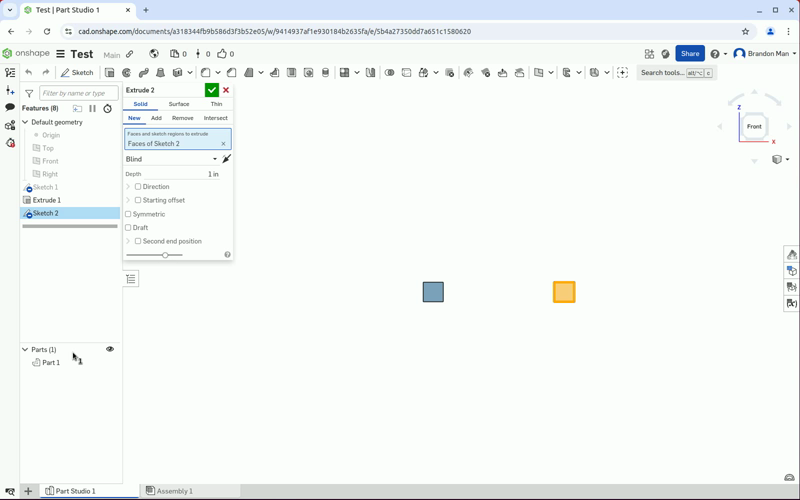
mouse_move(143, 106)
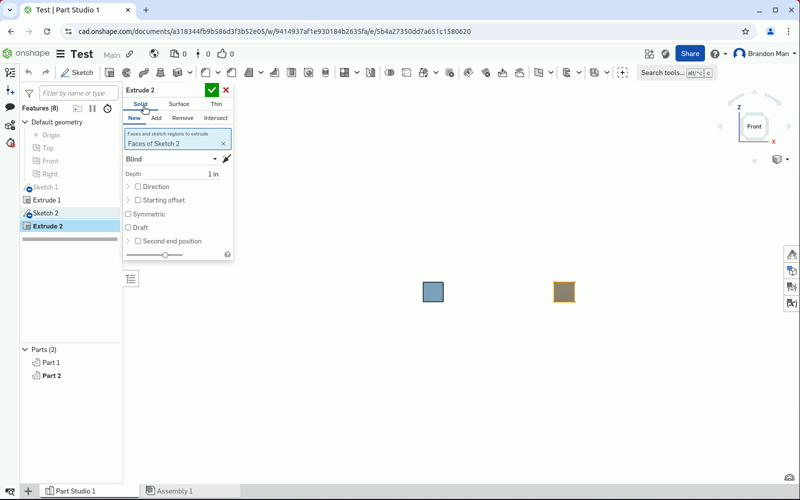
click(143, 106)
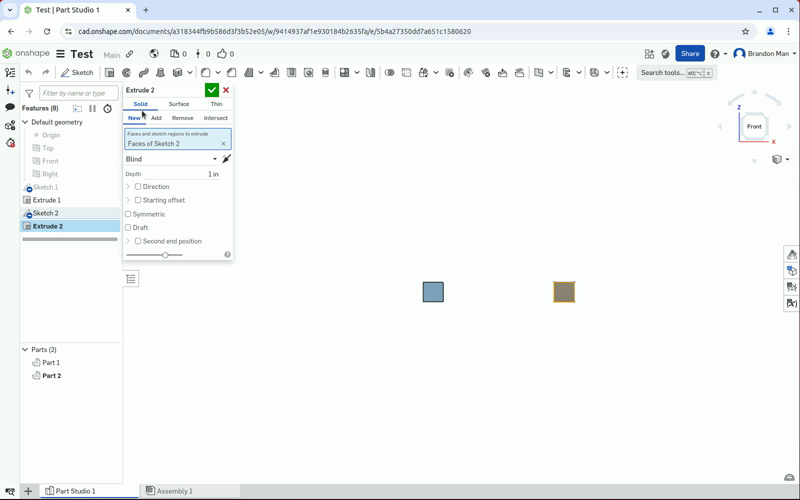
mouse_move(137, 120)
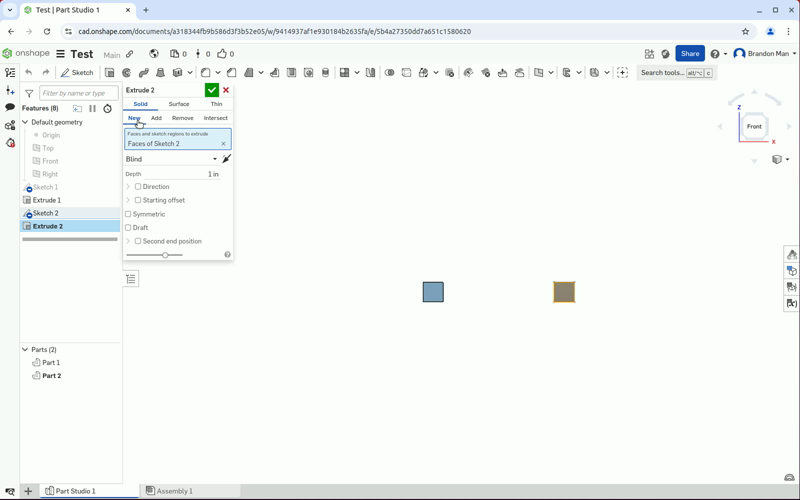
click(137, 120)
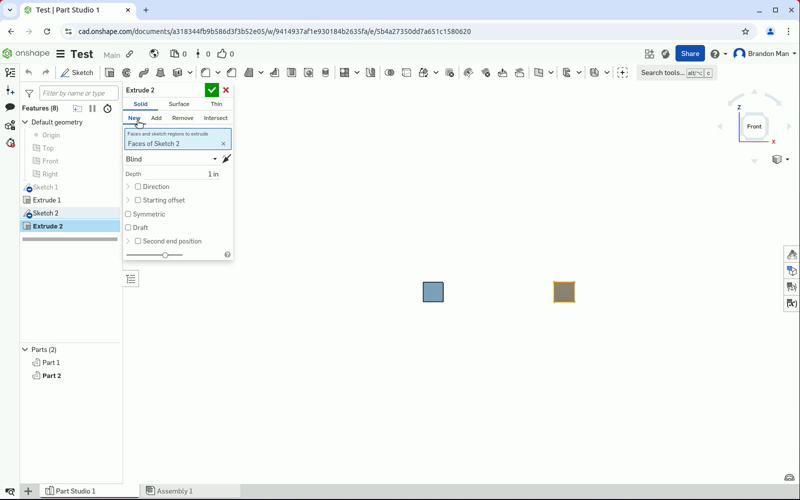
key(tab, 4)
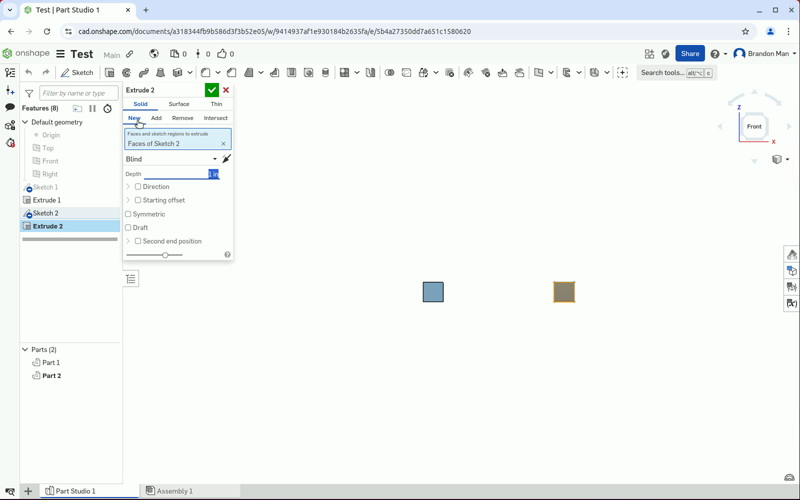
text(23.108)
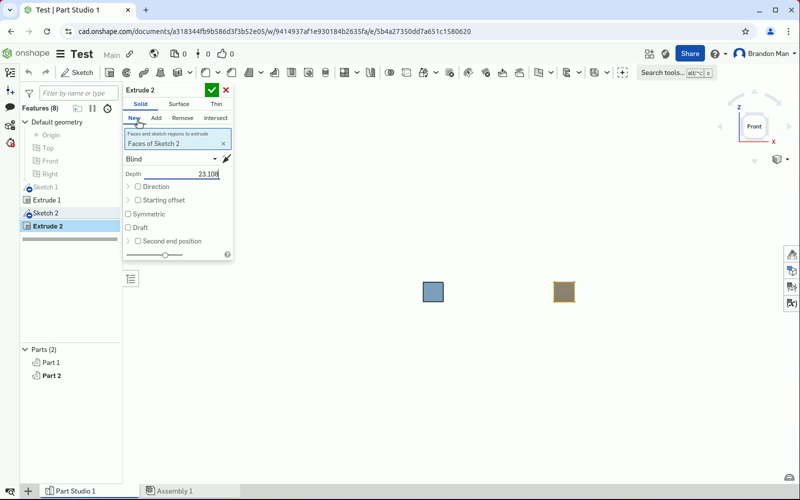
key(enter)
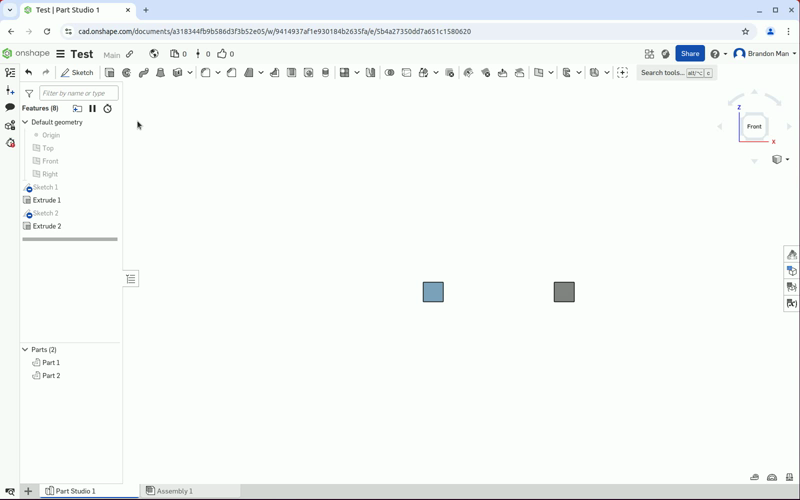
key(shift+h)
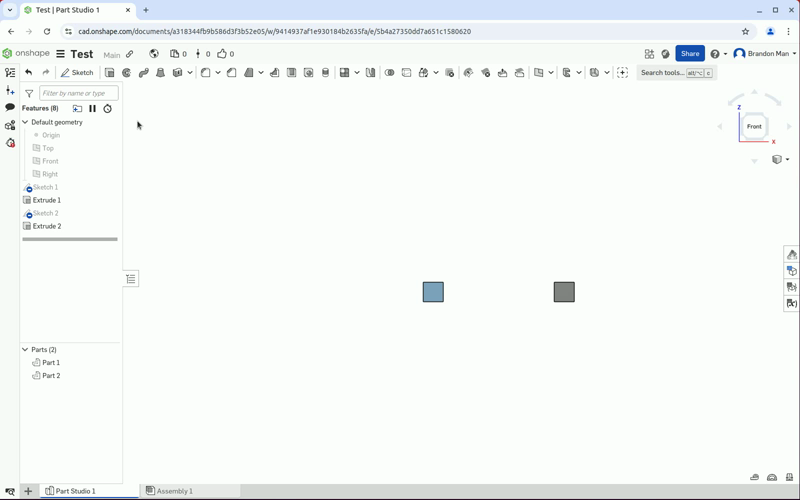
key(shift+h)
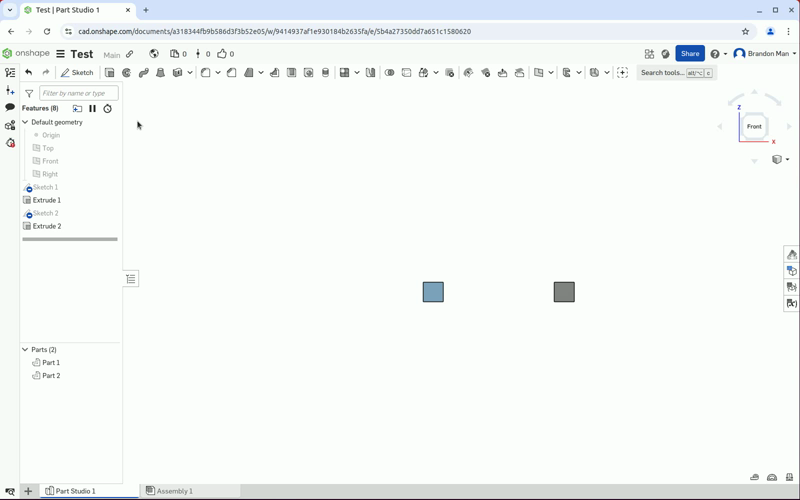
mouse_move(73, 189)
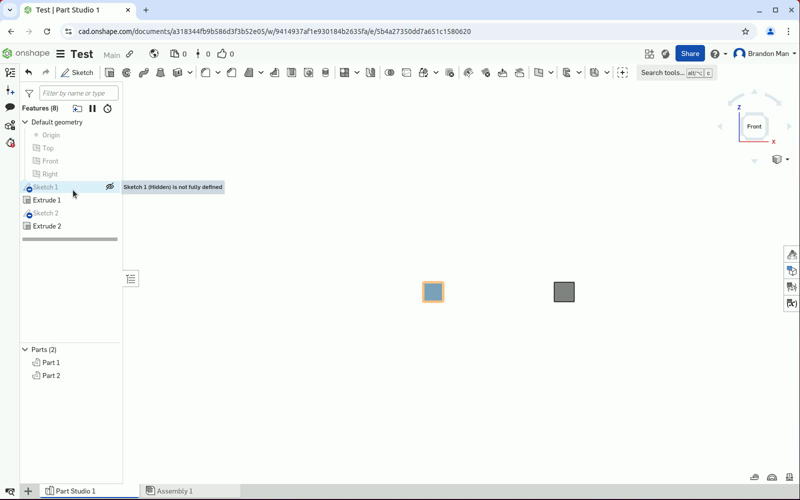
click(73, 189)
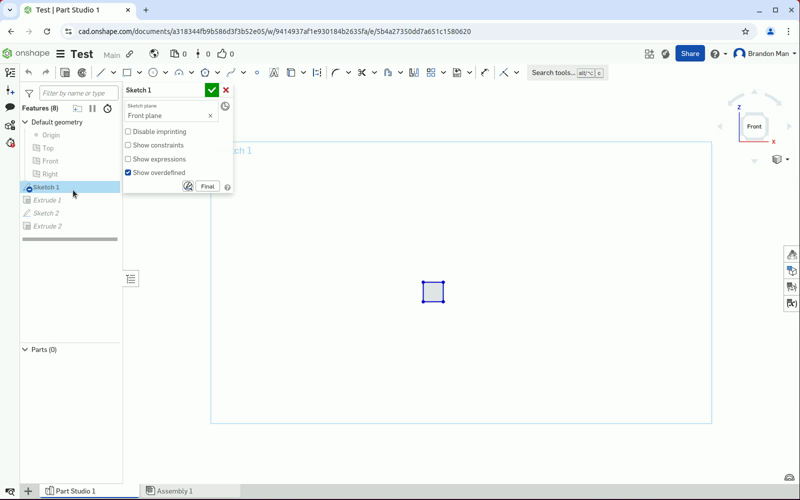
mouse_move(229, 92)
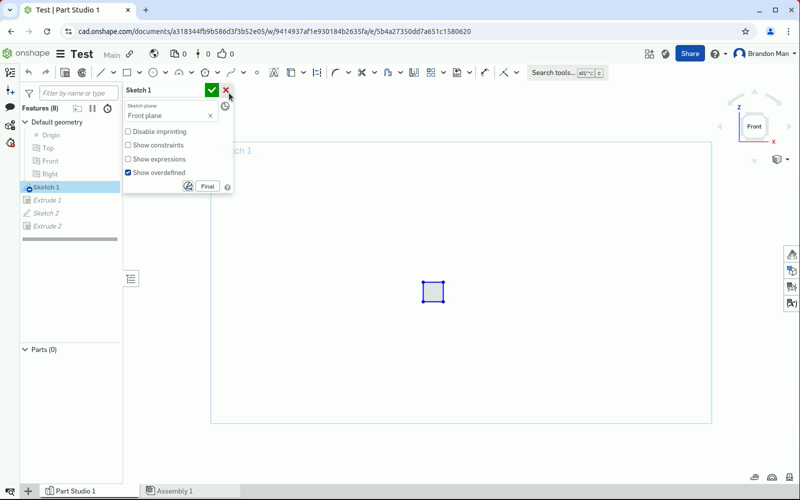
click(229, 92)
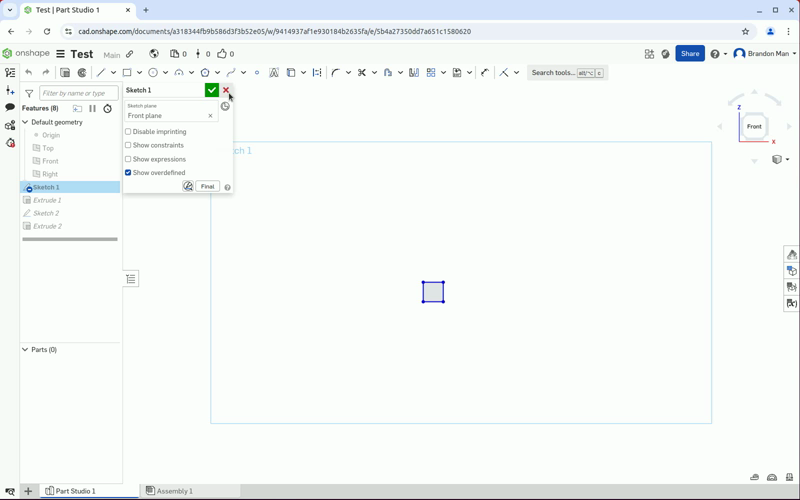
key(shift+s)
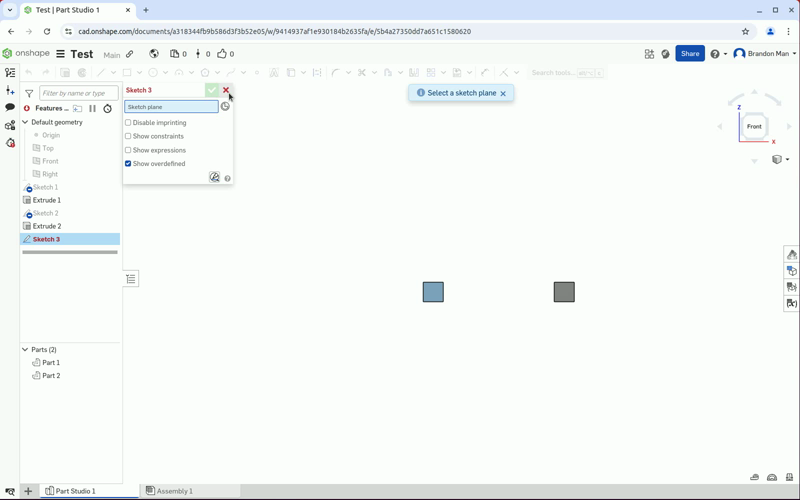
mouse_move(73, 163)
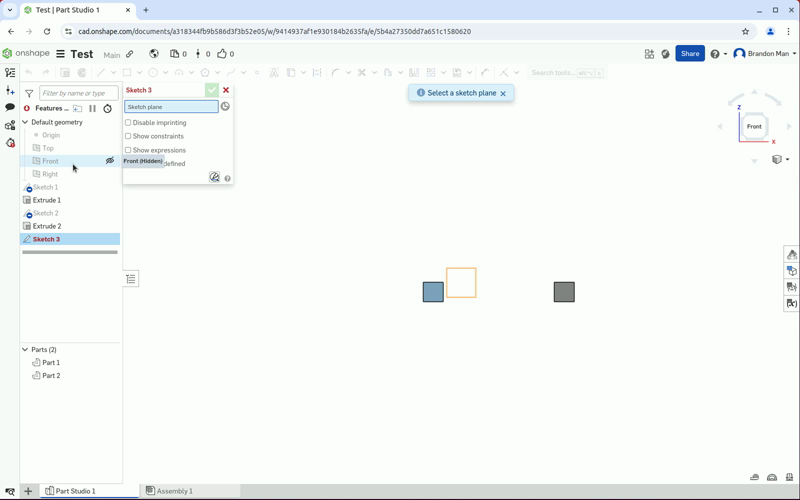
click(73, 163)
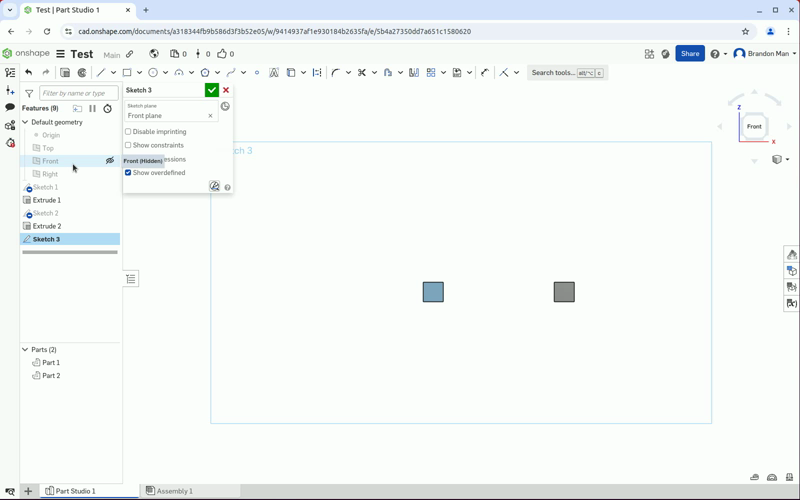
mouse_move(73, 352)
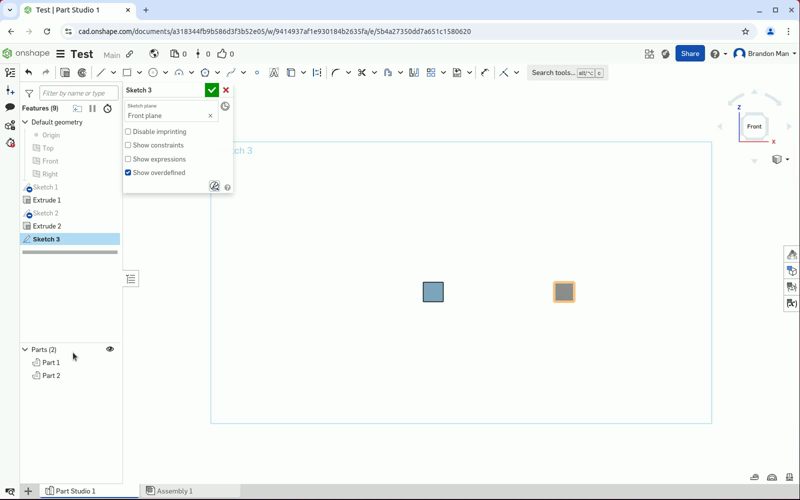
key(y)
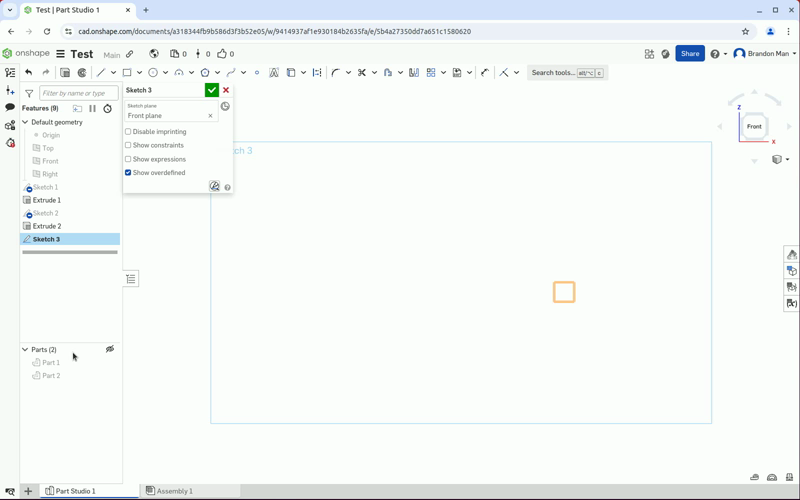
key(l)
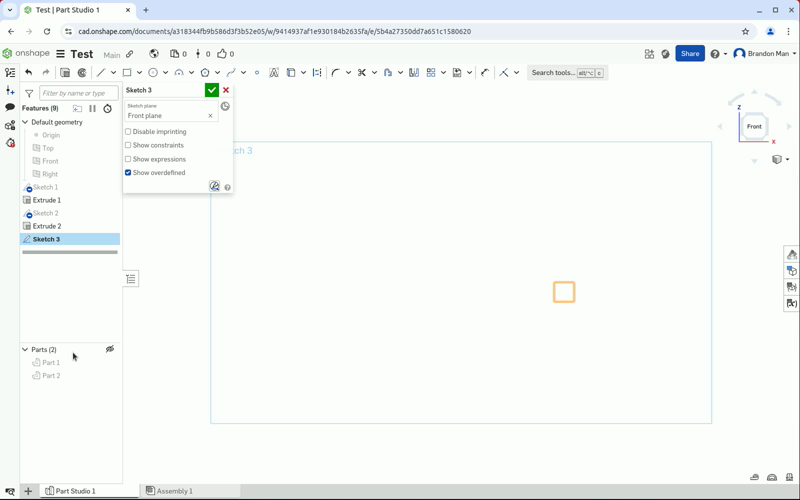
key_down(shift)
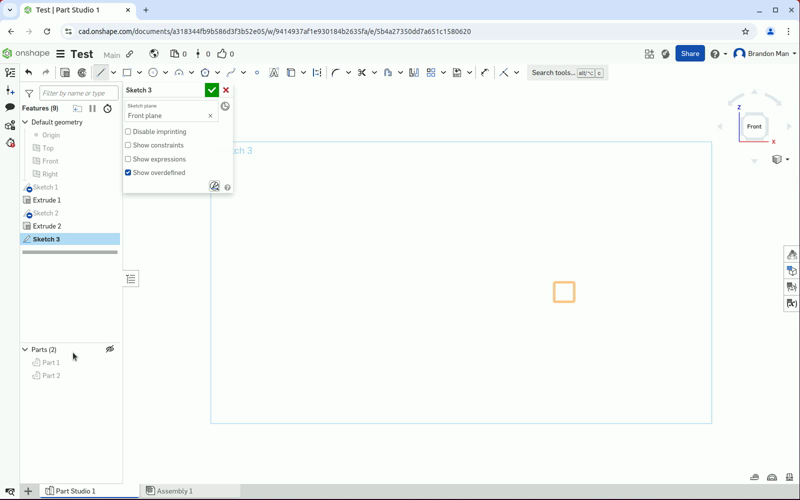
mouse_move(460, 282)
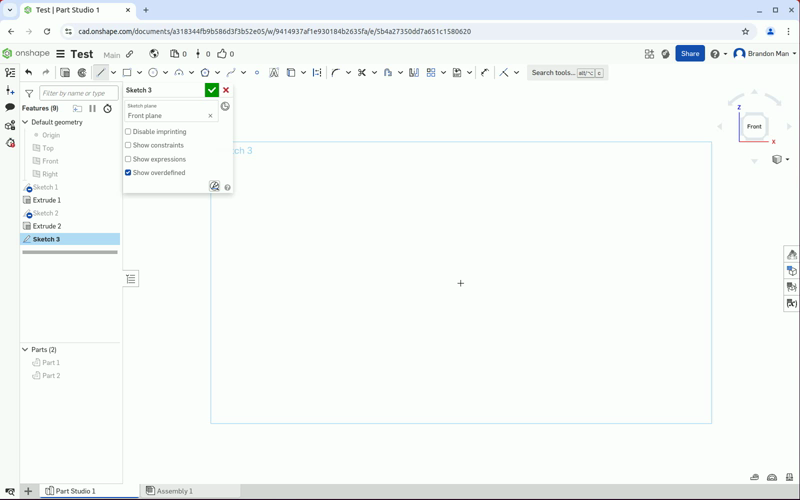
click(460, 282)
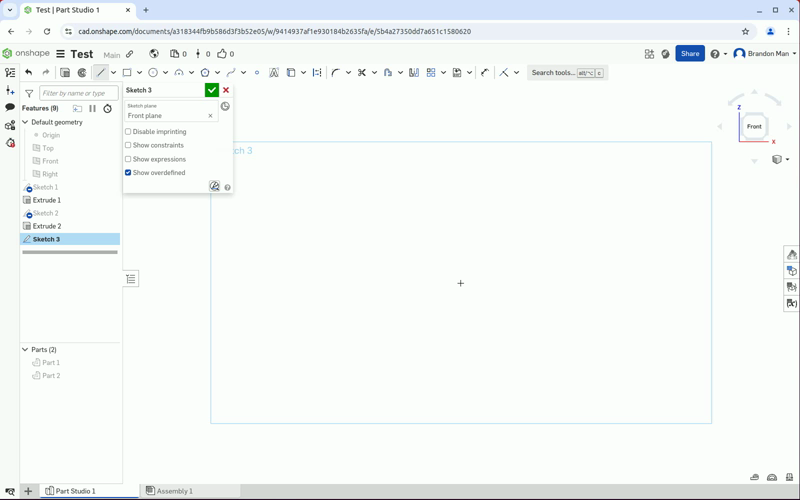
key_up(shift)
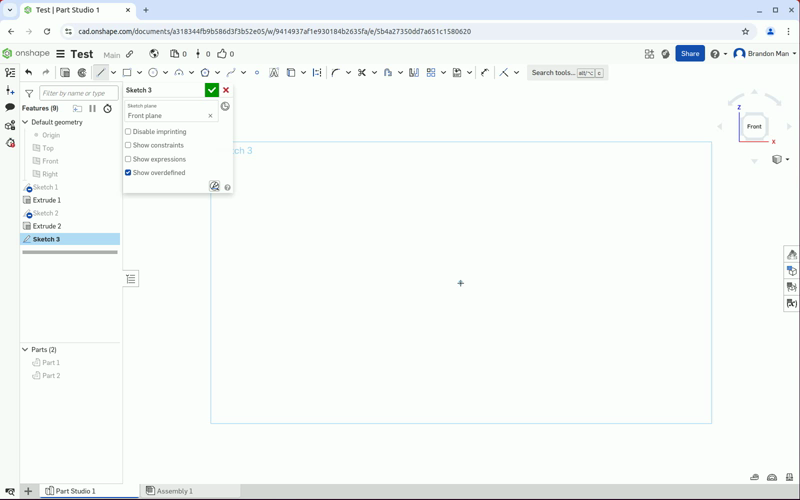
key_down(shift)
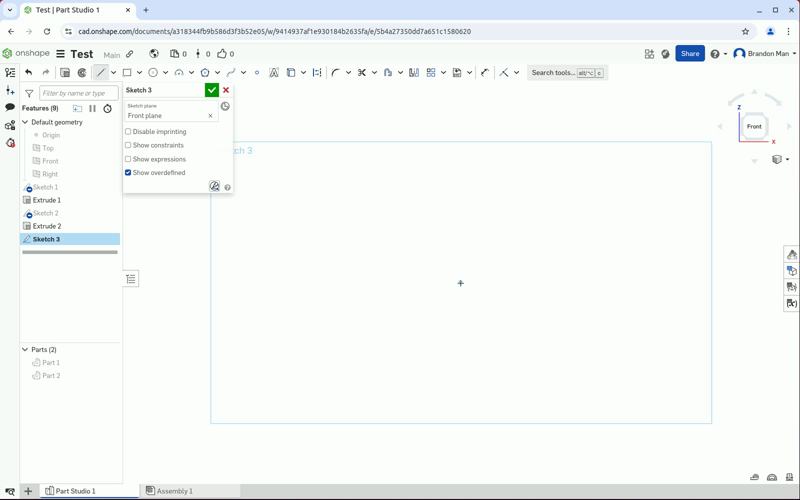
mouse_move(536, 282)
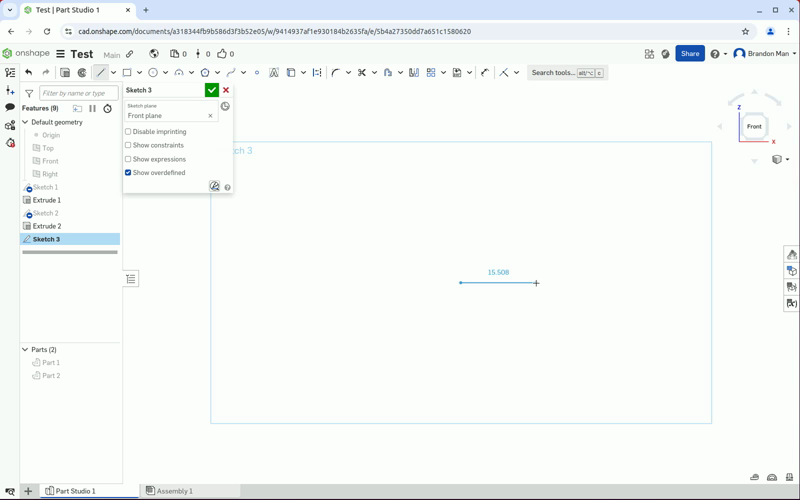
click(536, 282)
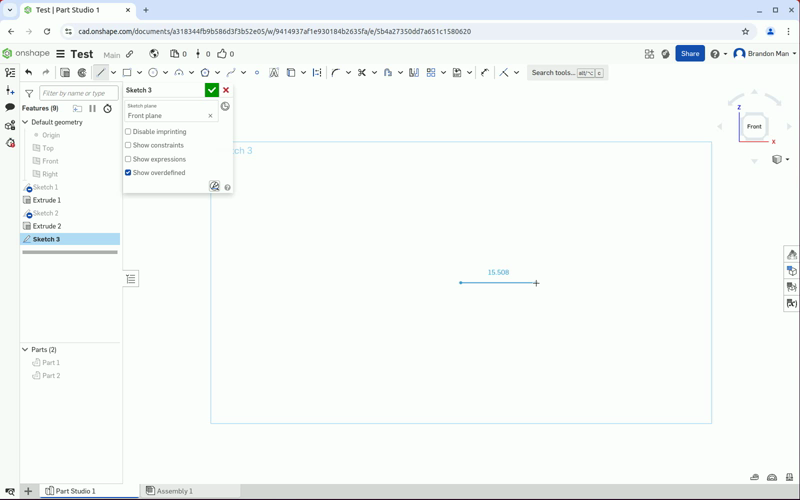
key_up(shift)
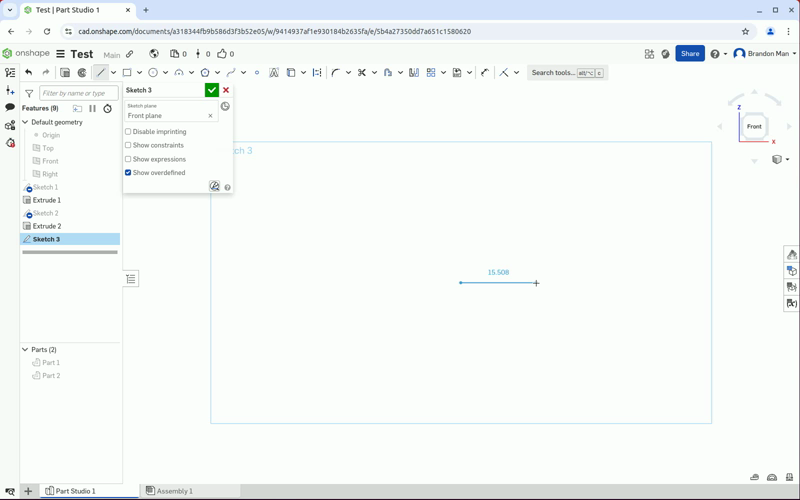
key_down(shift)
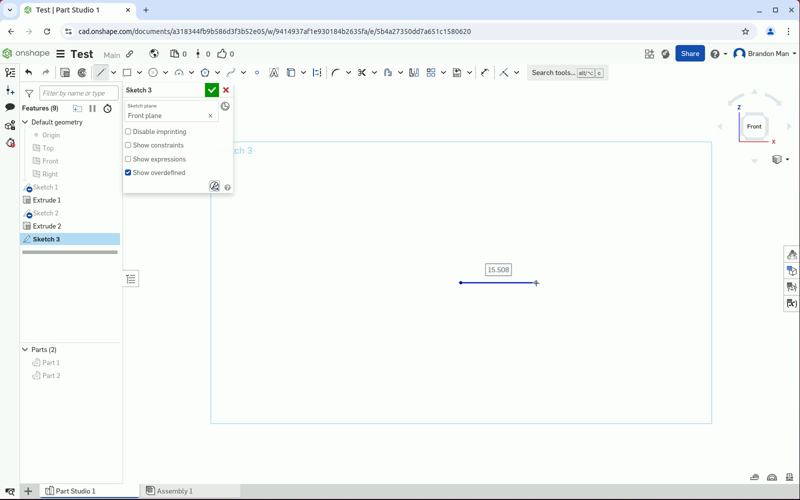
mouse_move(566, 282)
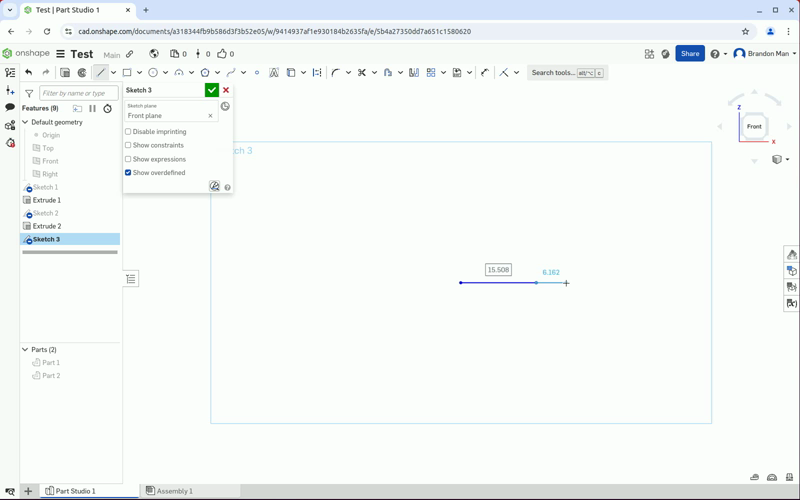
mouse_move(536, 264)
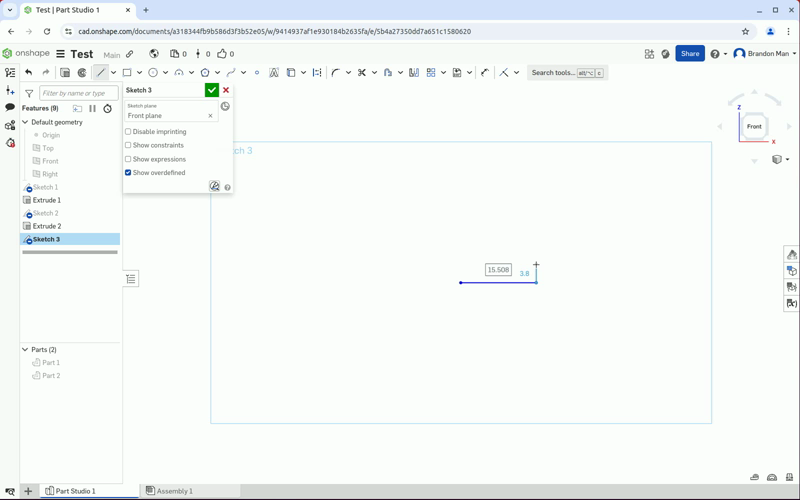
click(536, 264)
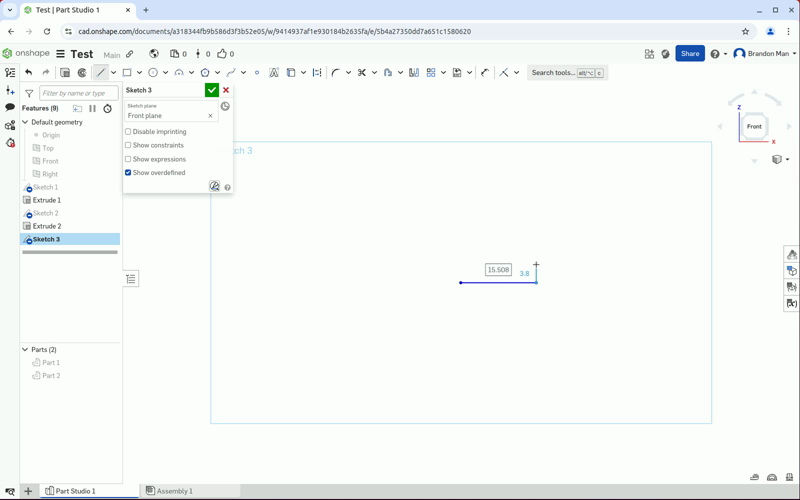
key_up(shift)
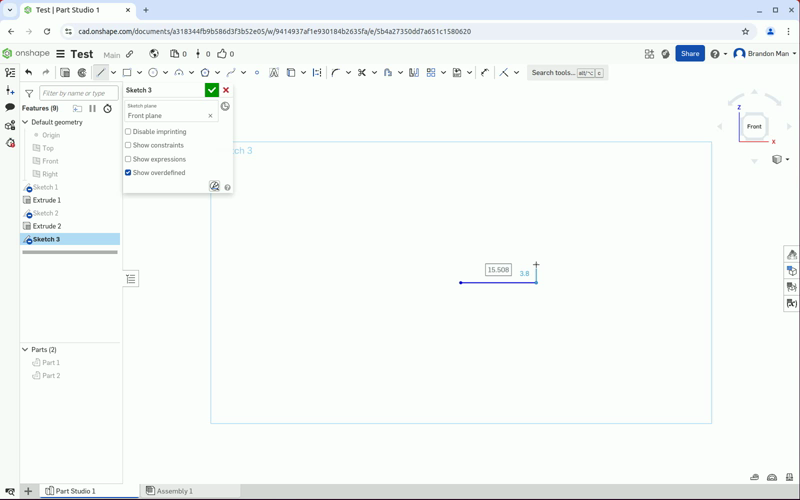
key_down(shift)
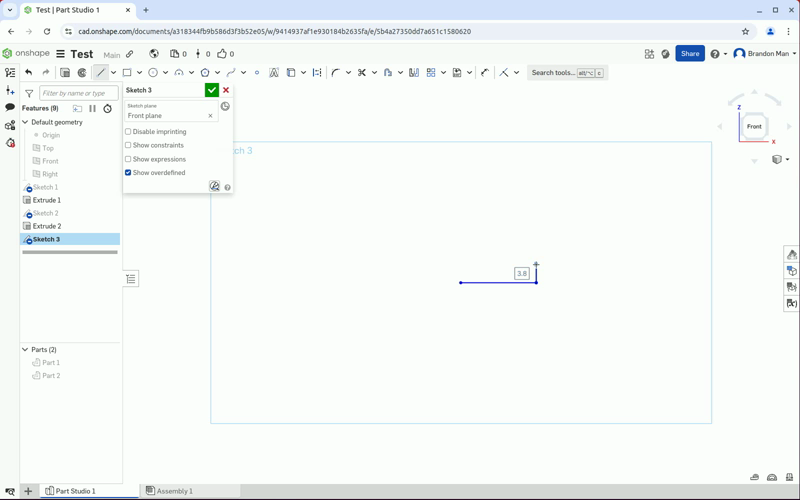
mouse_move(566, 264)
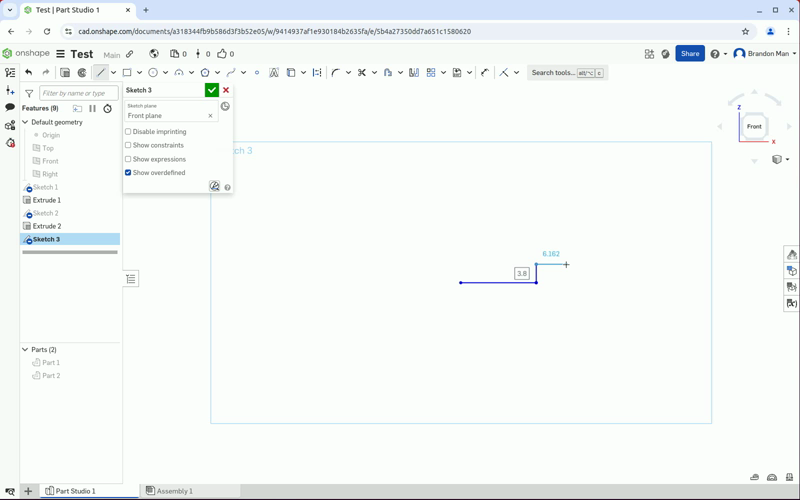
mouse_move(536, 226)
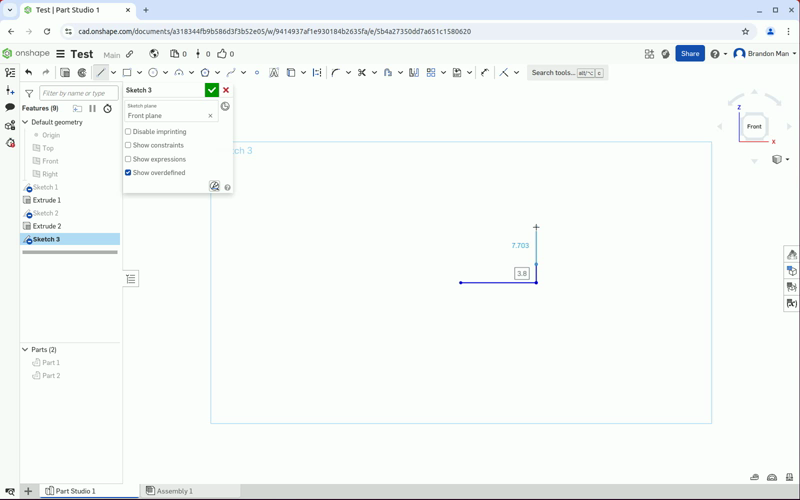
click(536, 226)
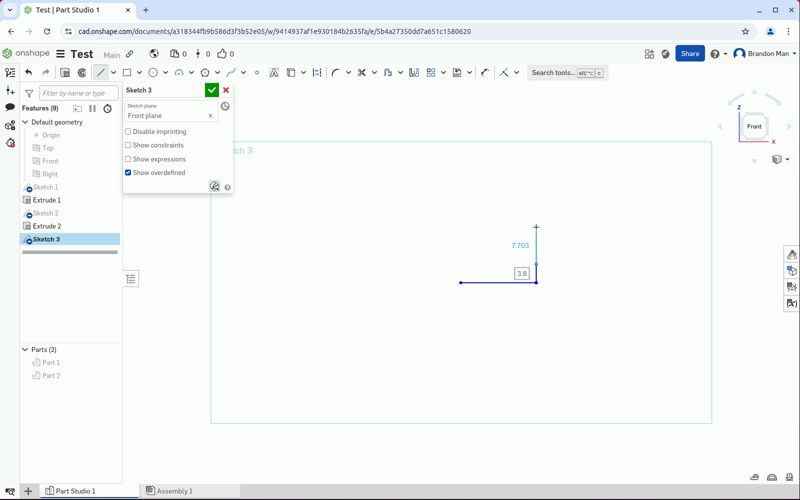
key_up(shift)
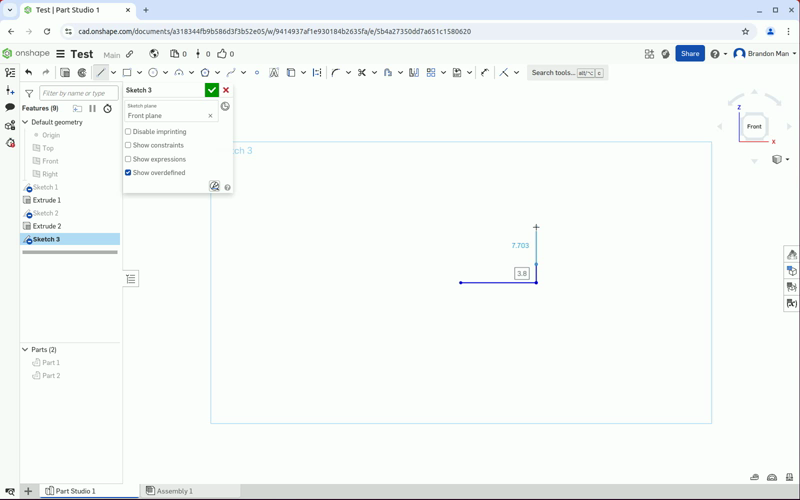
key_down(shift)
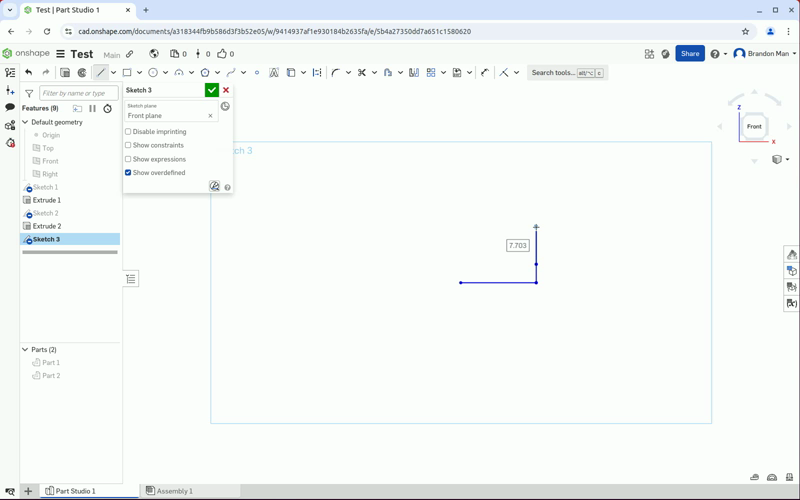
mouse_move(460, 226)
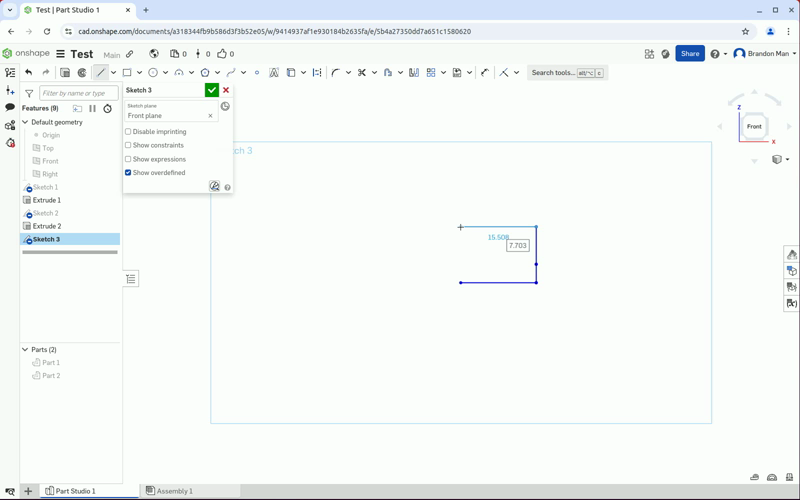
click(460, 226)
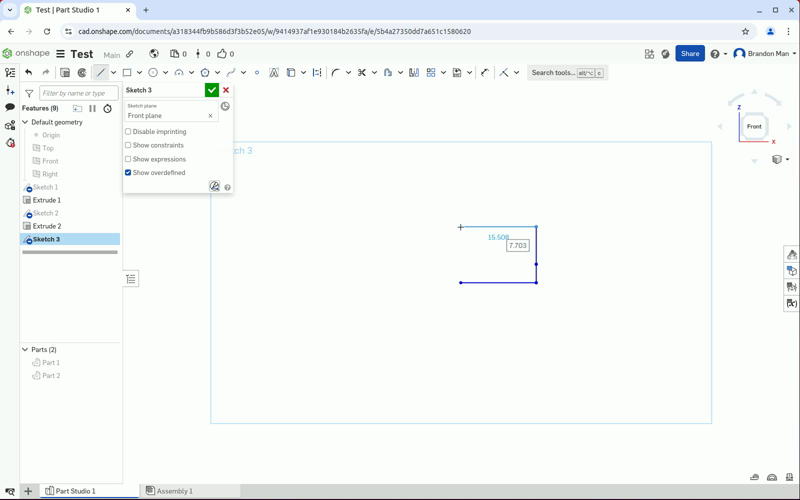
key_up(shift)
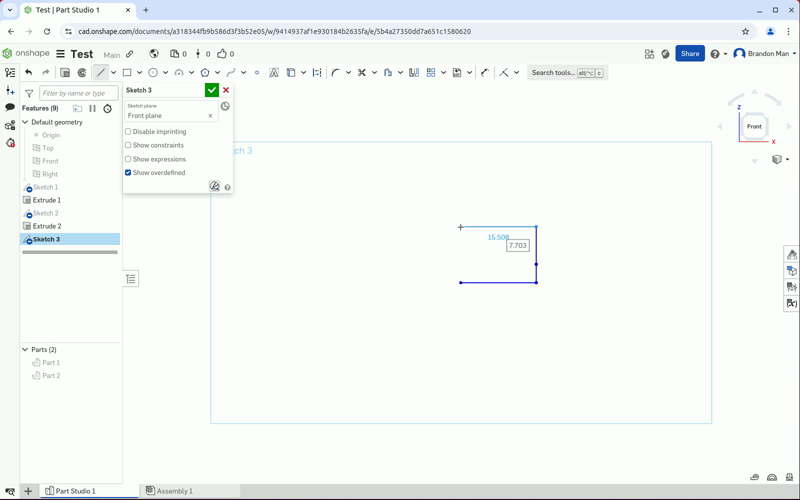
key_down(shift)
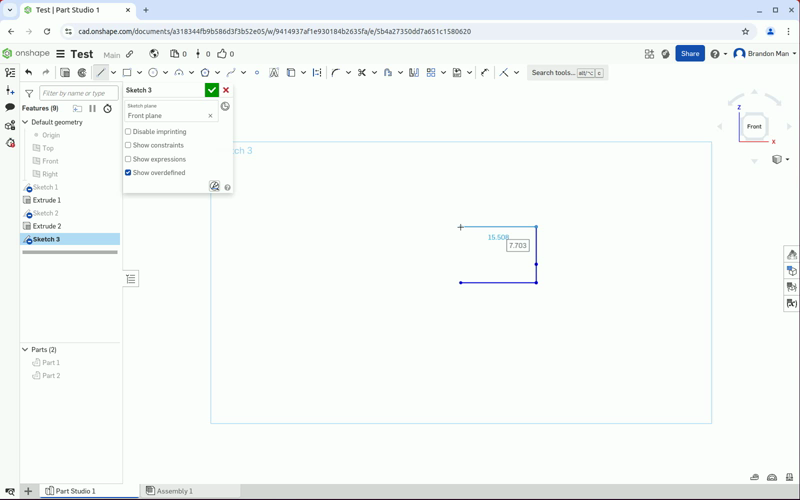
mouse_move(490, 226)
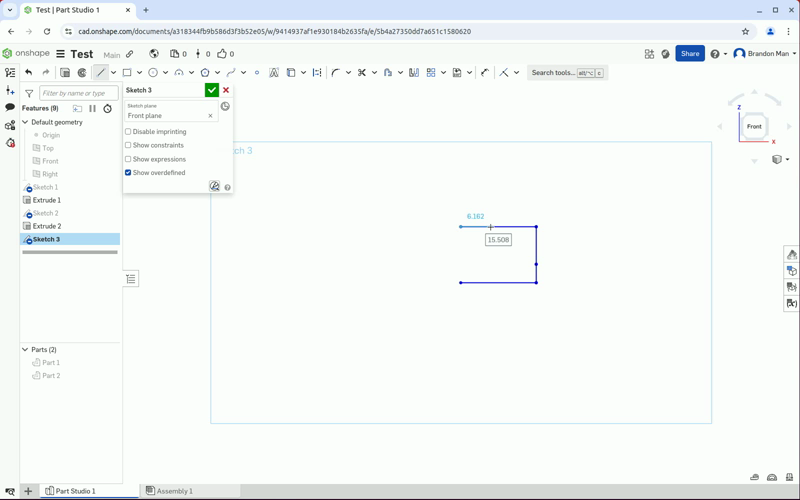
mouse_move(460, 264)
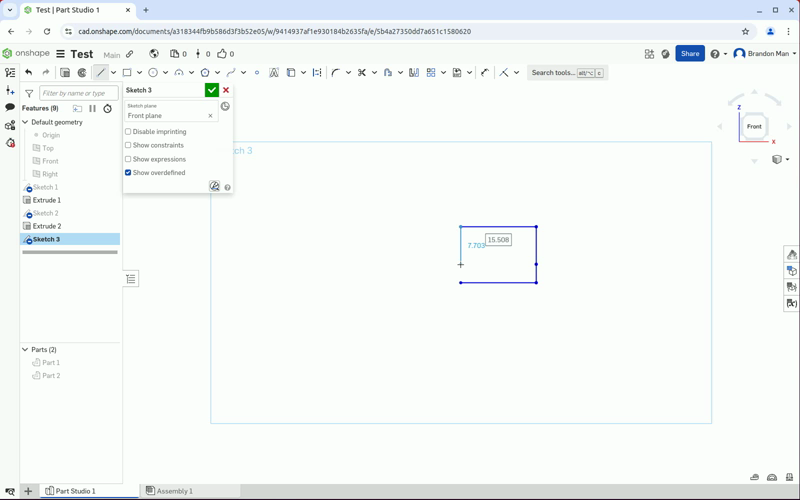
click(460, 264)
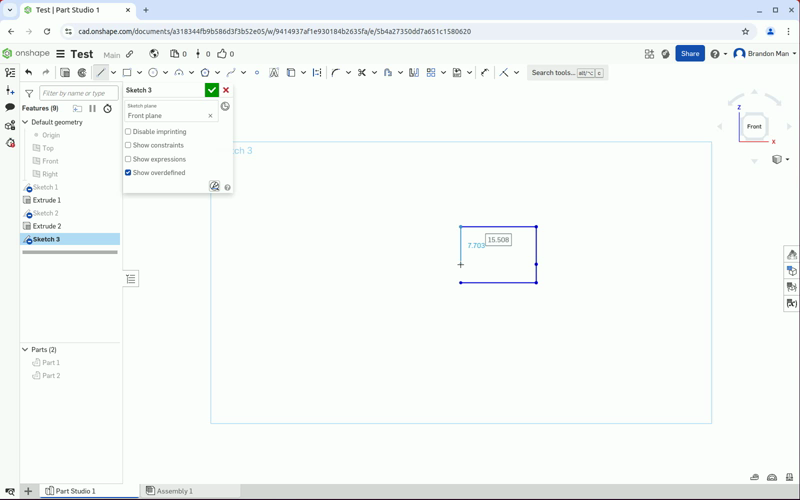
key_up(shift)
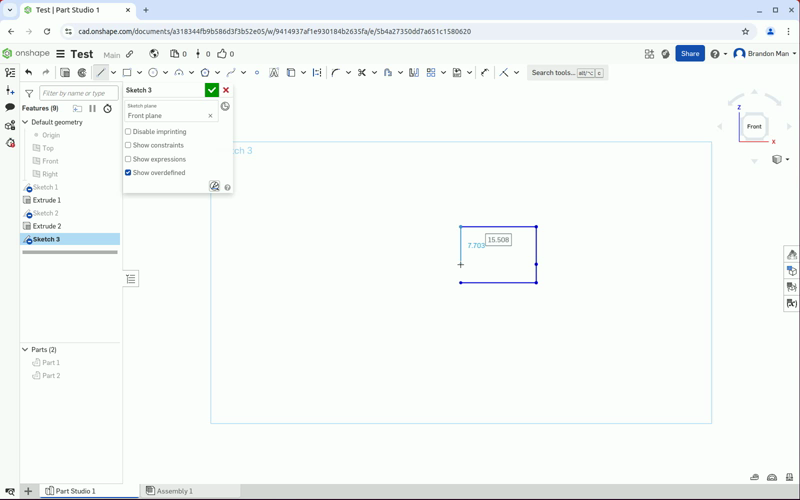
mouse_move(490, 264)
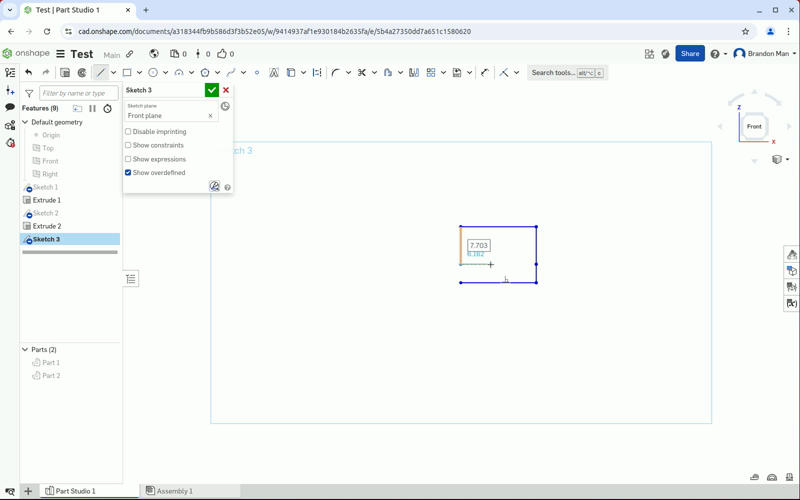
key_down(shift)
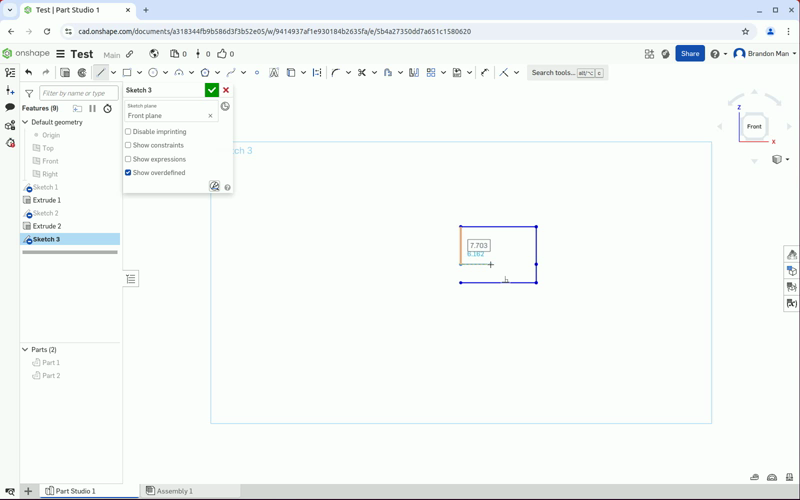
mouse_move(460, 282)
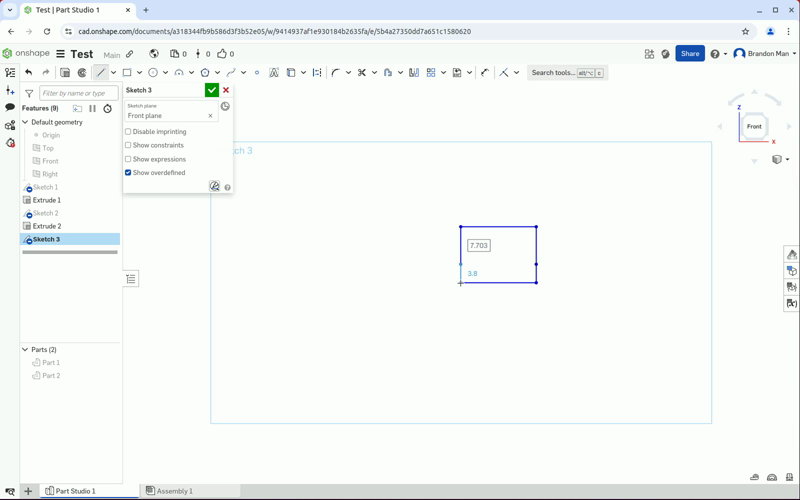
key_up(shift)
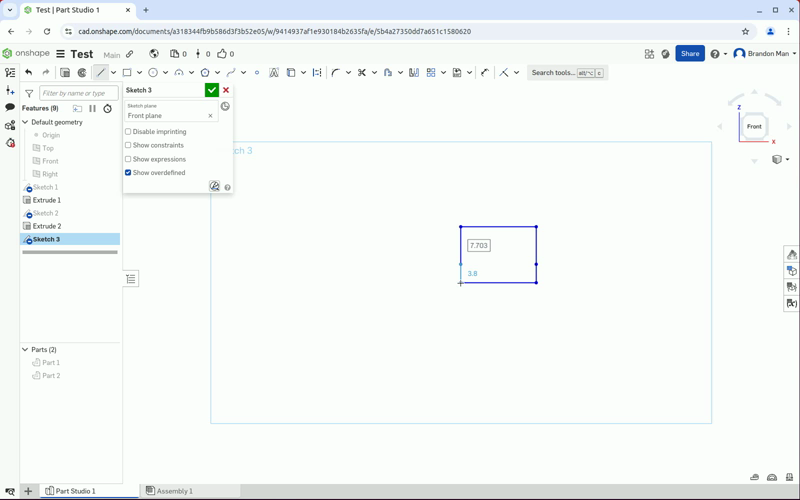
click(460, 282)
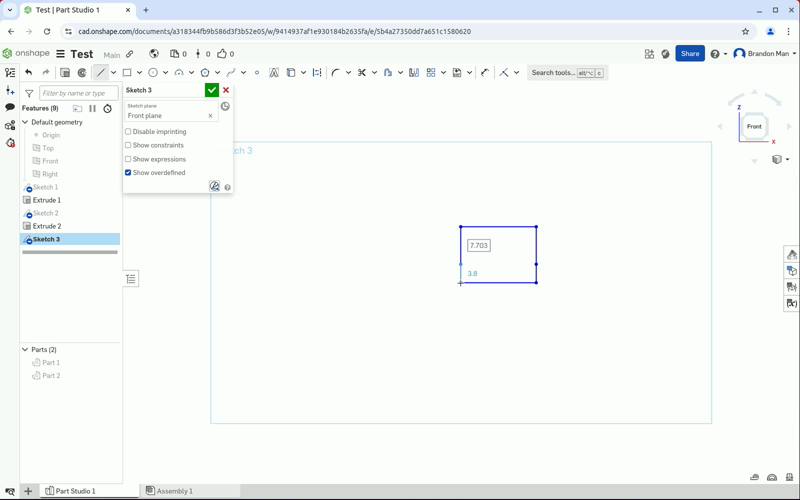
key(esc)
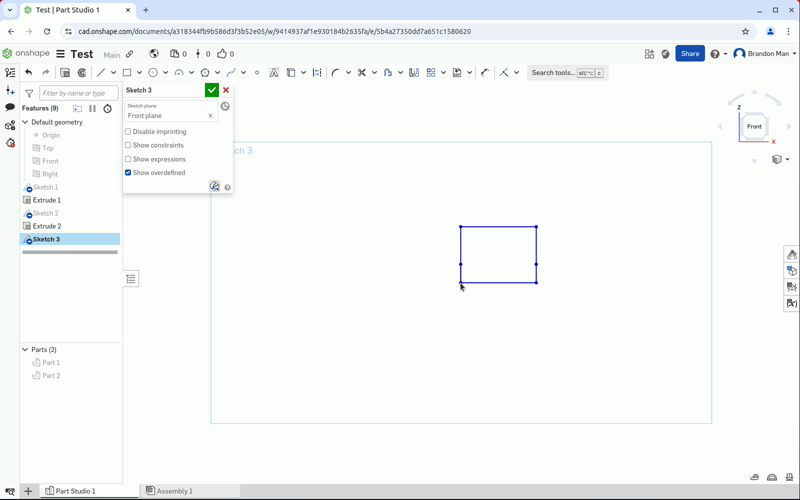
mouse_move(518, 233)
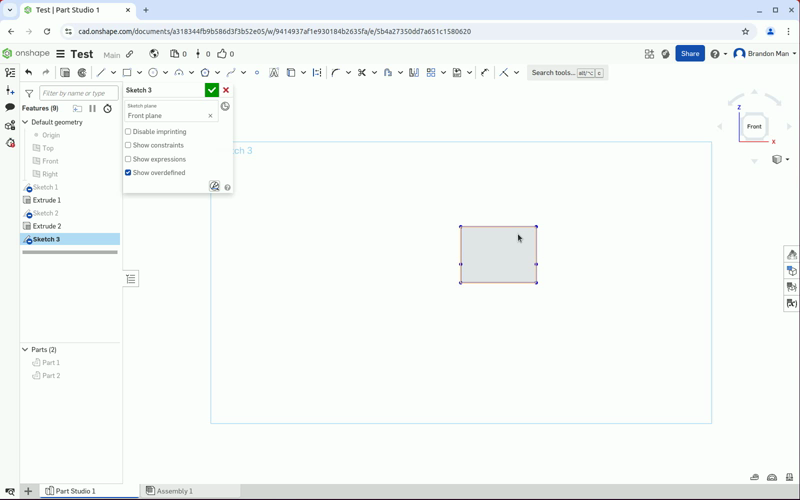
click(518, 233)
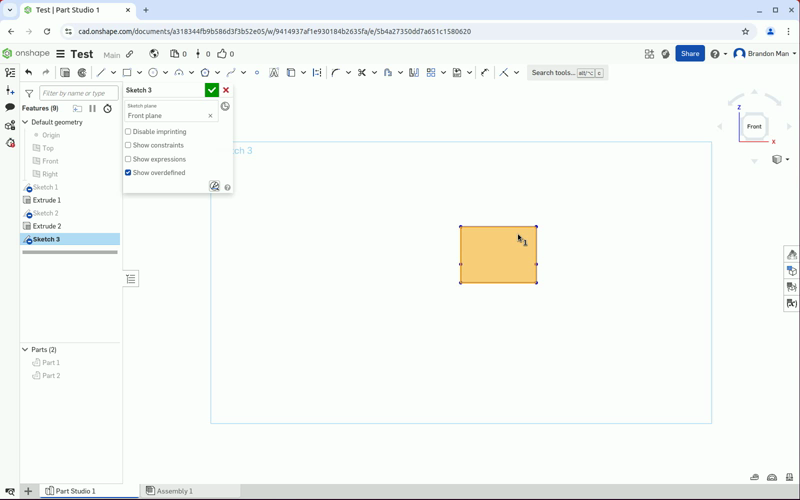
mouse_move(73, 352)
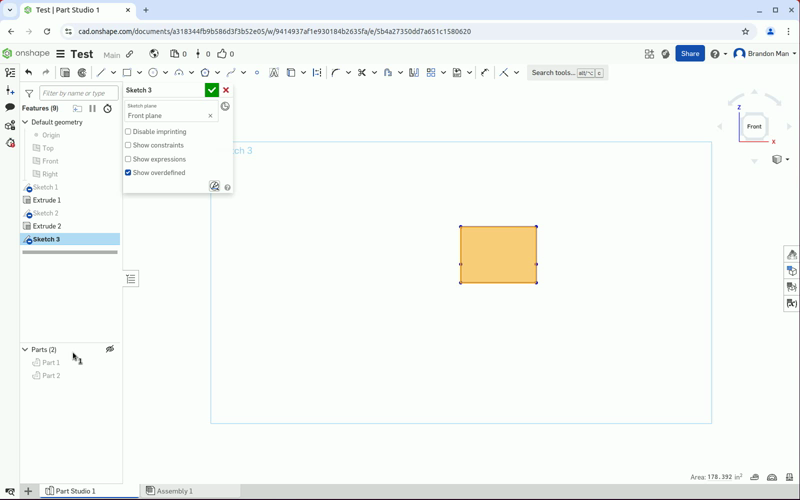
key(shift+y)
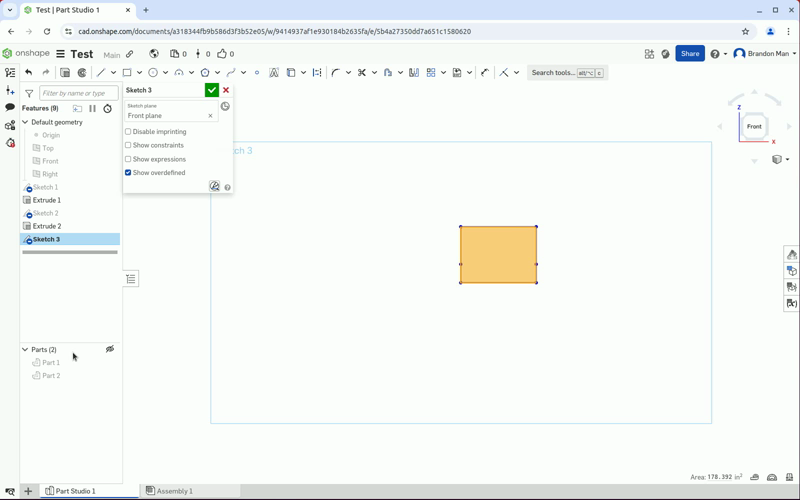
key(shift+e)
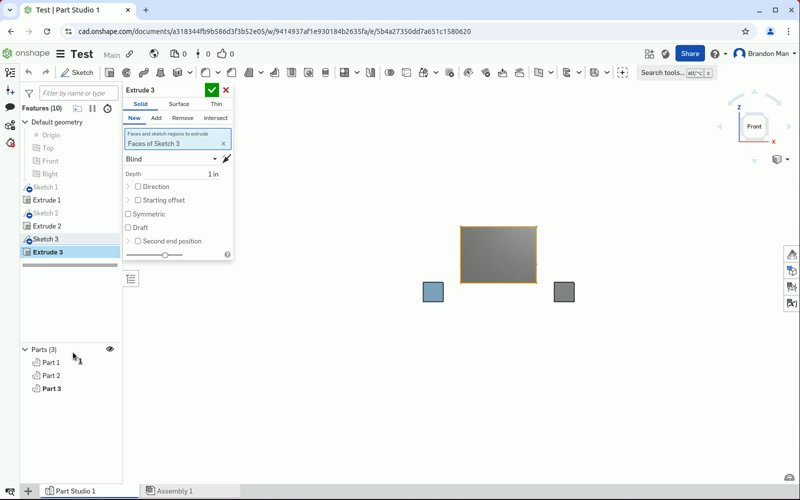
mouse_move(143, 106)
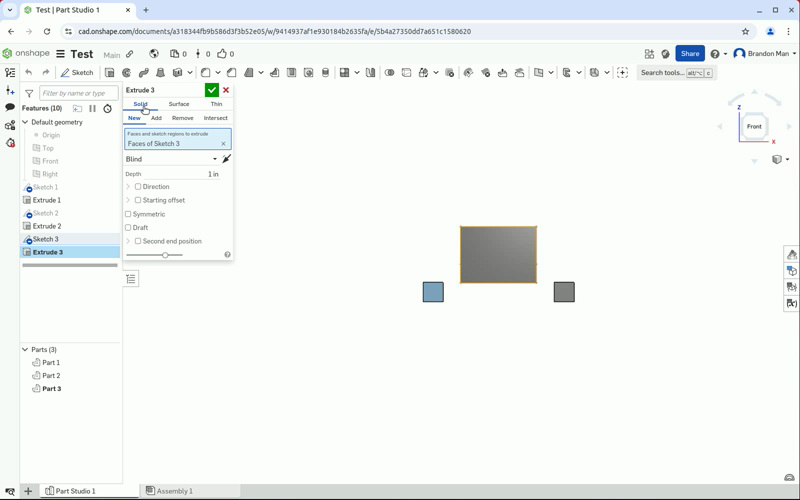
click(143, 106)
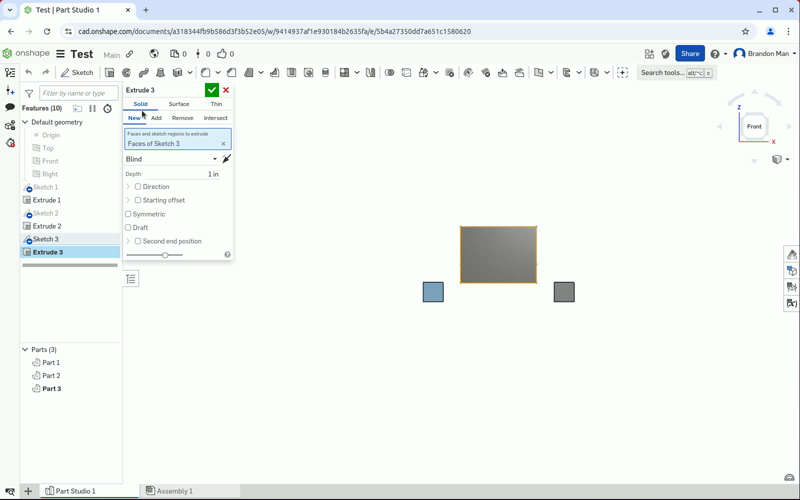
mouse_move(137, 120)
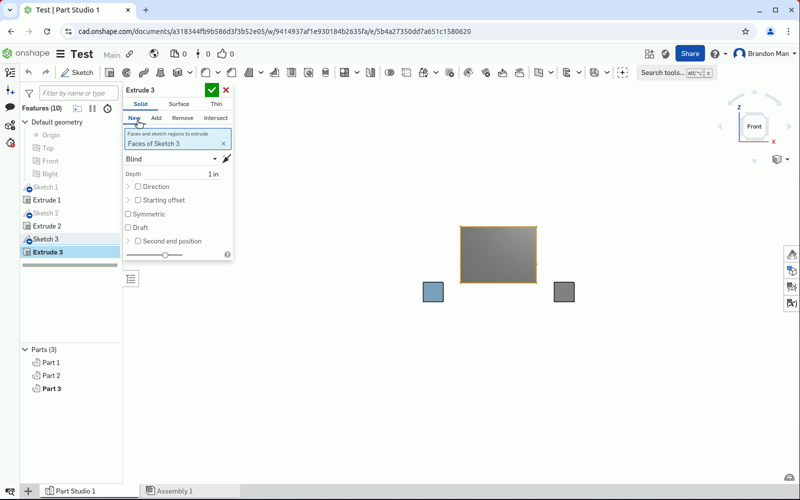
click(137, 120)
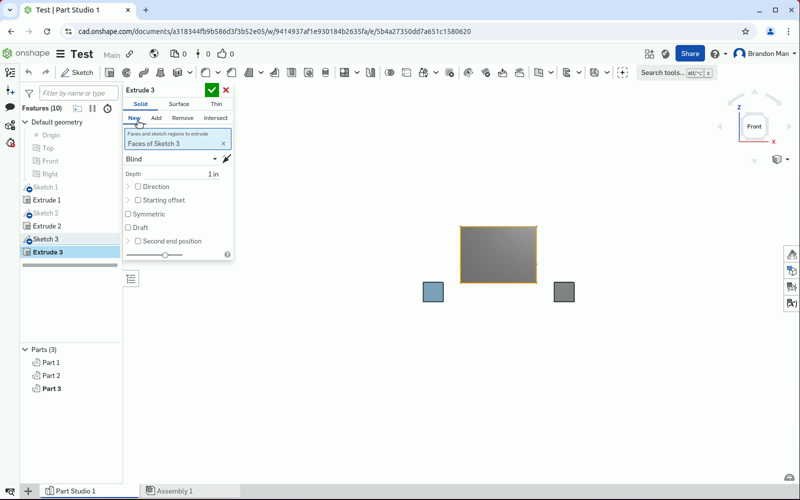
key(tab, 4)
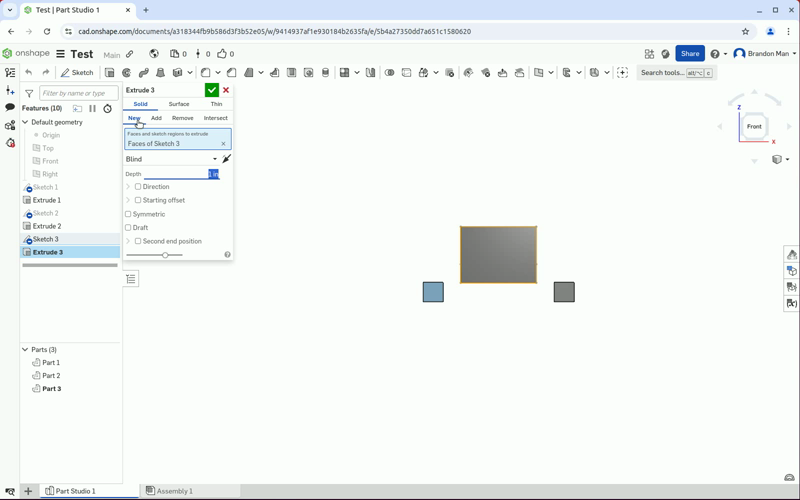
text(23.108)
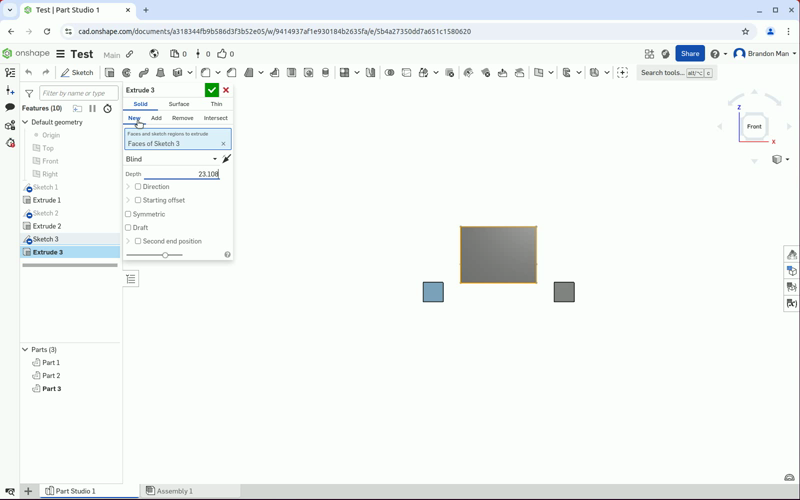
key(enter)
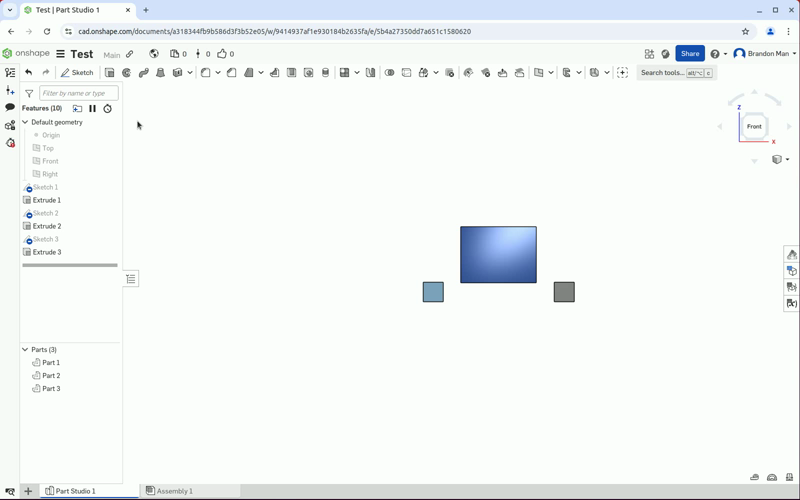
key(shift+h)
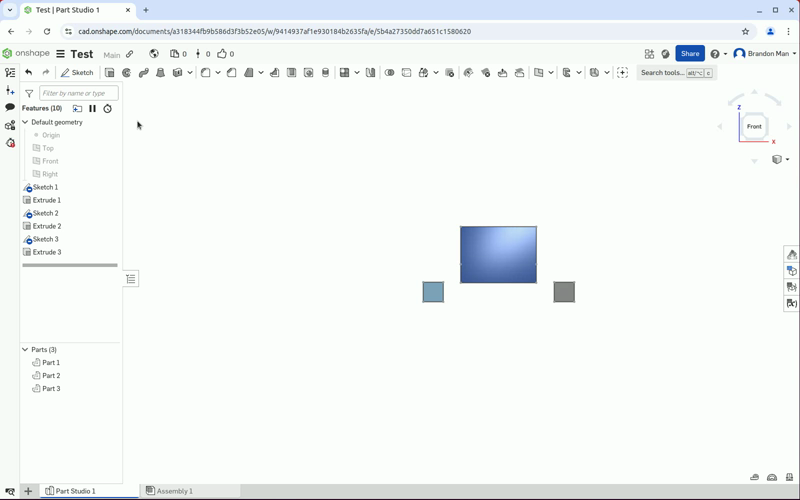
key(shift+h)
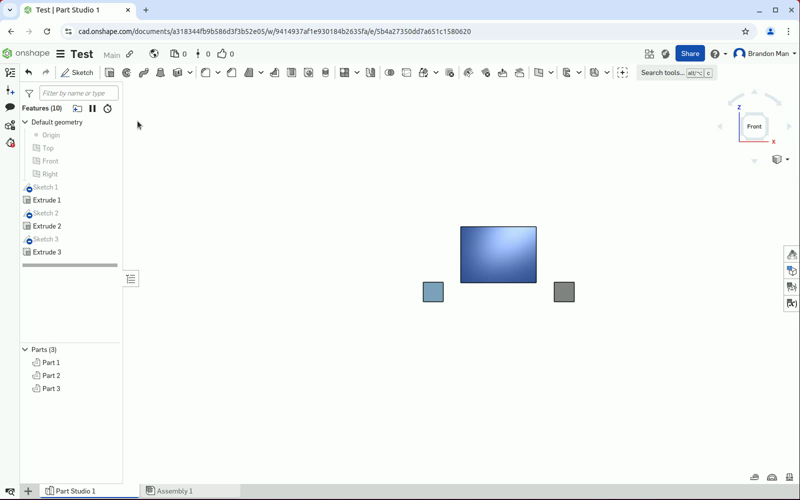
mouse_move(73, 189)
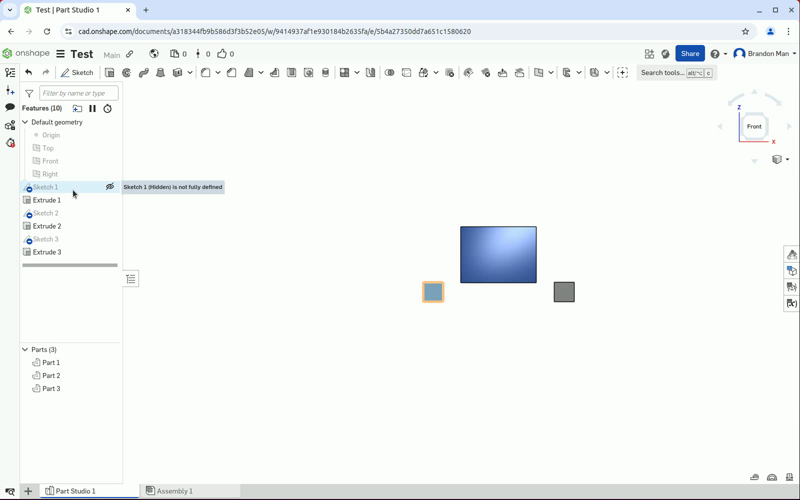
click(73, 189)
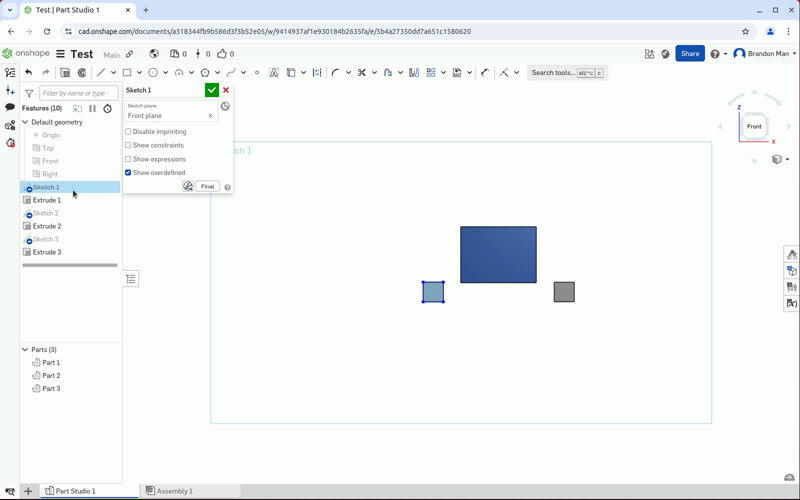
mouse_move(229, 92)
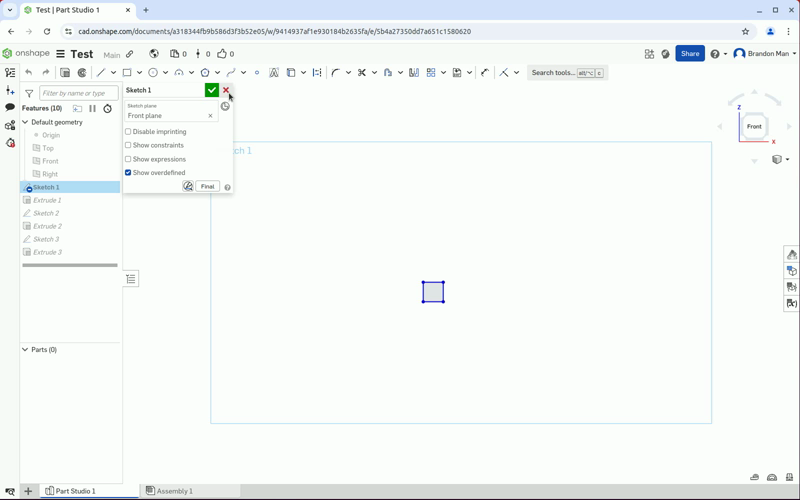
click(229, 92)
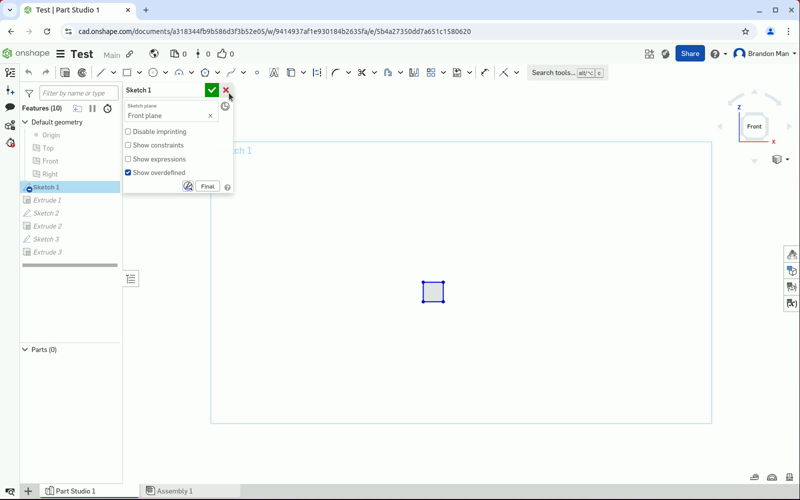
key(shift+s)
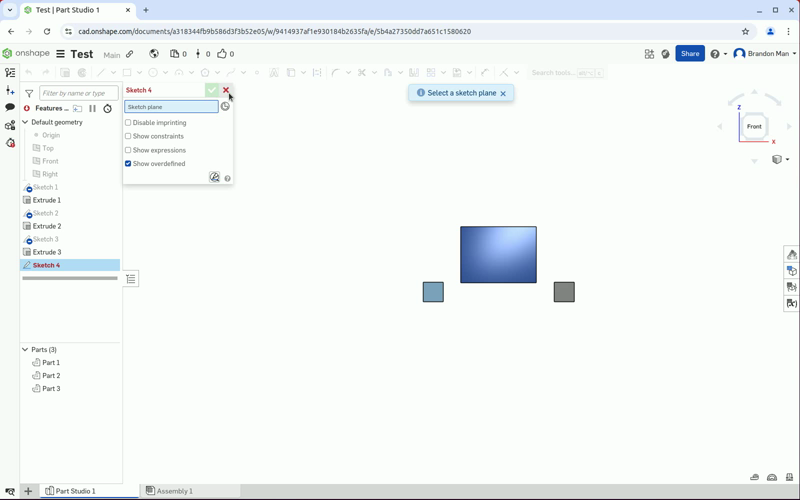
mouse_move(73, 163)
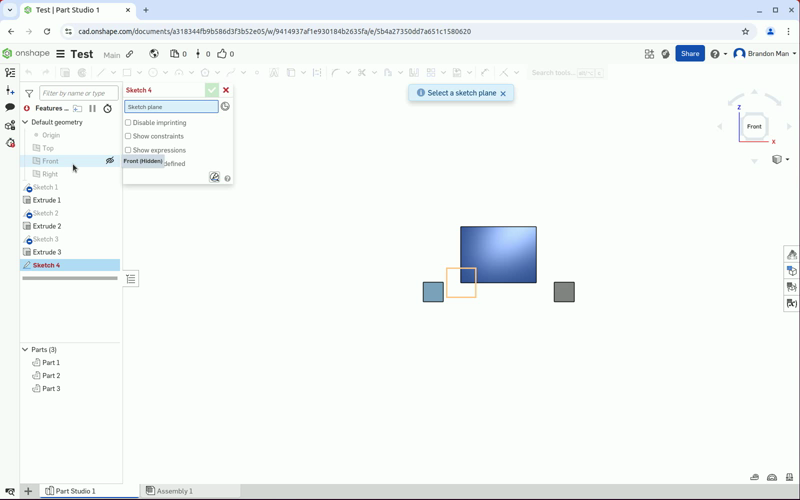
click(73, 163)
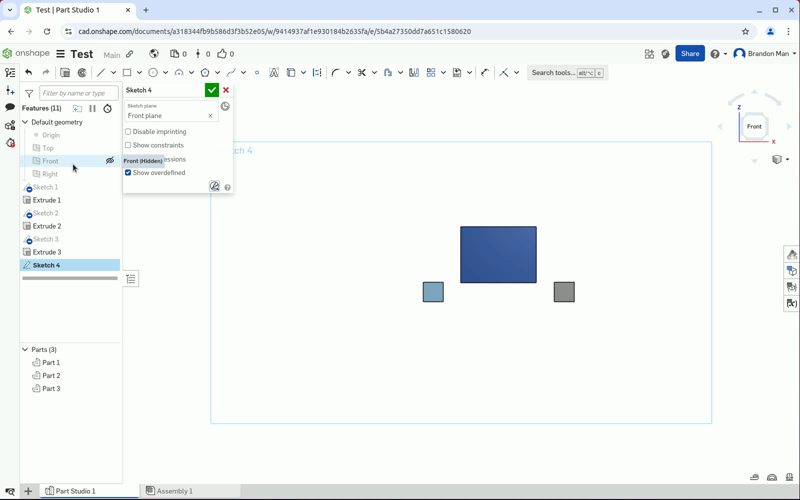
mouse_move(73, 352)
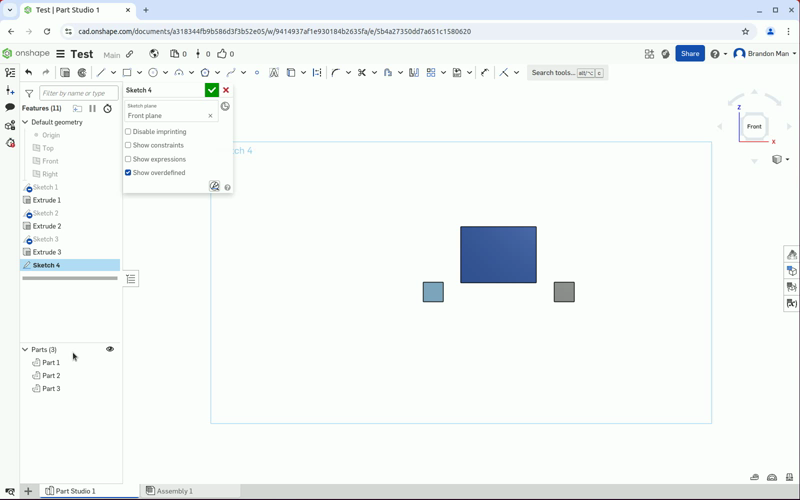
key(y)
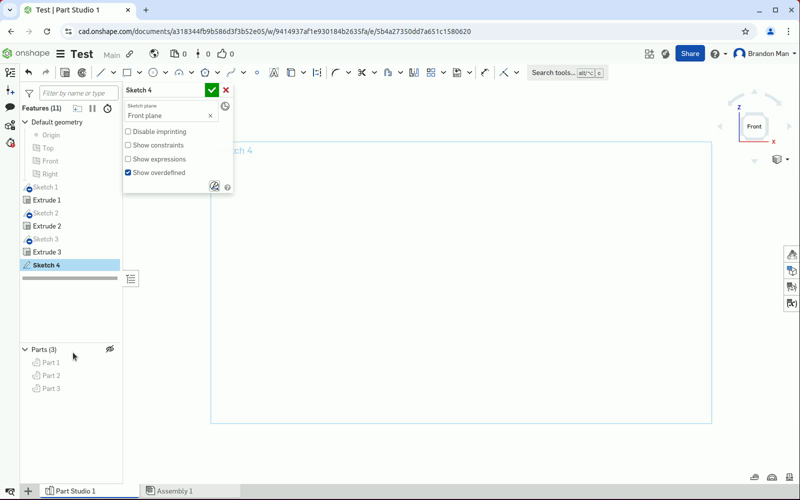
key(l)
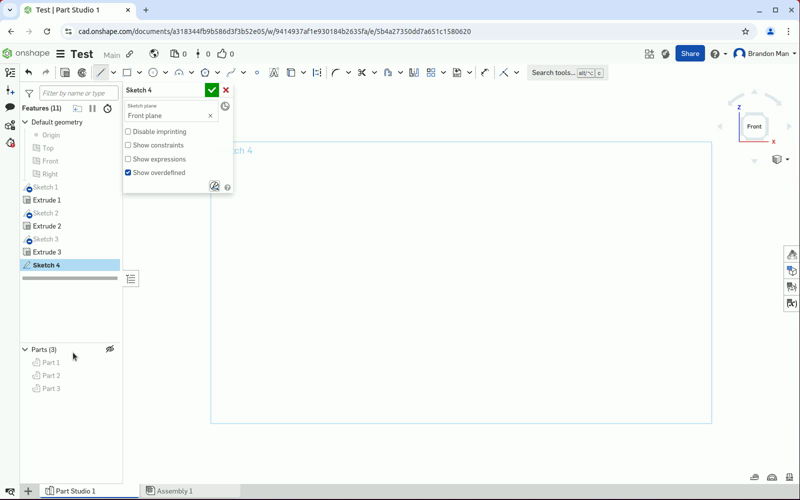
key_down(shift)
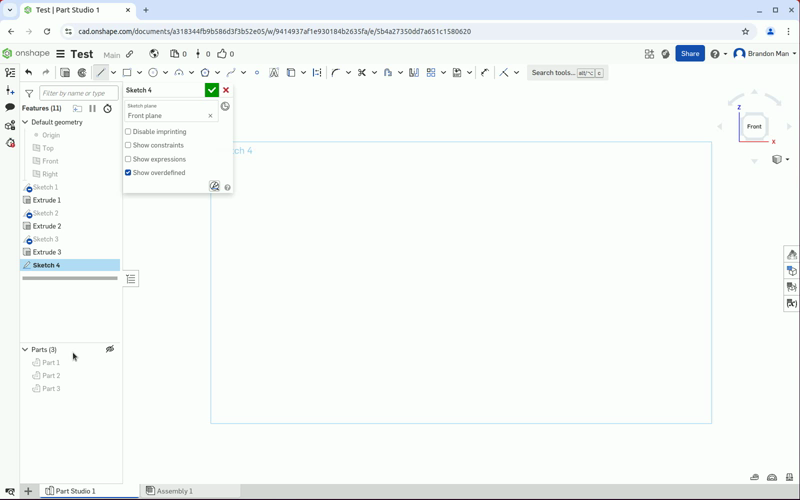
mouse_move(423, 282)
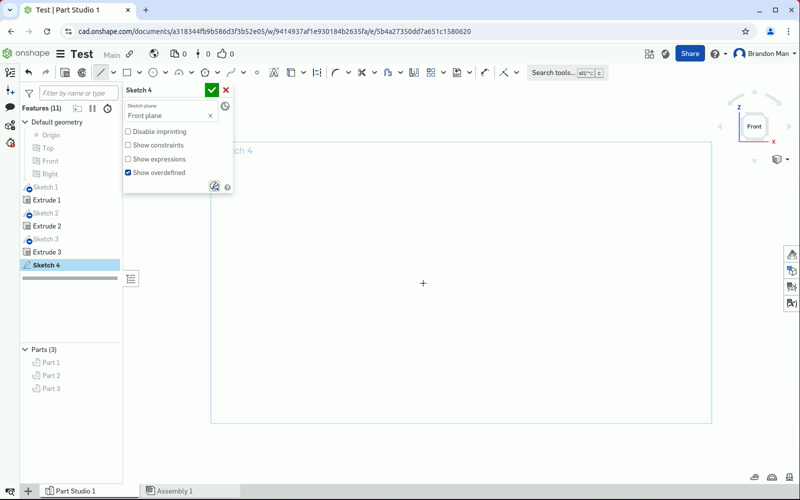
click(423, 282)
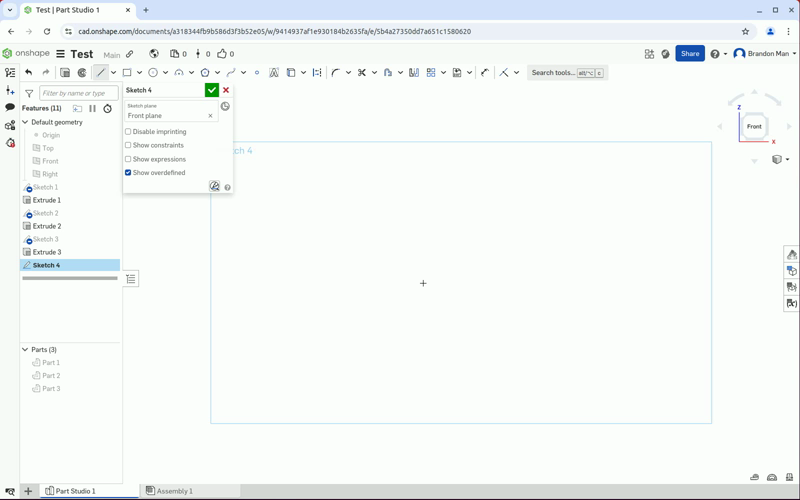
key_up(shift)
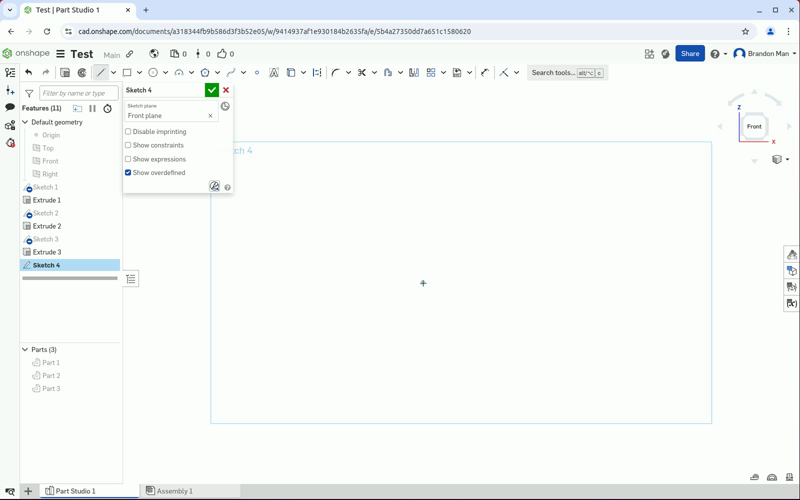
key_down(shift)
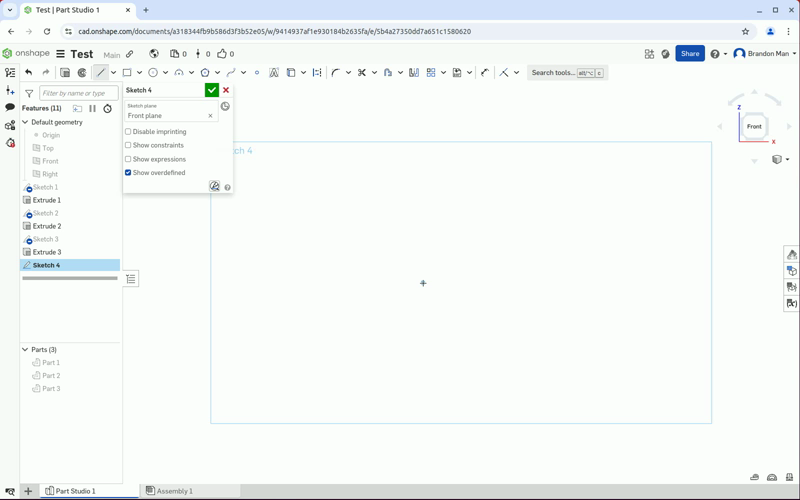
mouse_move(453, 282)
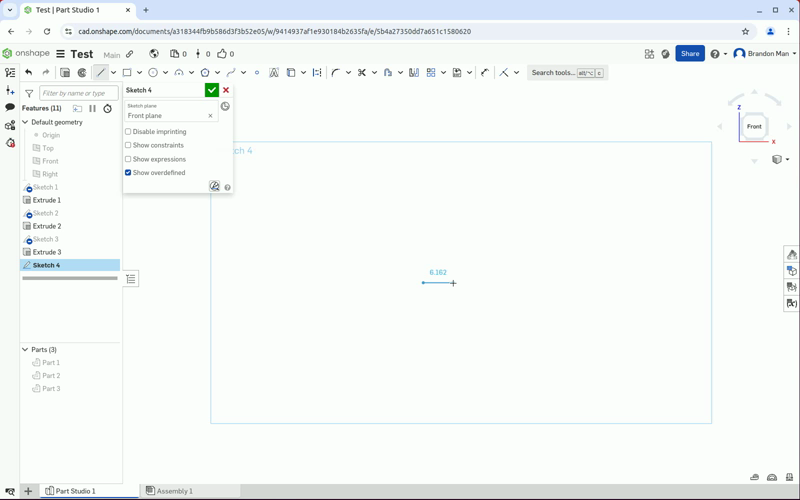
mouse_move(442, 282)
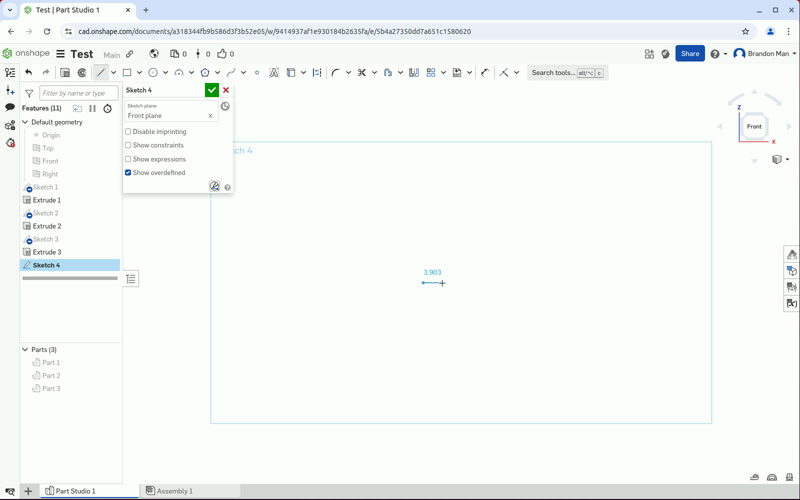
click(442, 282)
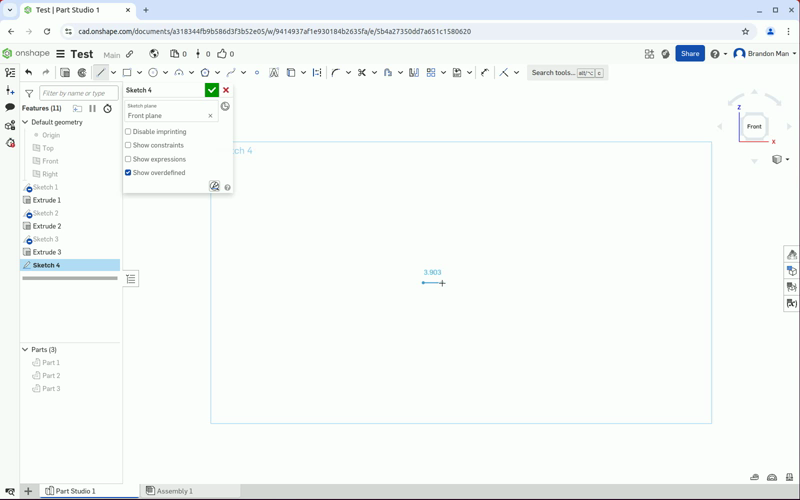
key_up(shift)
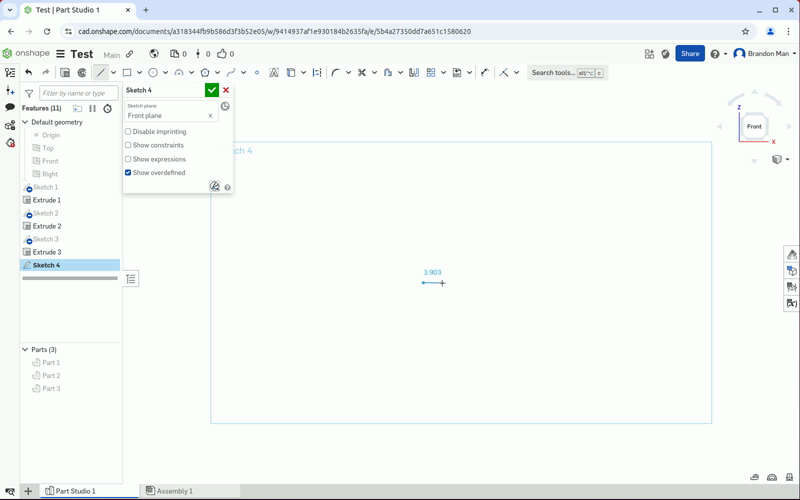
key_down(shift)
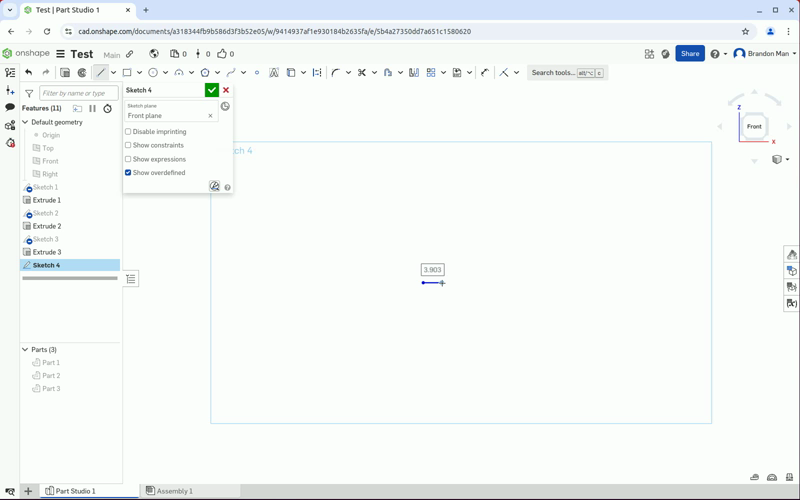
mouse_move(472, 282)
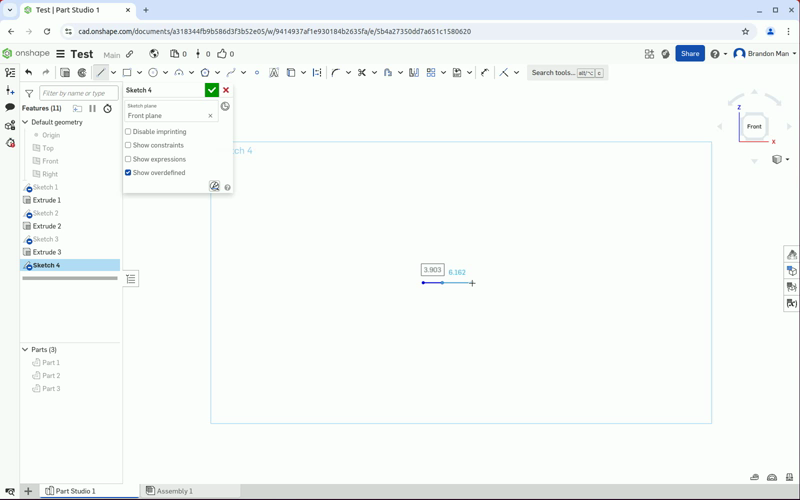
mouse_move(461, 282)
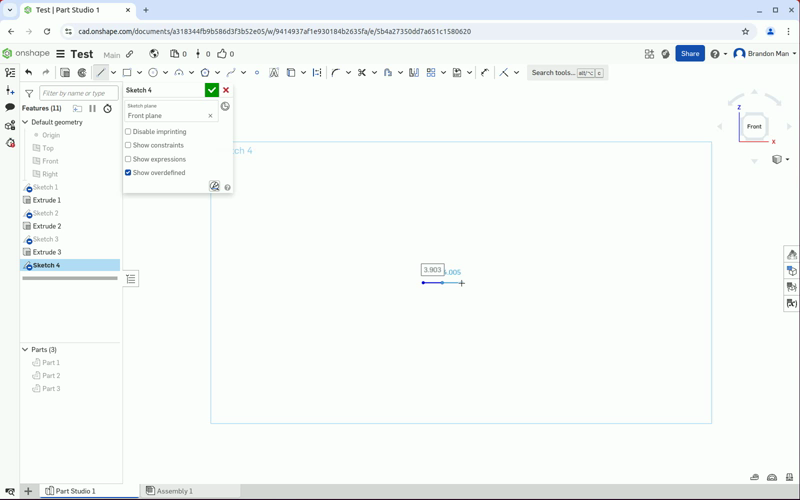
click(461, 282)
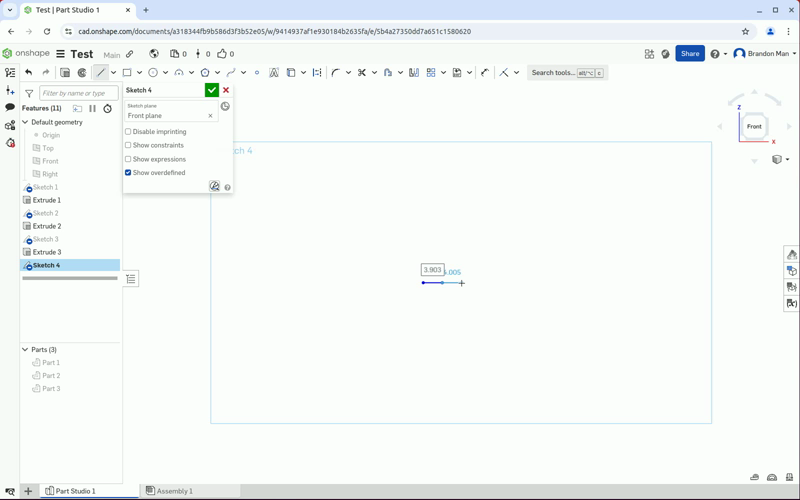
key_up(shift)
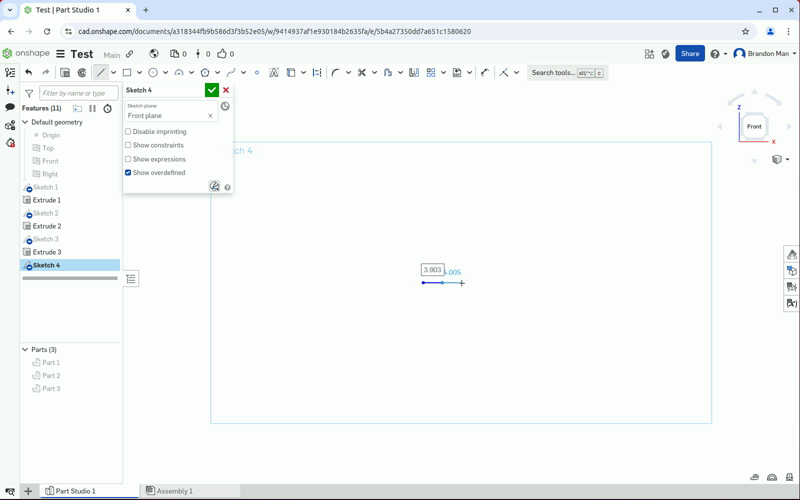
key_down(shift)
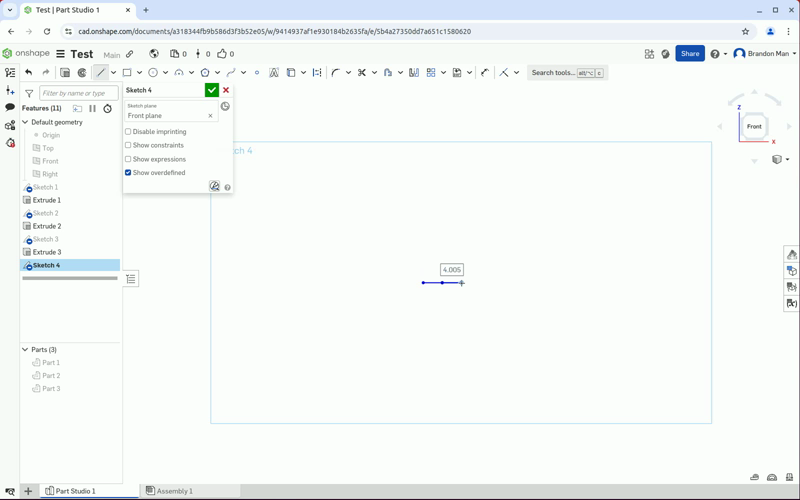
mouse_move(491, 282)
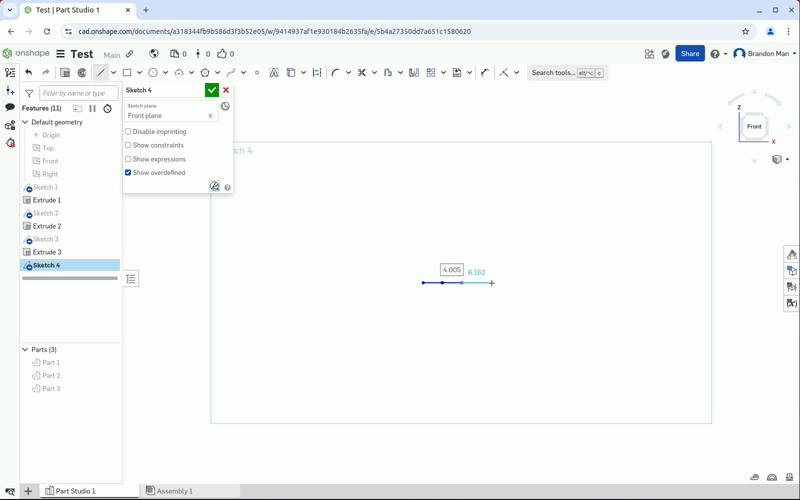
mouse_move(461, 263)
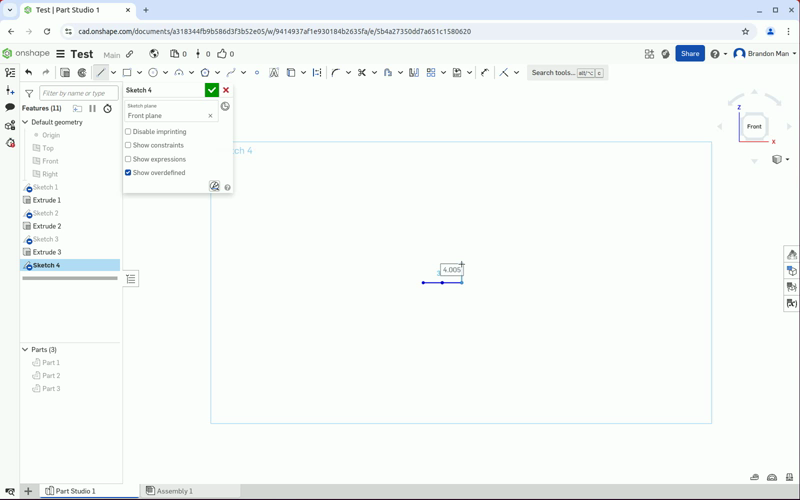
click(461, 263)
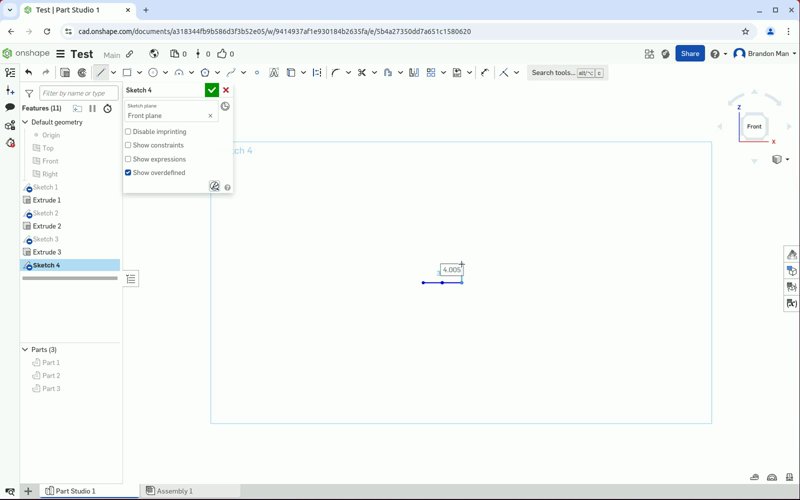
key_up(shift)
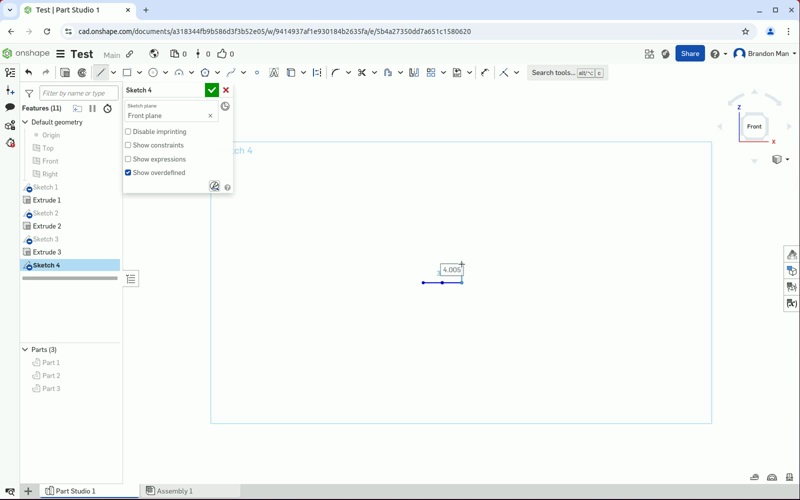
key_down(shift)
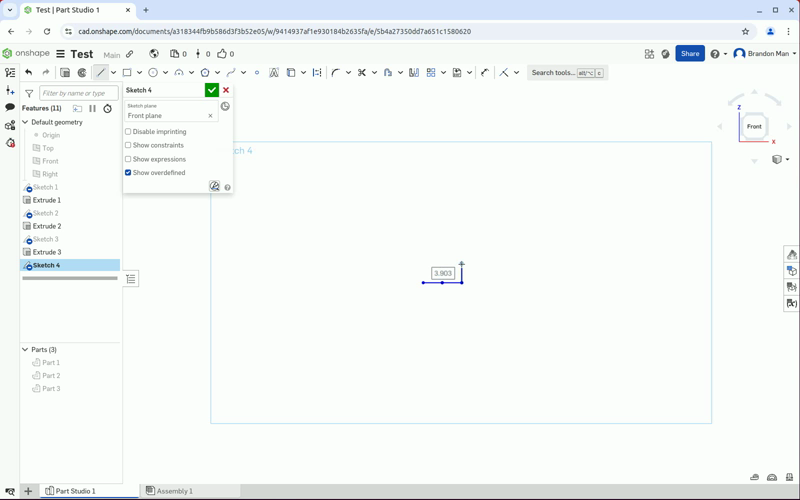
mouse_move(491, 263)
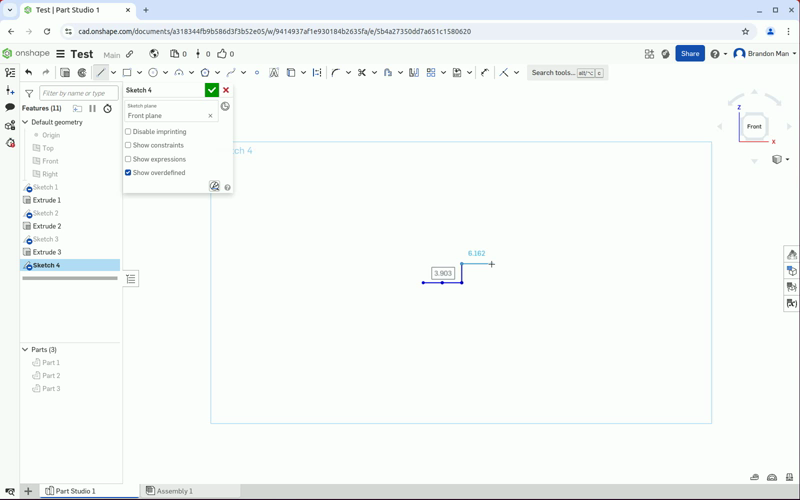
mouse_move(423, 263)
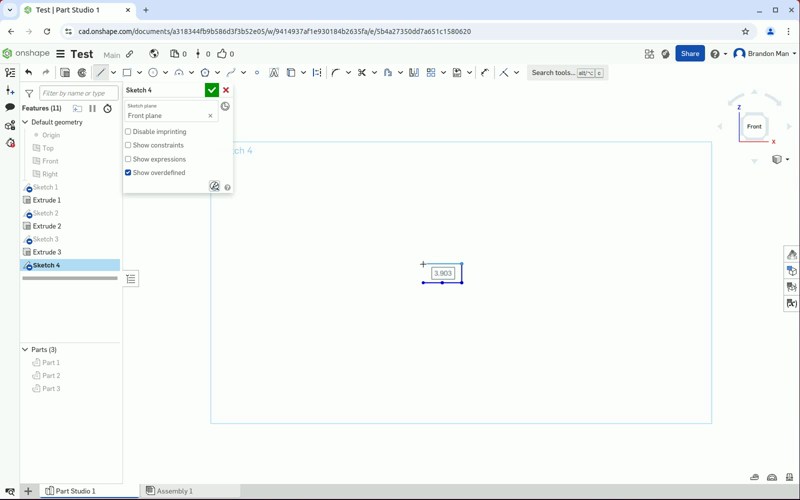
click(423, 263)
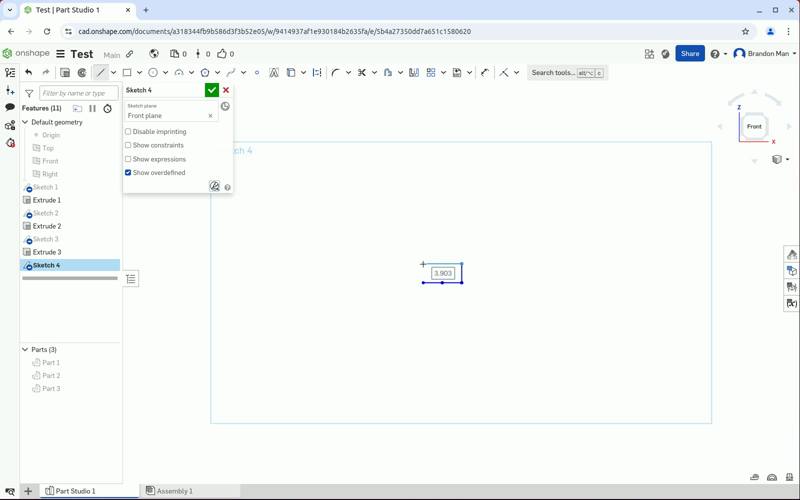
key_up(shift)
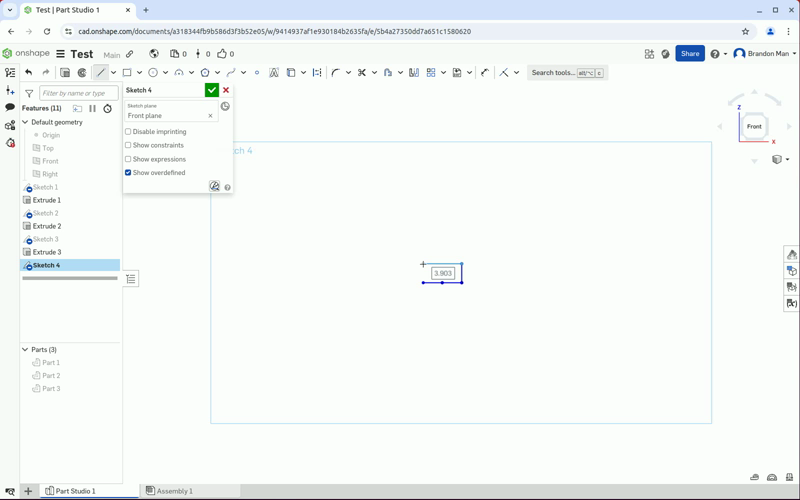
mouse_move(453, 263)
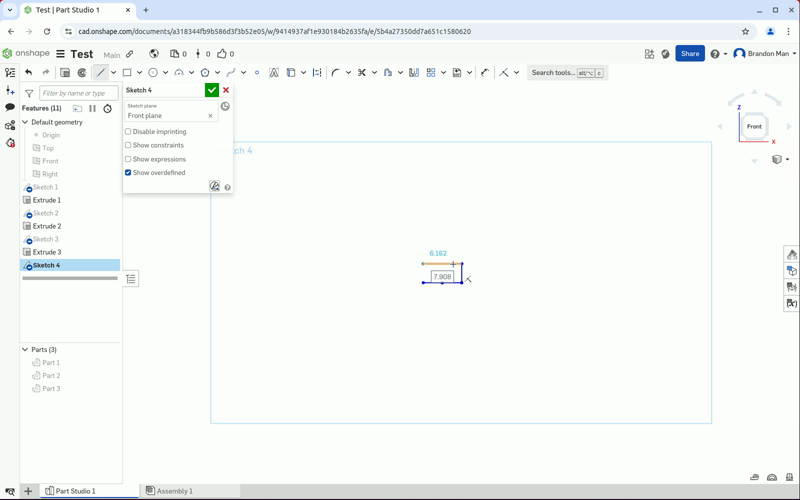
key_down(shift)
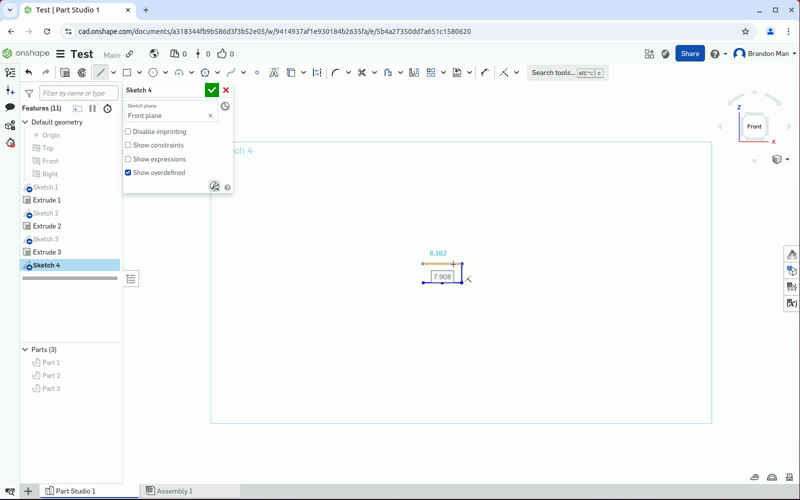
mouse_move(423, 282)
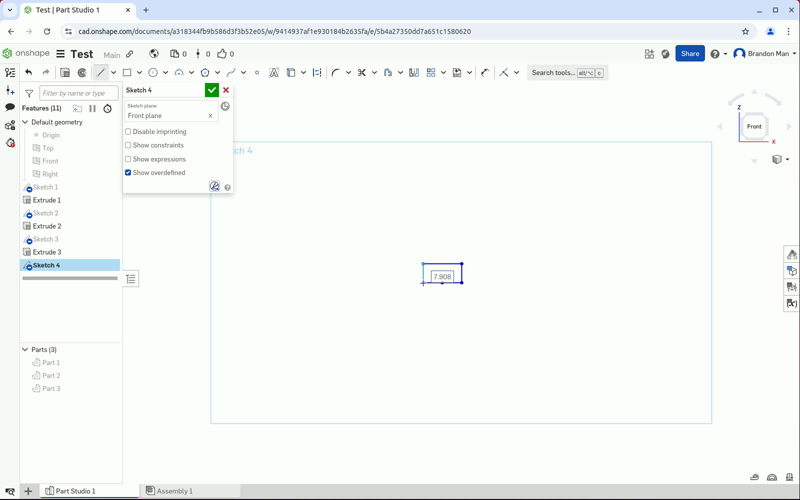
key_up(shift)
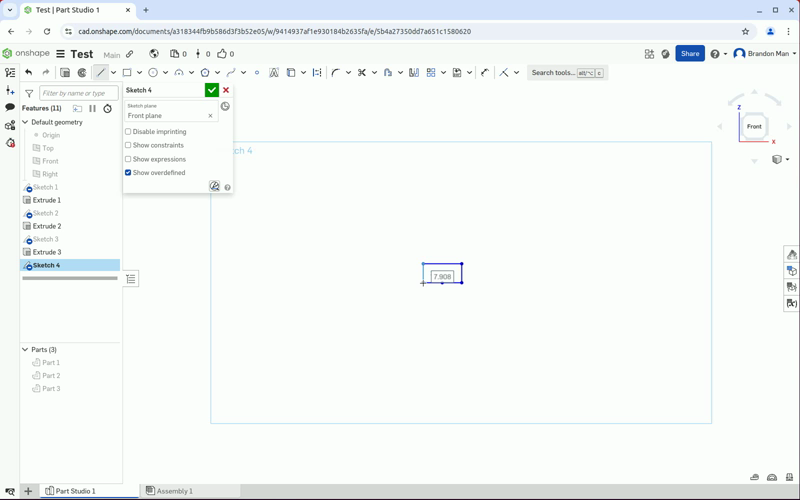
click(423, 282)
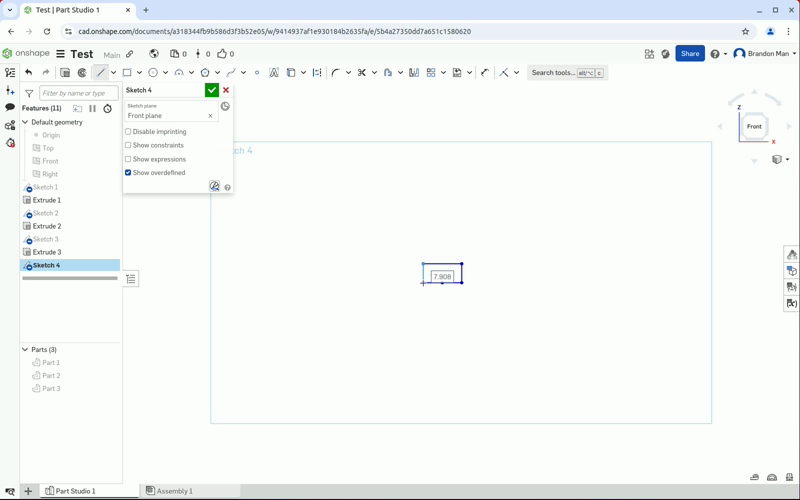
key(esc)
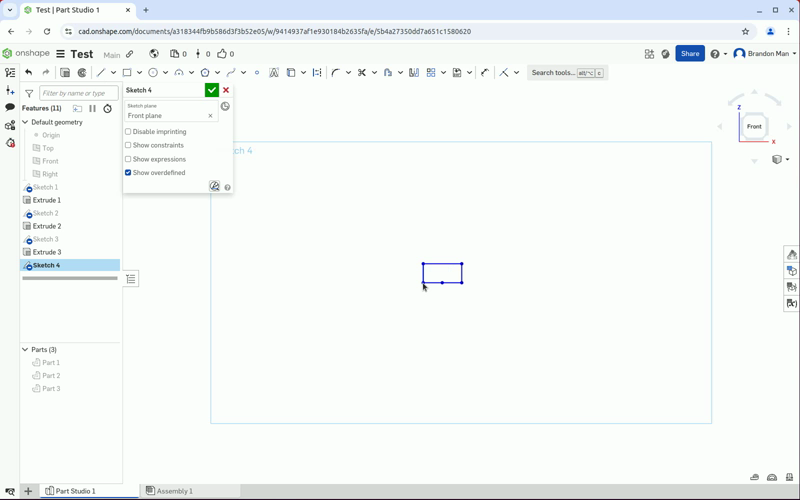
mouse_move(429, 269)
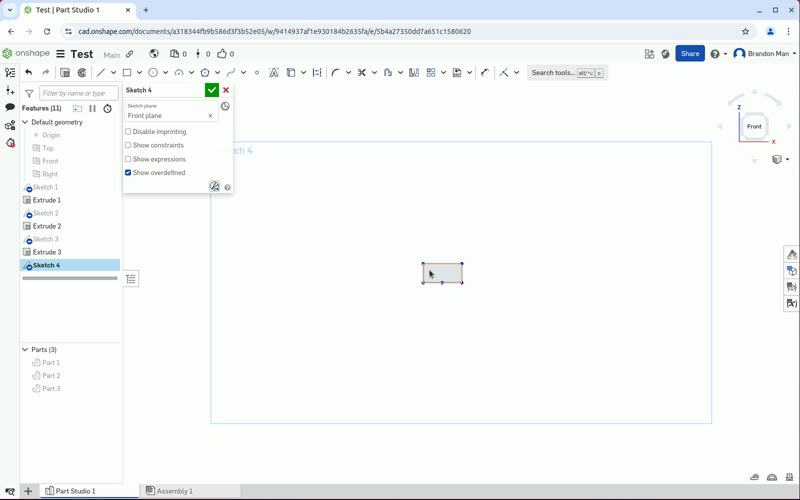
scroll(6)
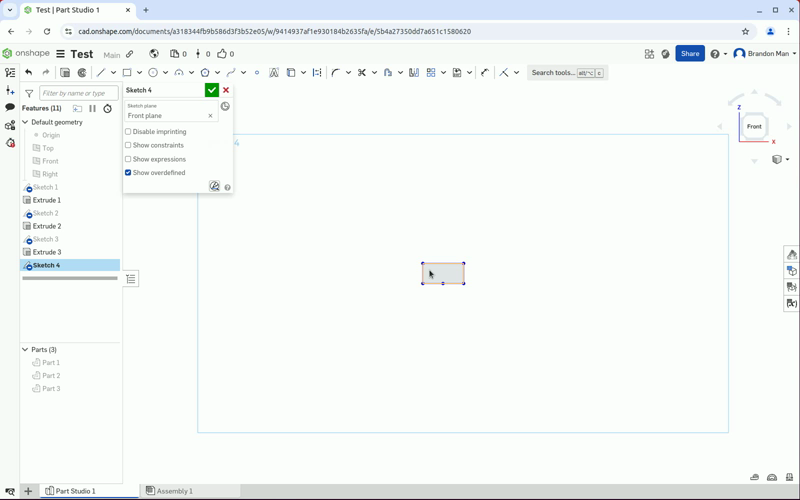
scroll(6)
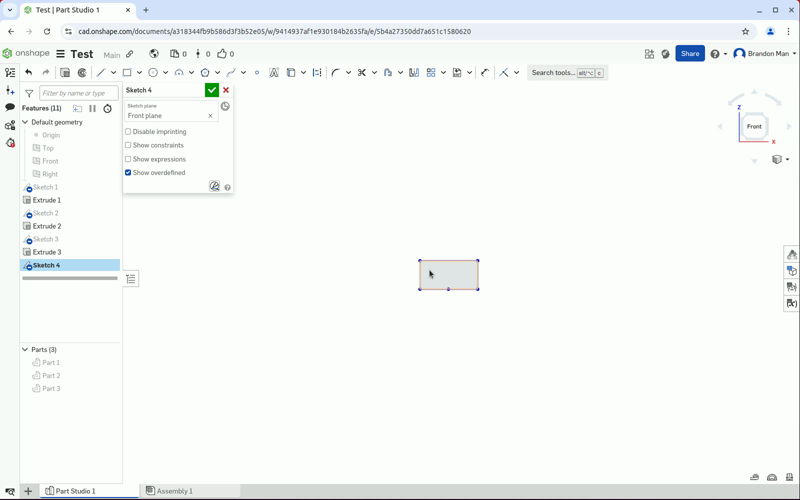
scroll(6)
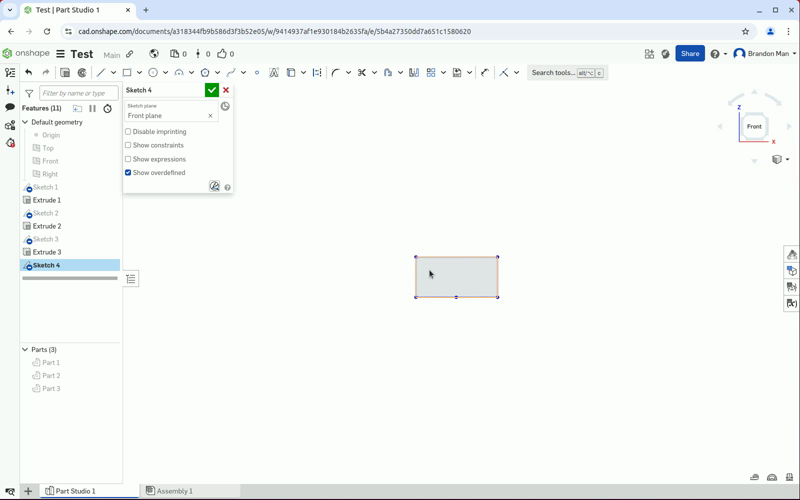
scroll(6)
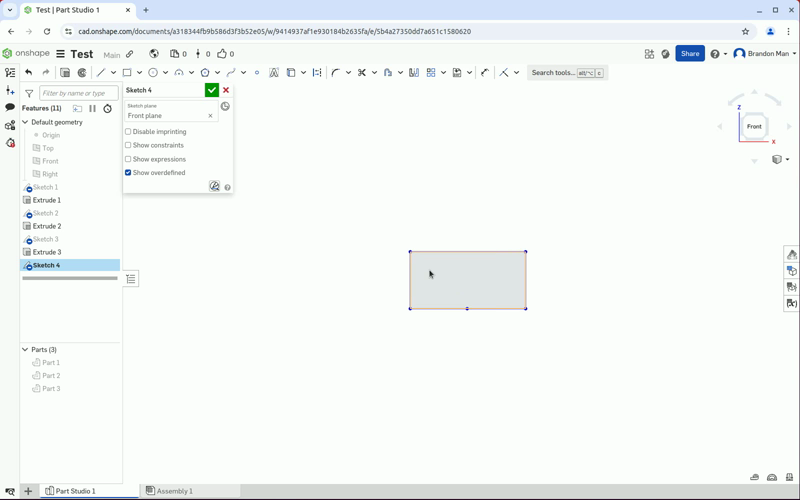
scroll(6)
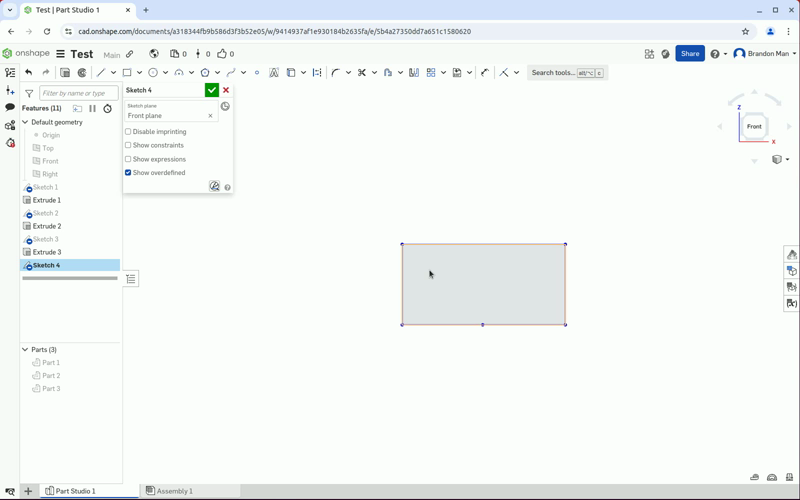
scroll(6)
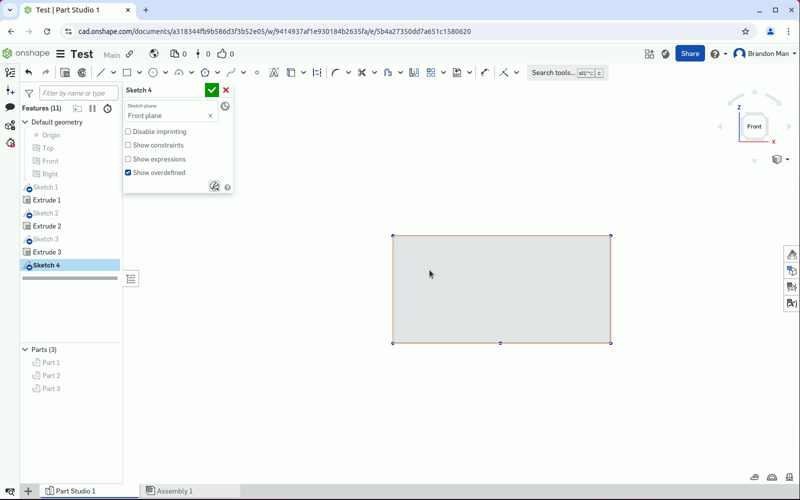
scroll(6)
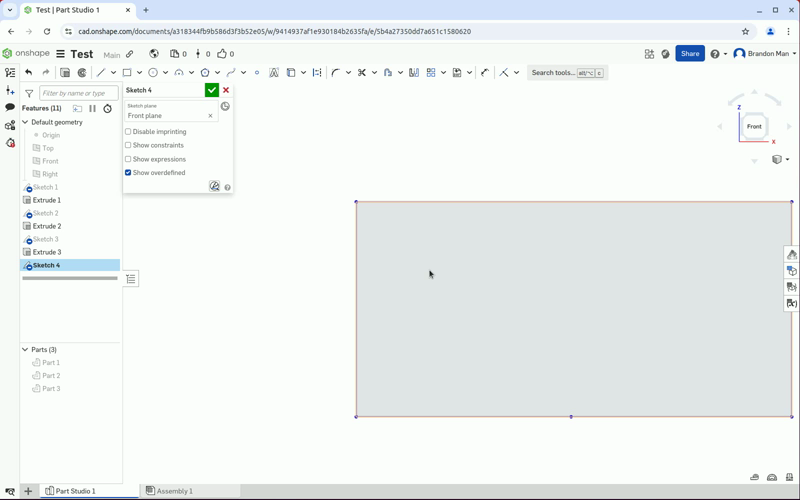
click(429, 269)
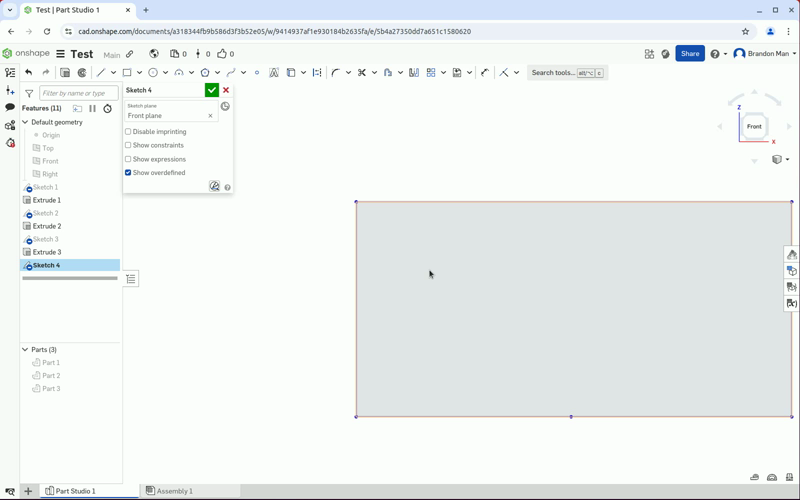
scroll(-6)
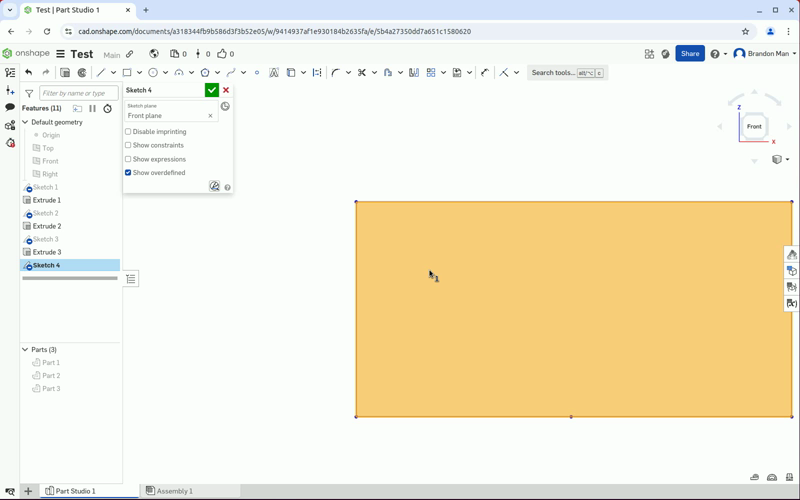
scroll(-6)
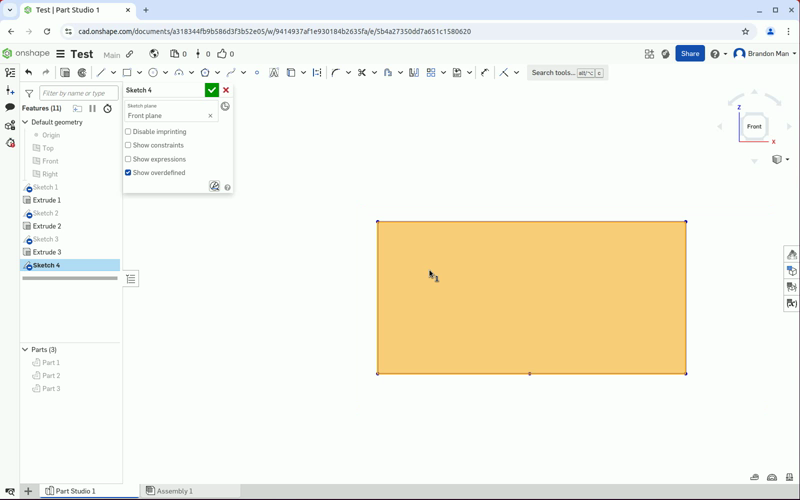
scroll(-6)
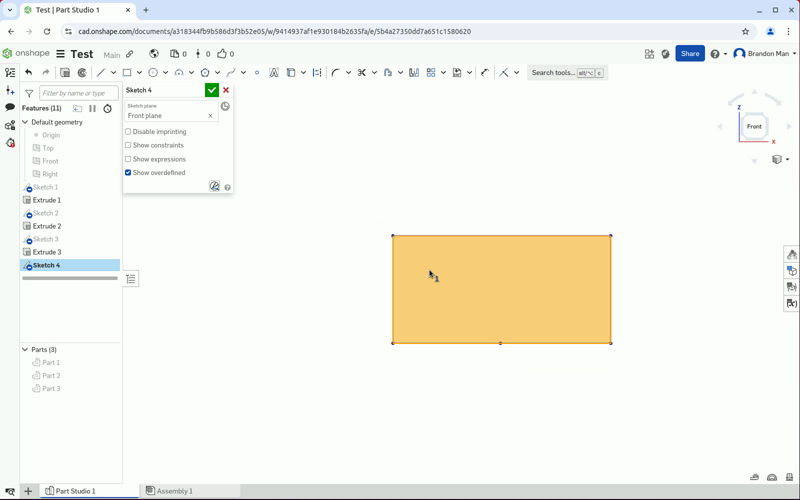
scroll(-6)
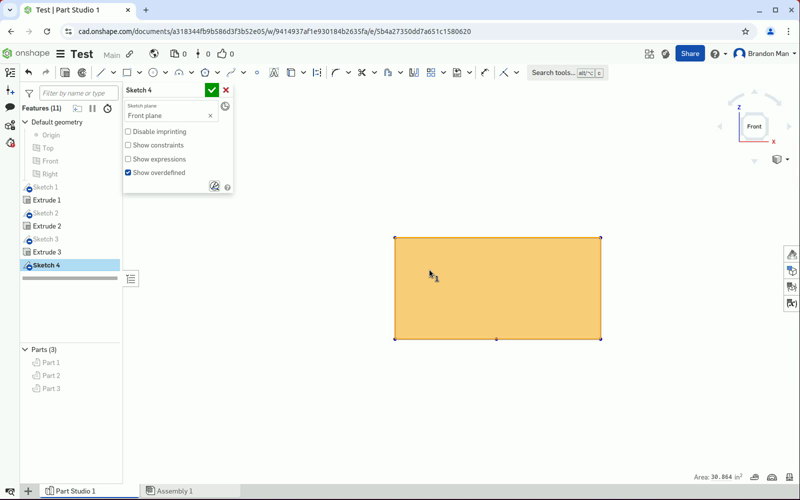
scroll(-6)
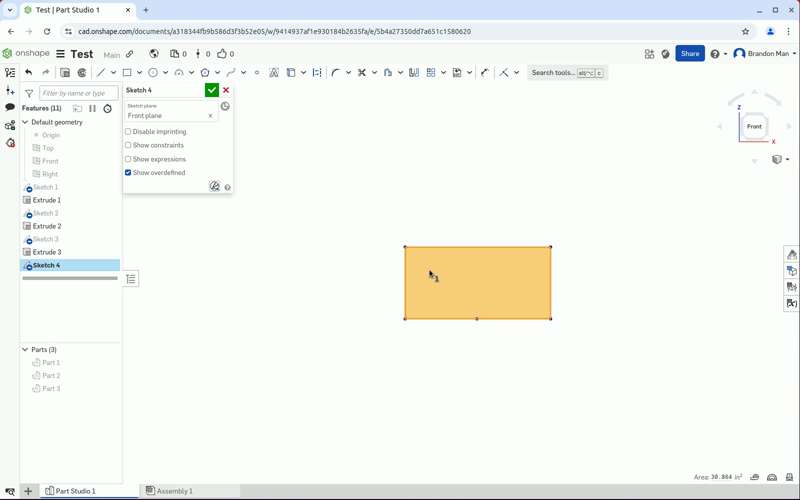
scroll(-6)
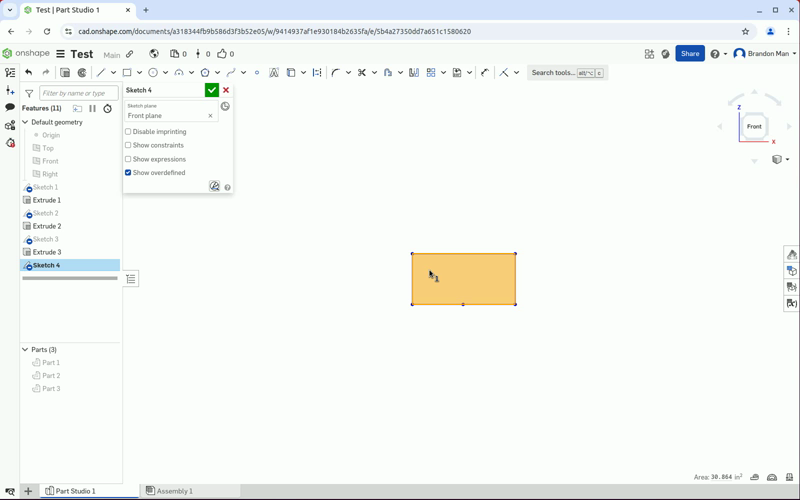
scroll(-6)
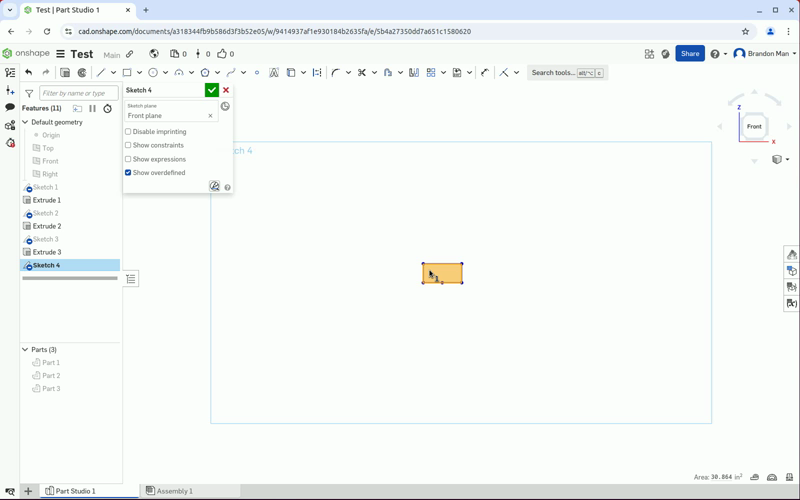
mouse_move(73, 352)
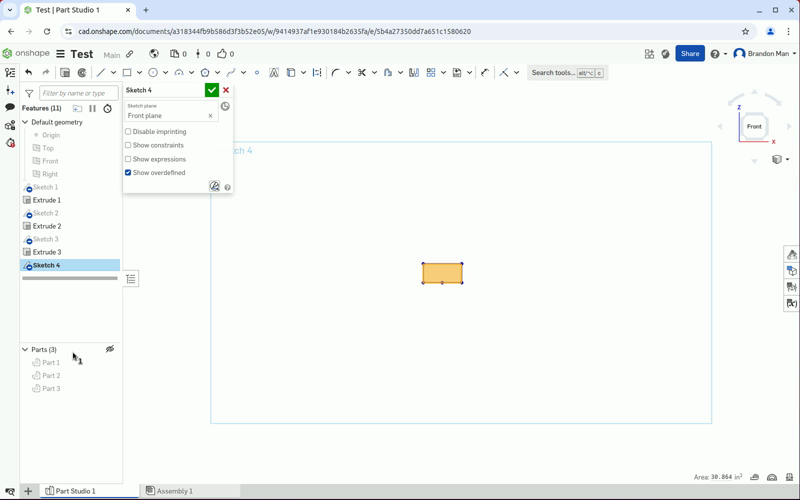
key(shift+y)
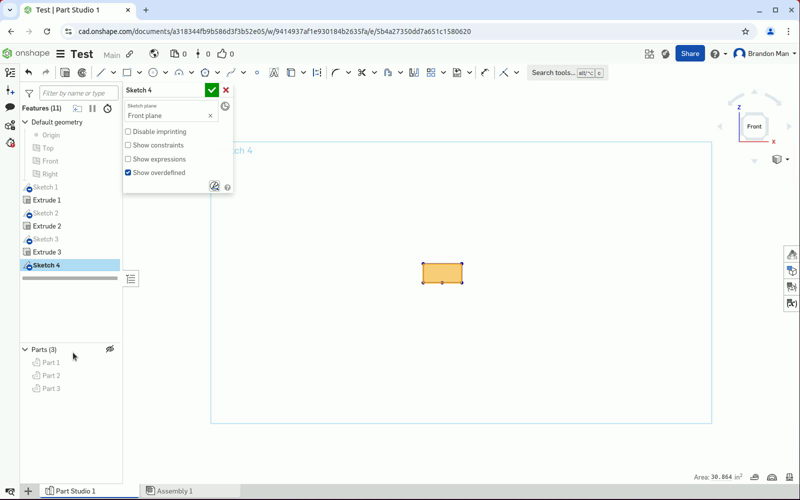
key(shift+e)
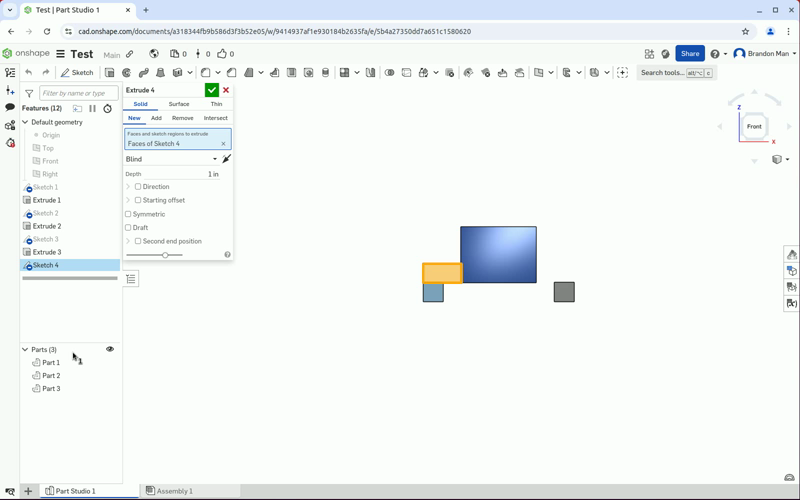
mouse_move(143, 106)
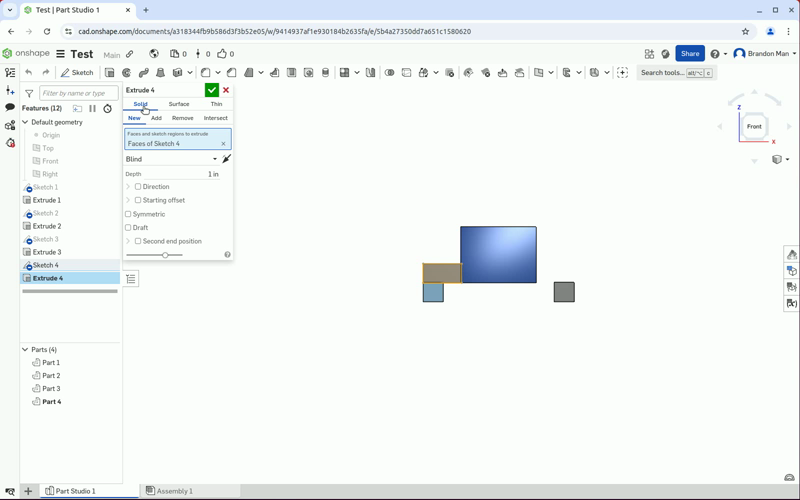
click(143, 106)
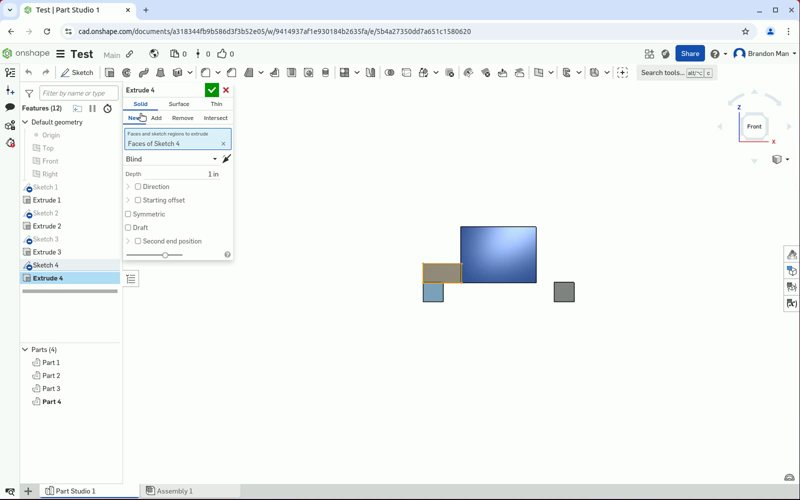
mouse_move(137, 120)
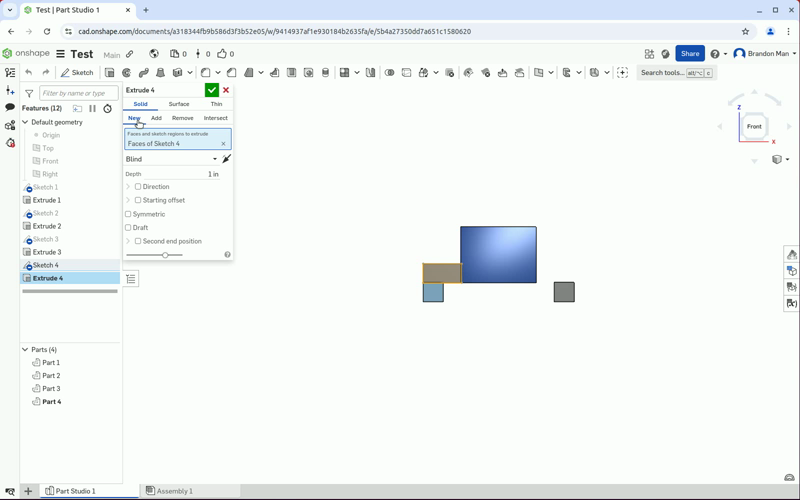
click(137, 120)
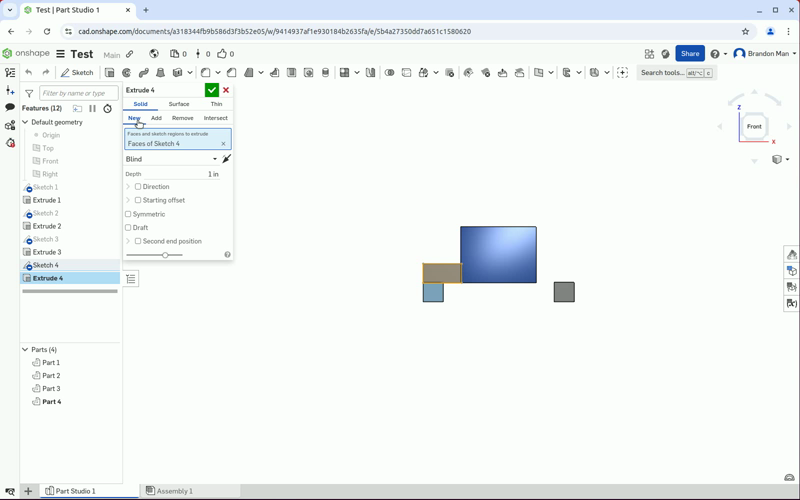
key(tab, 4)
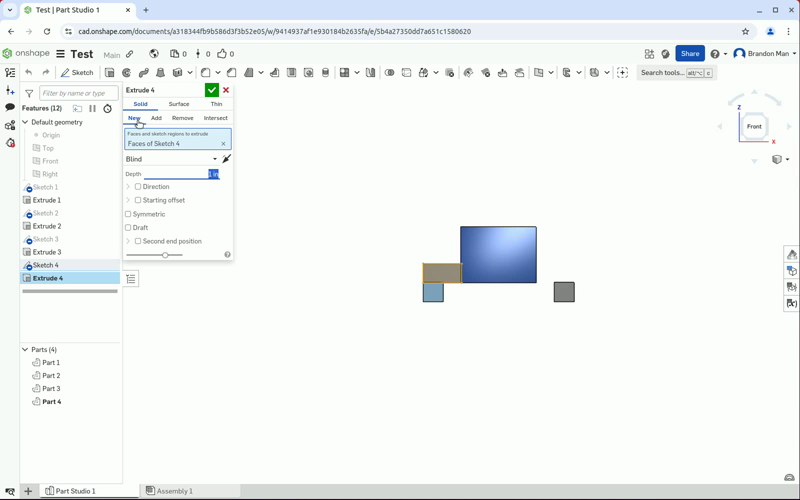
text(23.108)
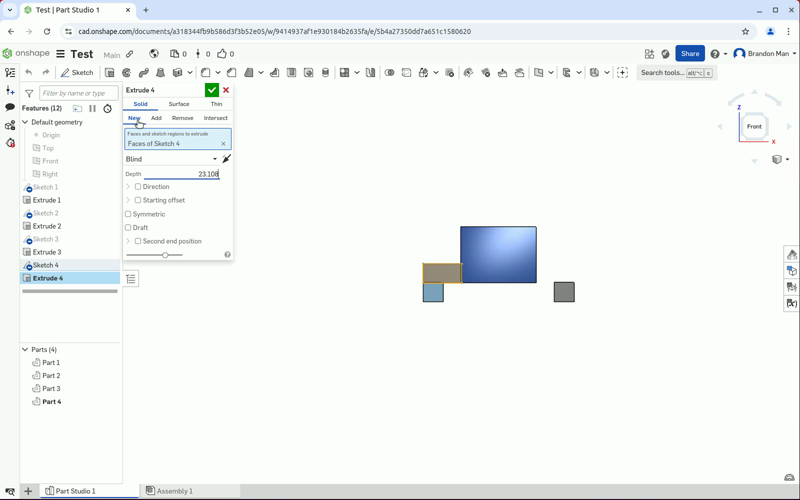
key(enter)
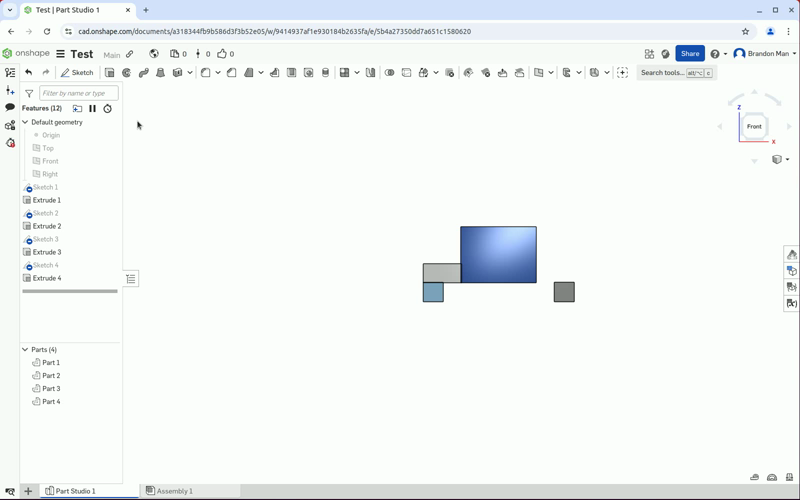
key(shift+h)
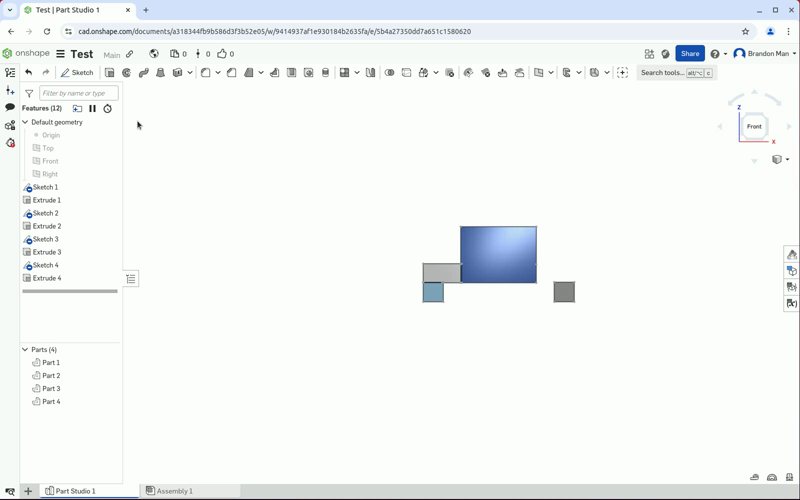
key(shift+h)
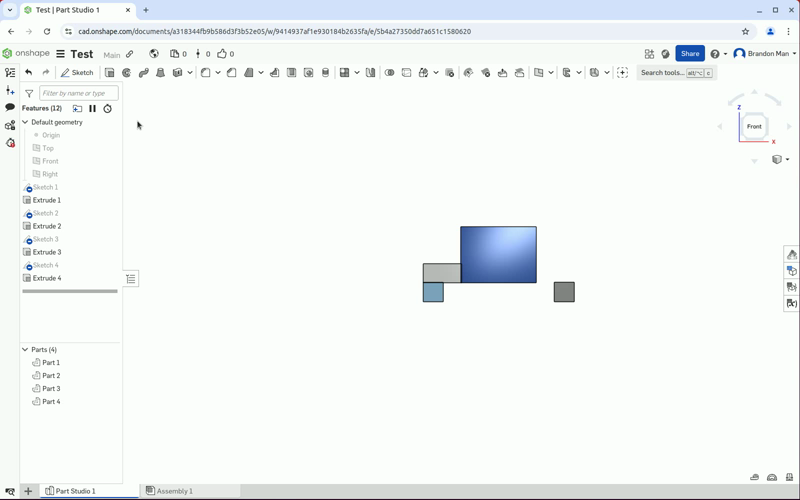
mouse_move(73, 189)
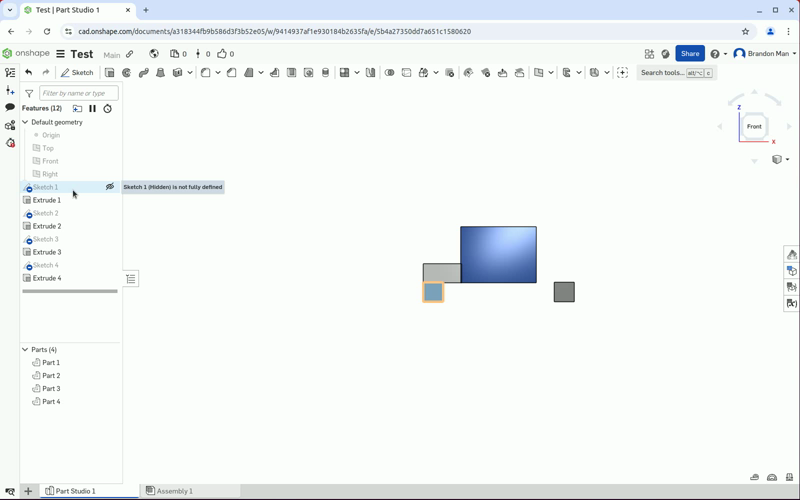
click(73, 189)
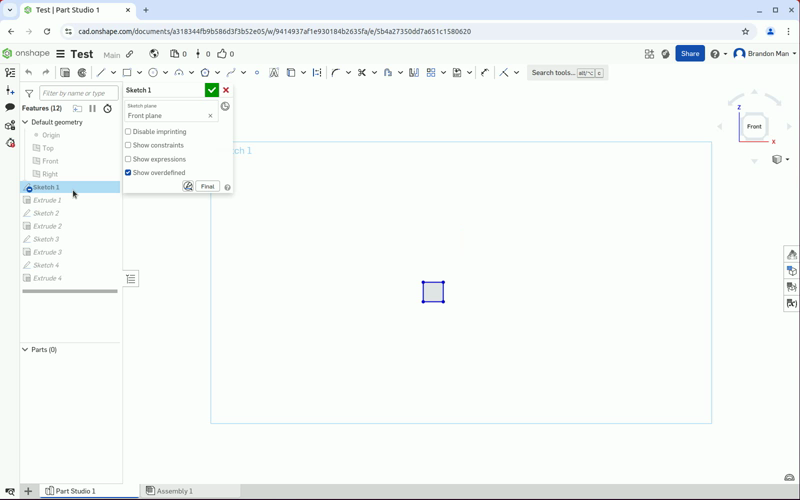
mouse_move(229, 92)
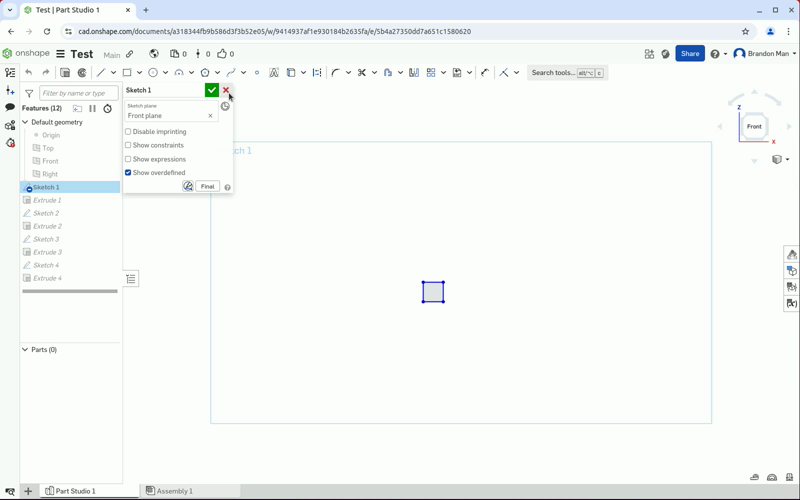
click(229, 92)
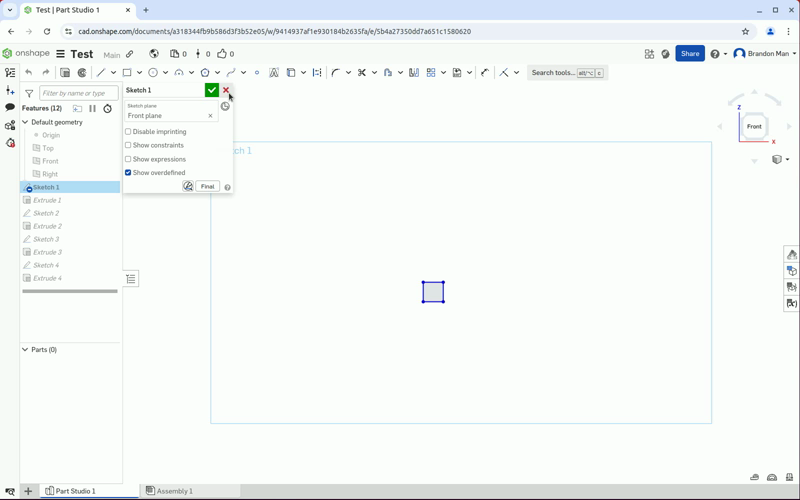
key(shift+s)
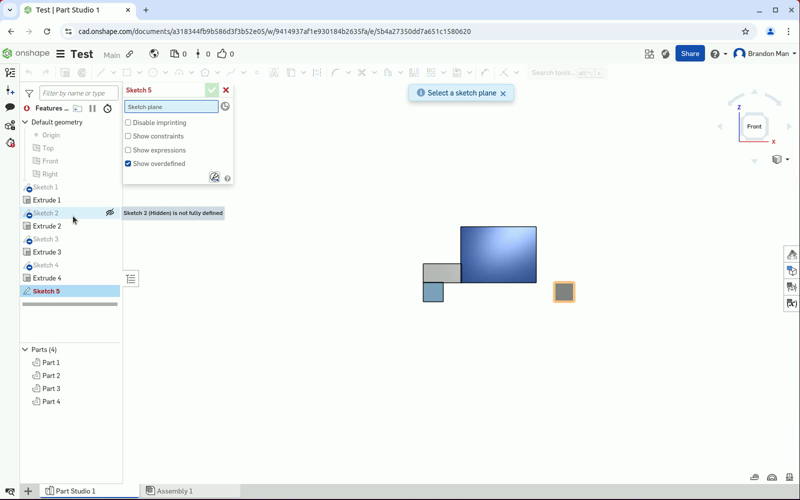
scroll(3)
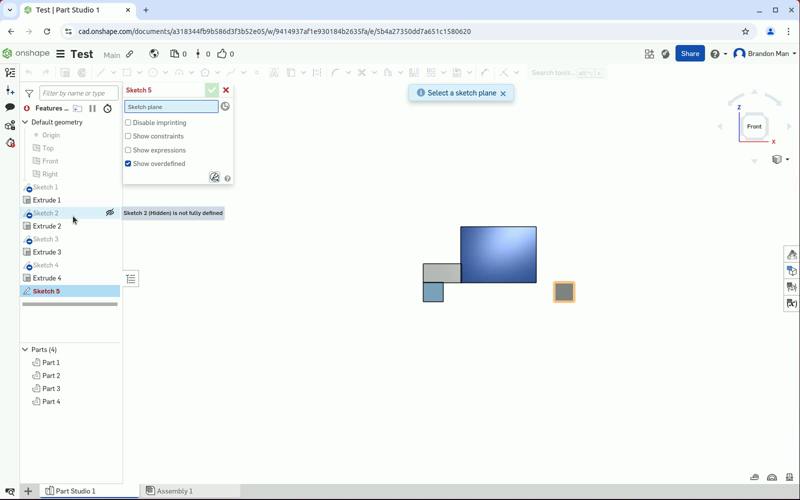
mouse_move(73, 163)
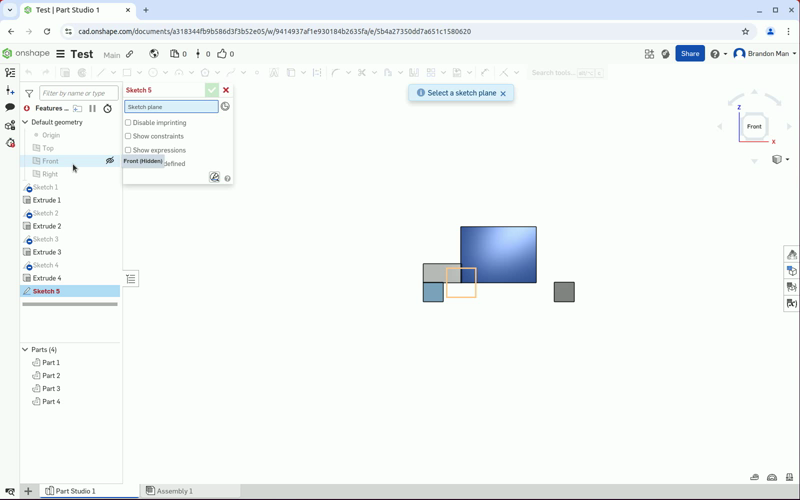
click(73, 163)
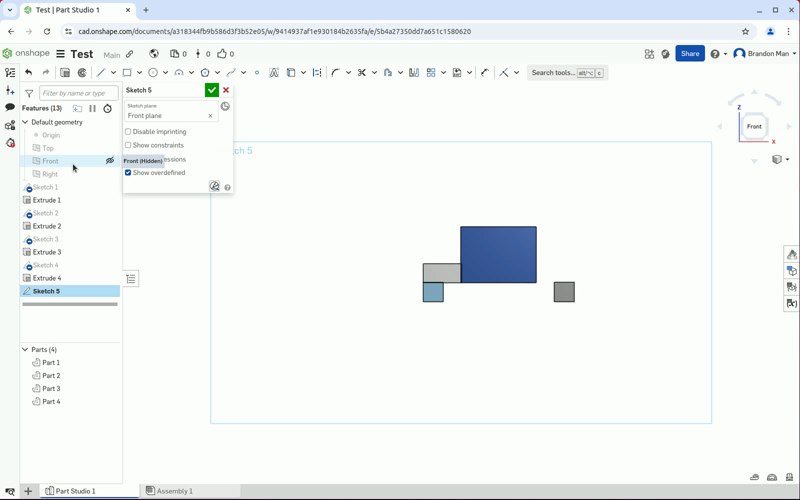
mouse_move(73, 352)
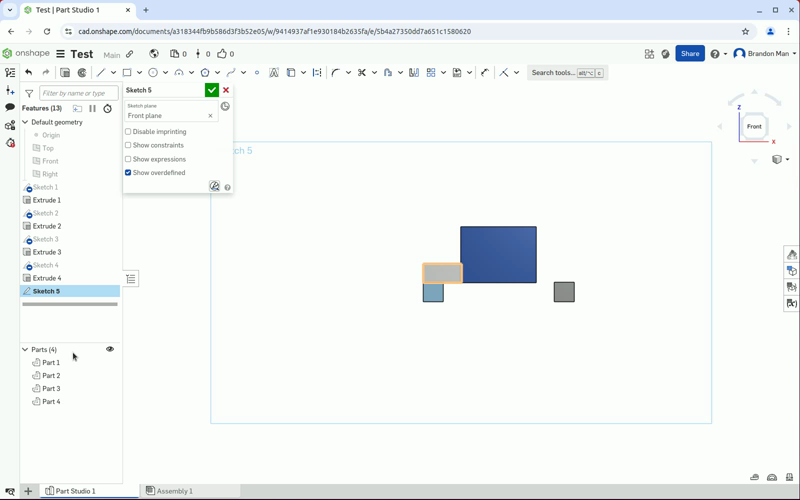
key(y)
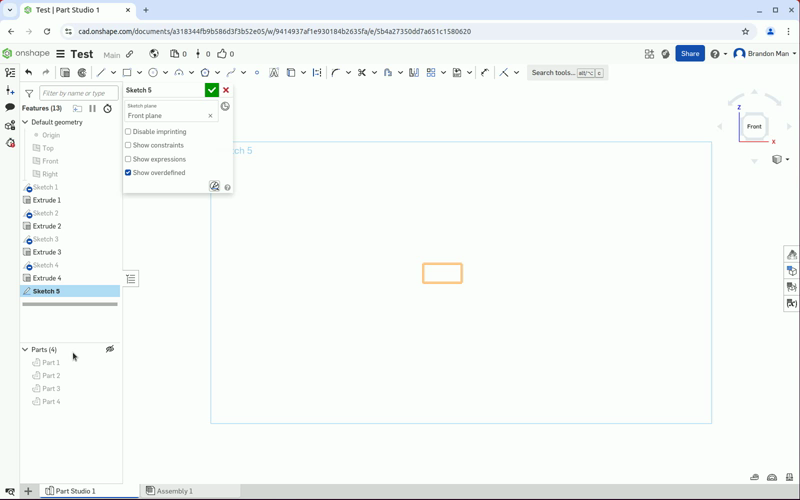
key(l)
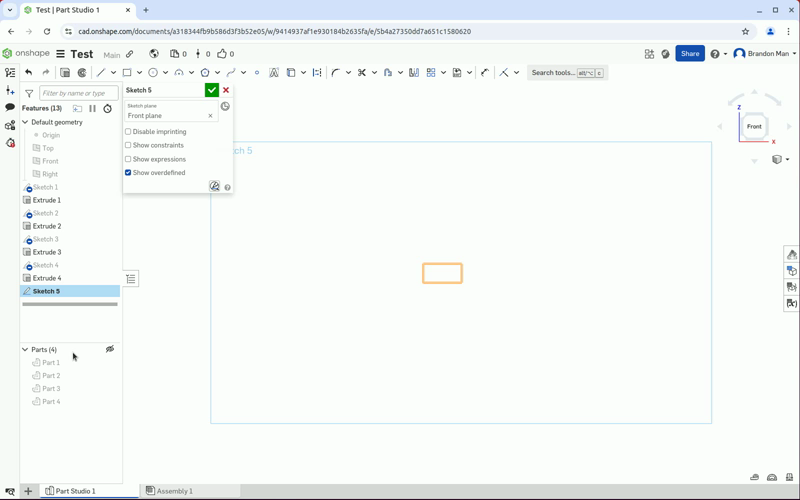
key_down(shift)
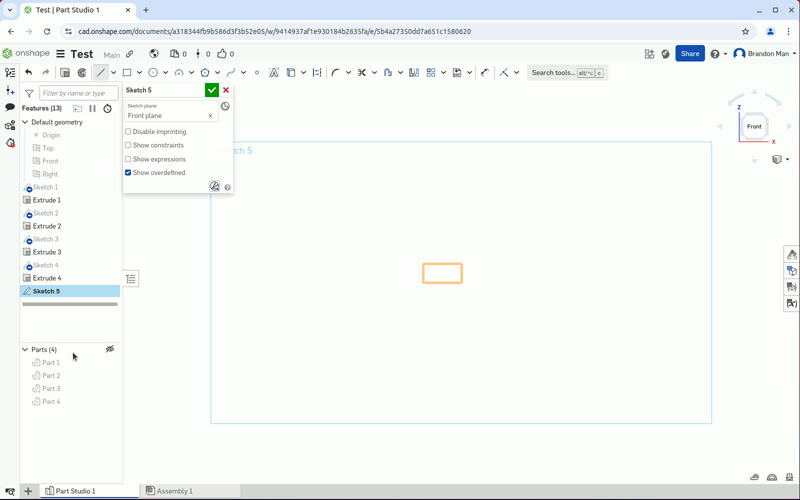
mouse_move(535, 282)
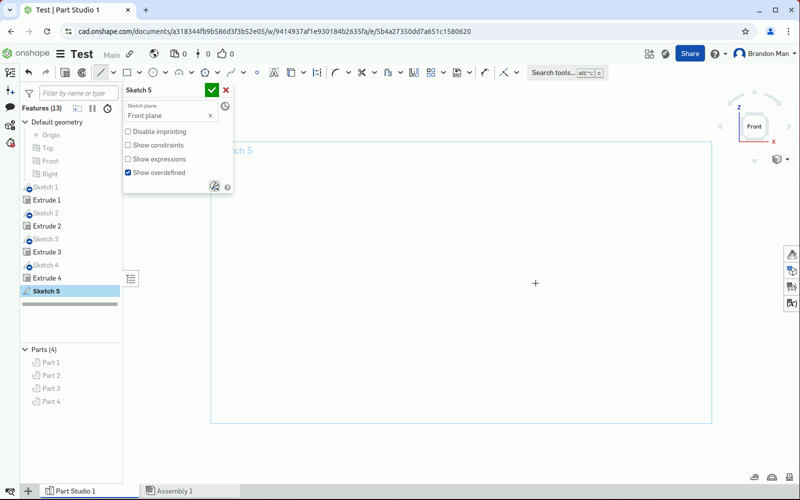
click(535, 282)
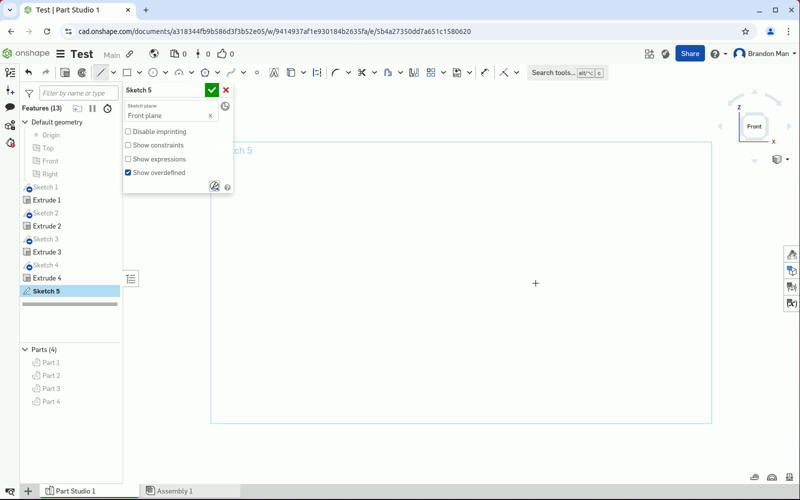
key_up(shift)
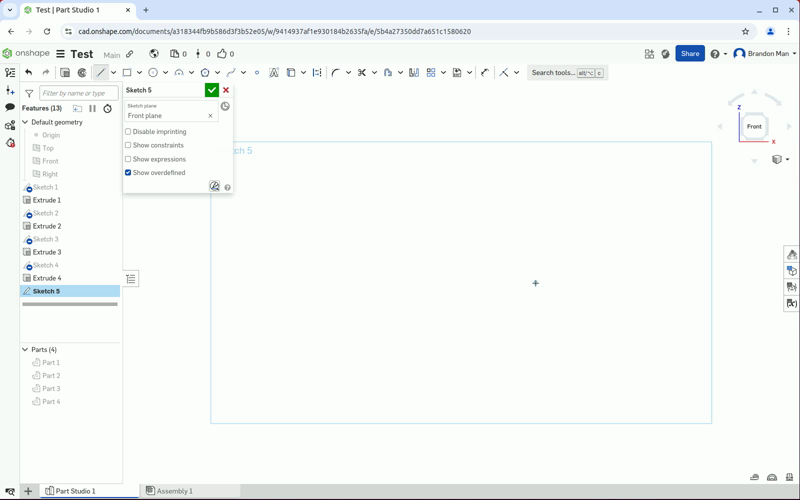
key_down(shift)
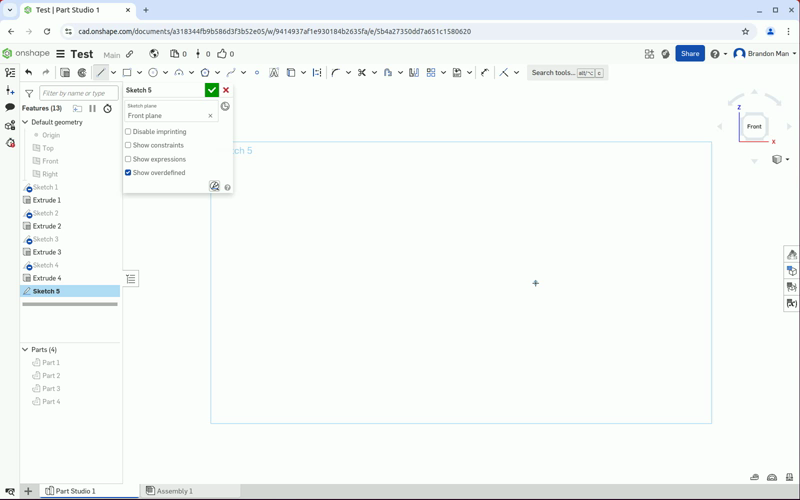
mouse_move(565, 282)
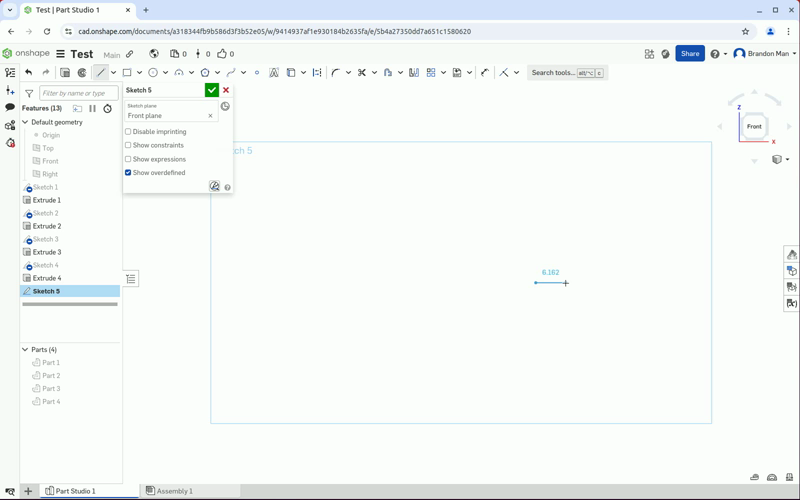
mouse_move(555, 282)
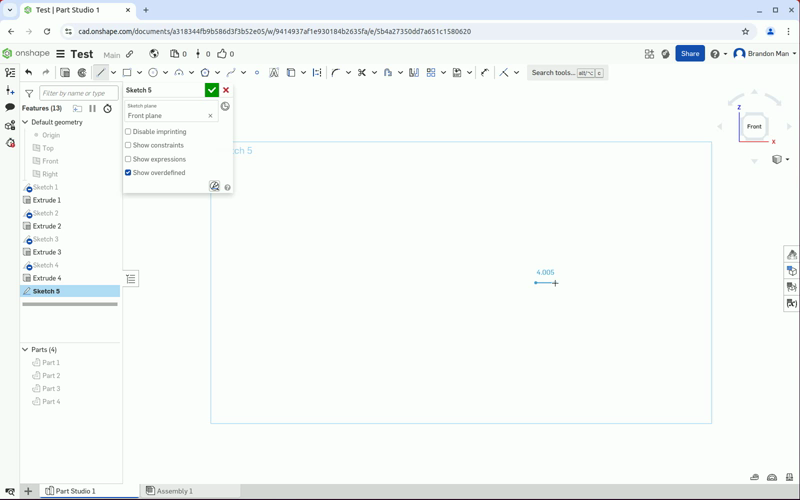
click(555, 282)
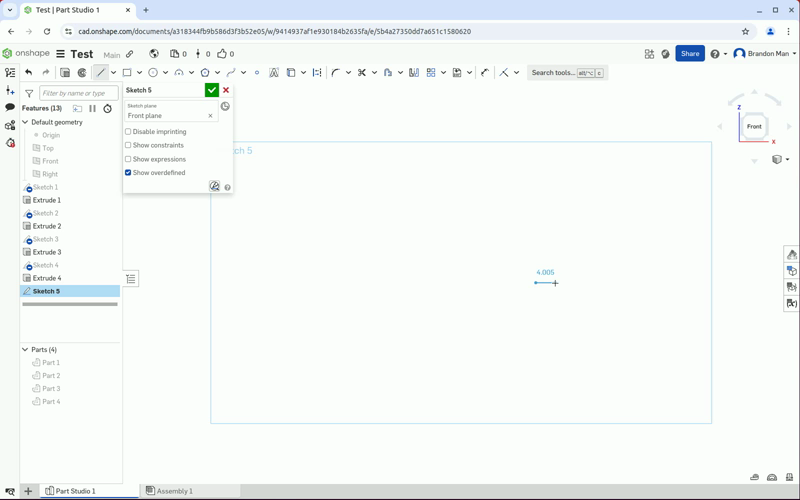
key_up(shift)
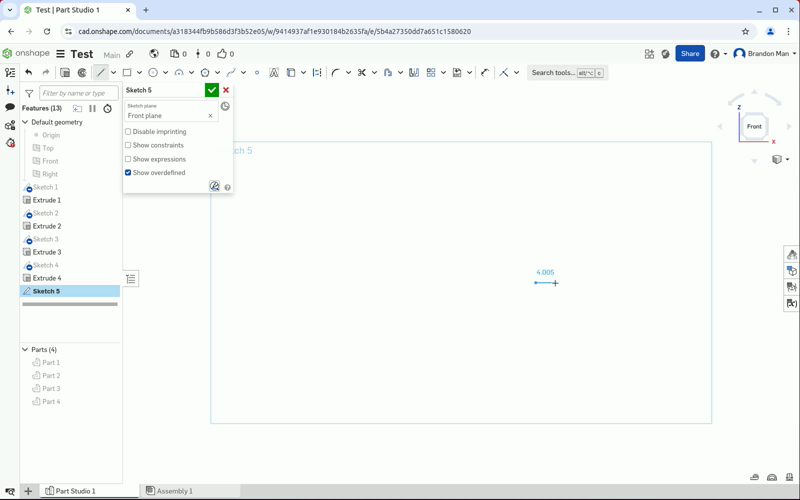
key_down(shift)
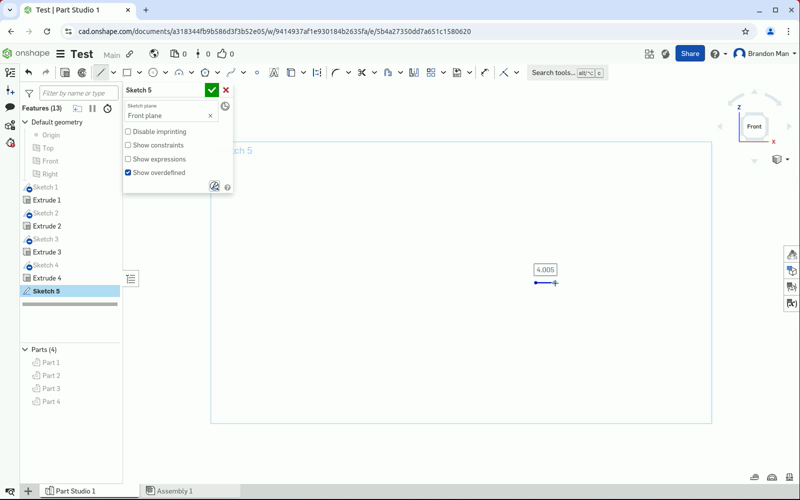
mouse_move(585, 282)
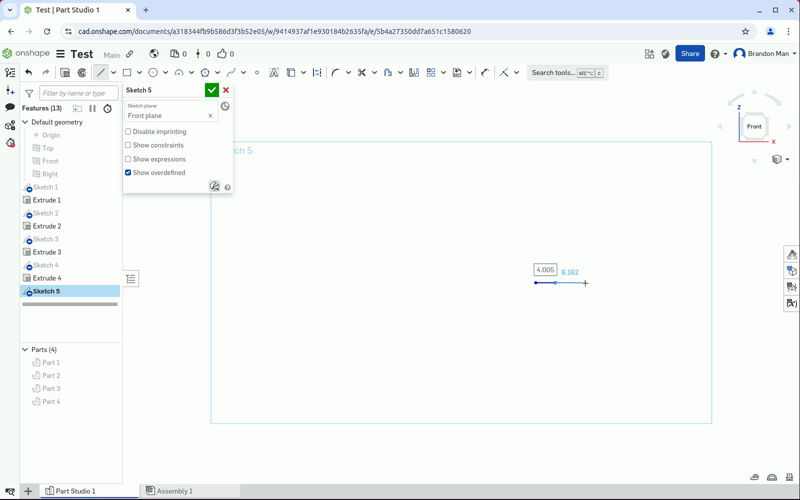
mouse_move(574, 282)
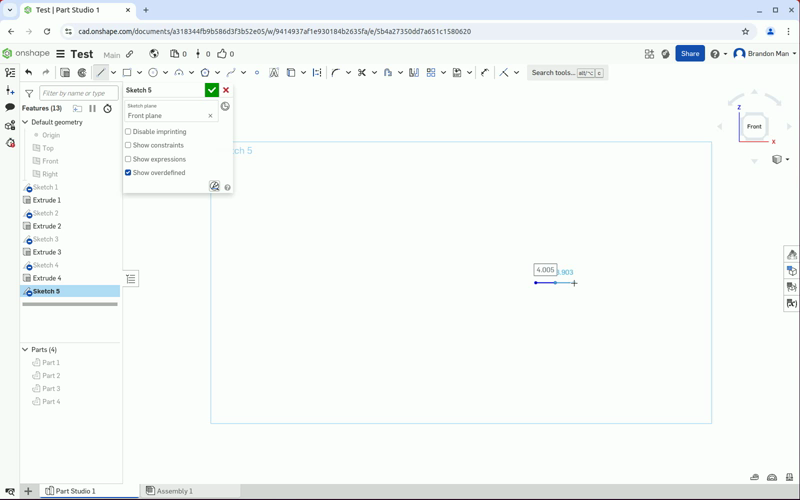
click(574, 282)
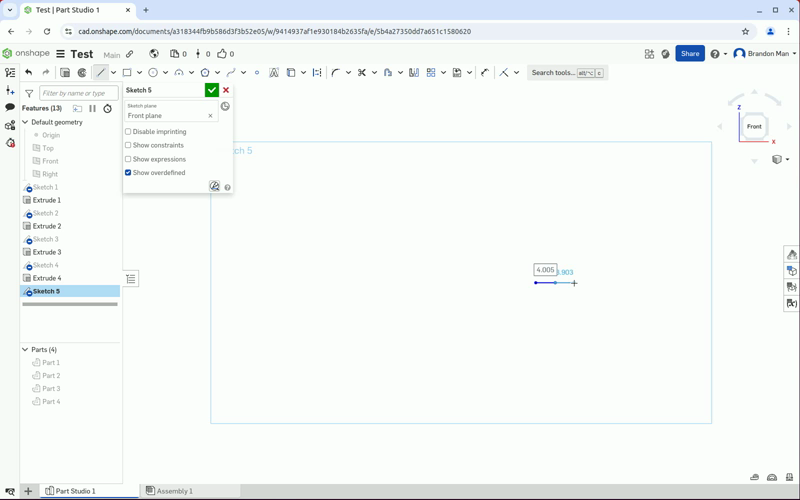
key_up(shift)
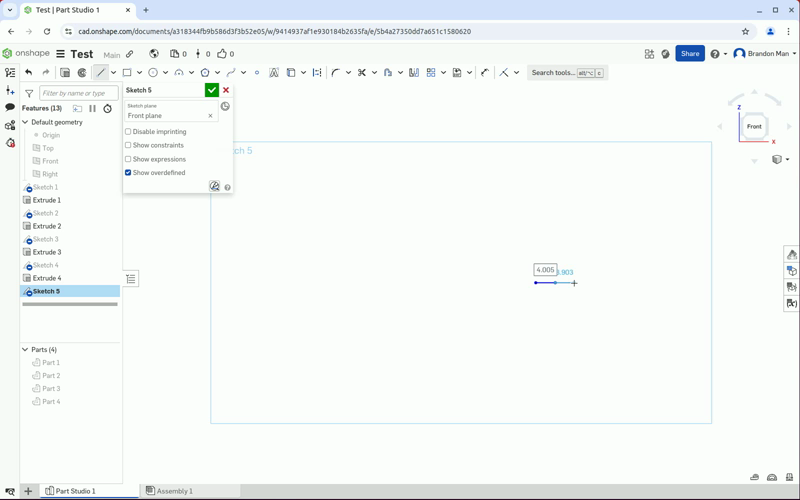
key_down(shift)
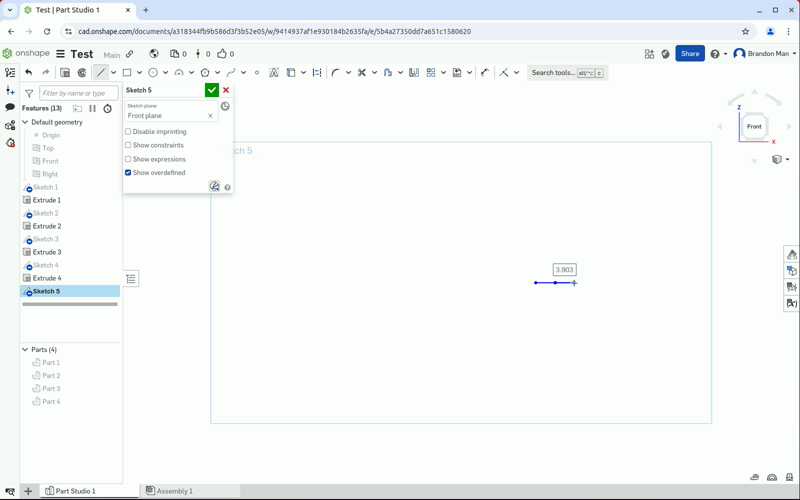
mouse_move(589, 282)
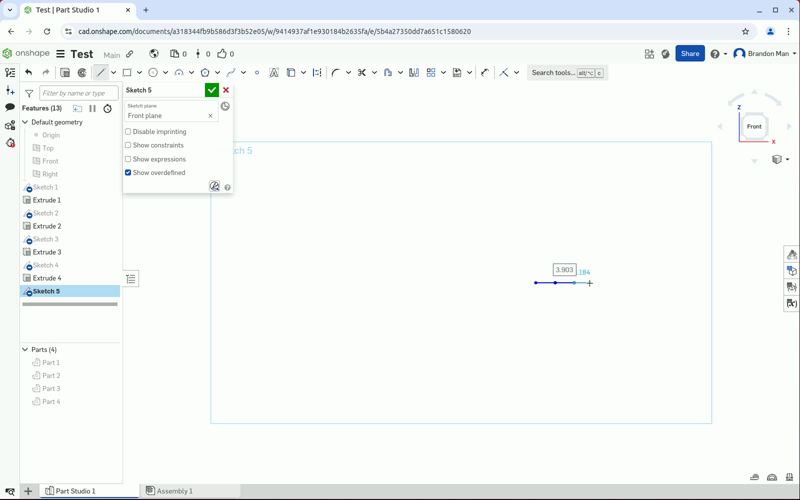
mouse_move(574, 263)
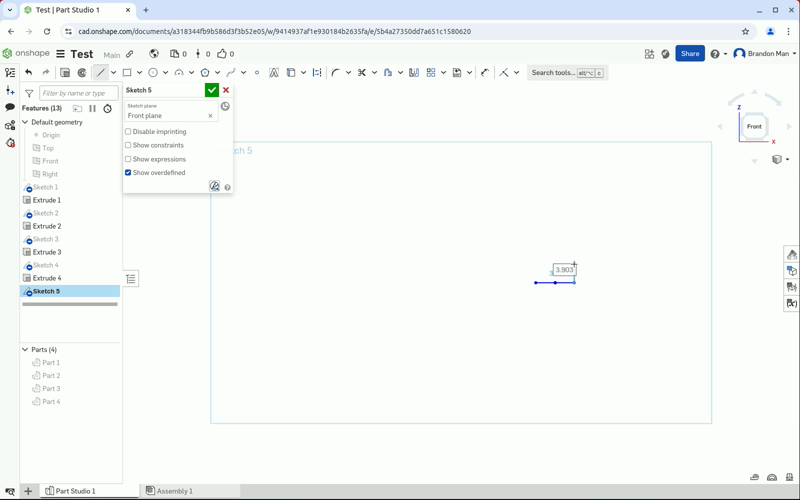
click(574, 263)
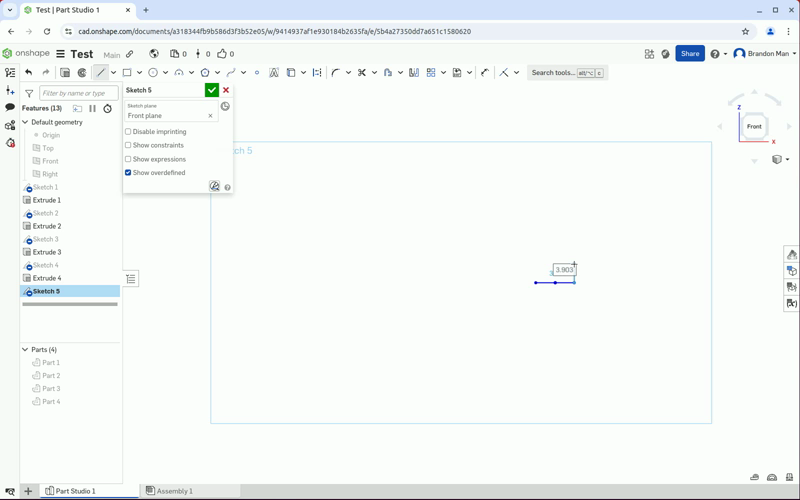
key_up(shift)
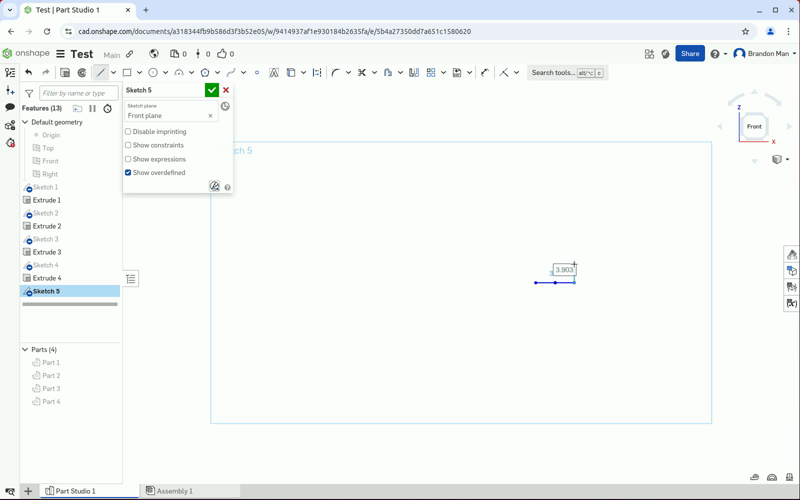
key_down(shift)
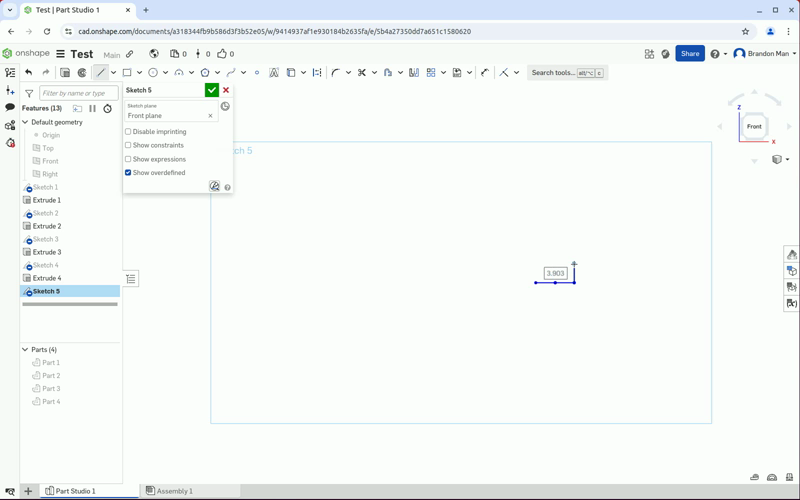
mouse_move(589, 263)
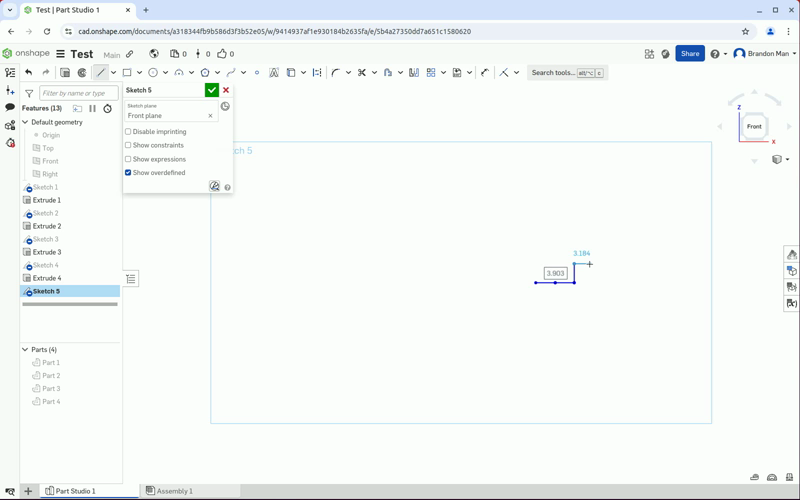
mouse_move(535, 263)
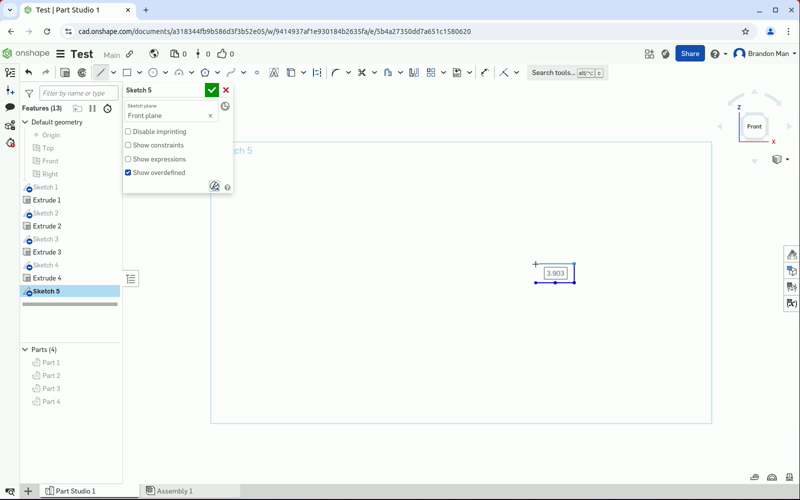
click(535, 263)
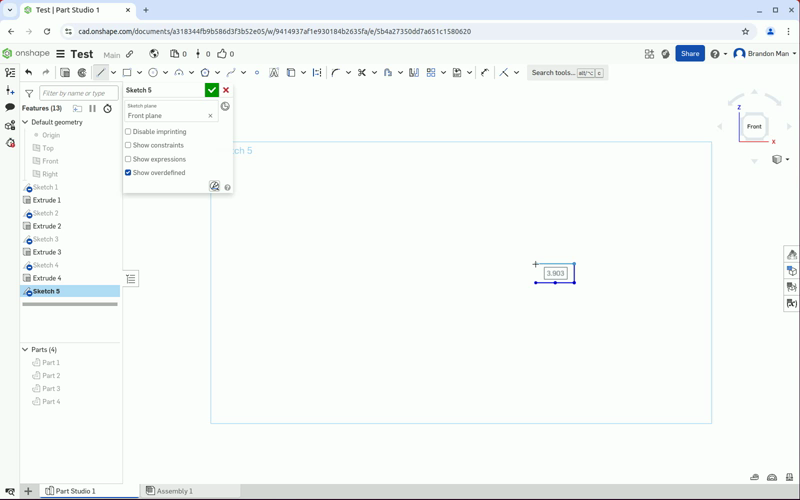
key_up(shift)
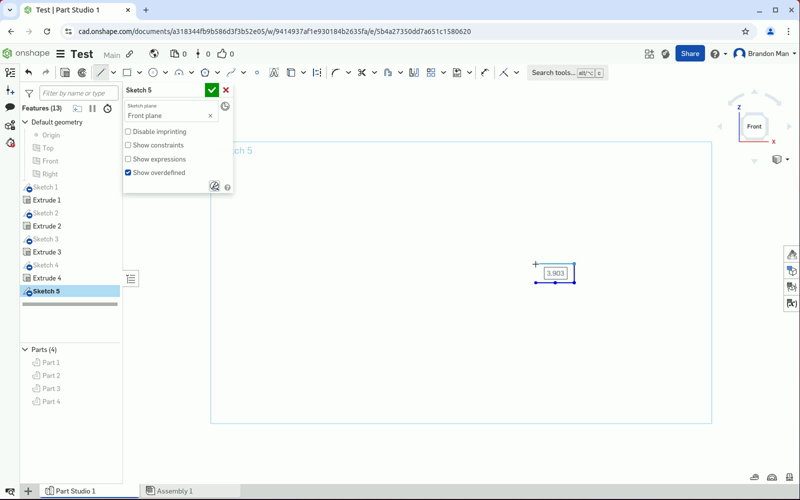
mouse_move(565, 263)
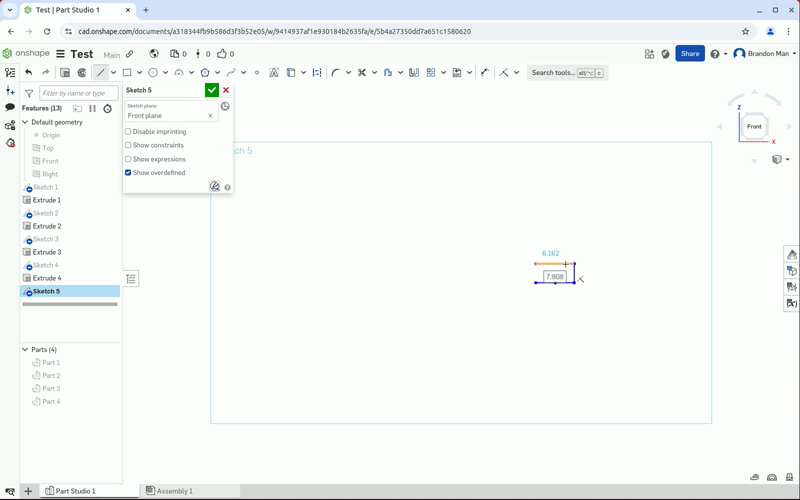
key_down(shift)
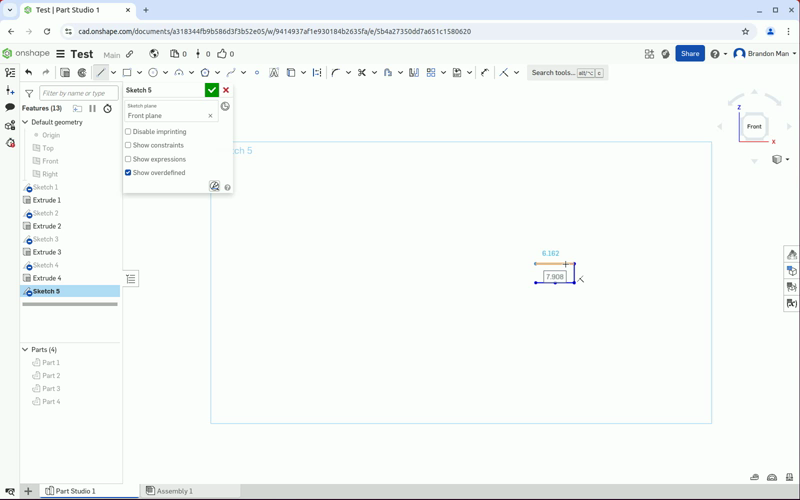
mouse_move(535, 282)
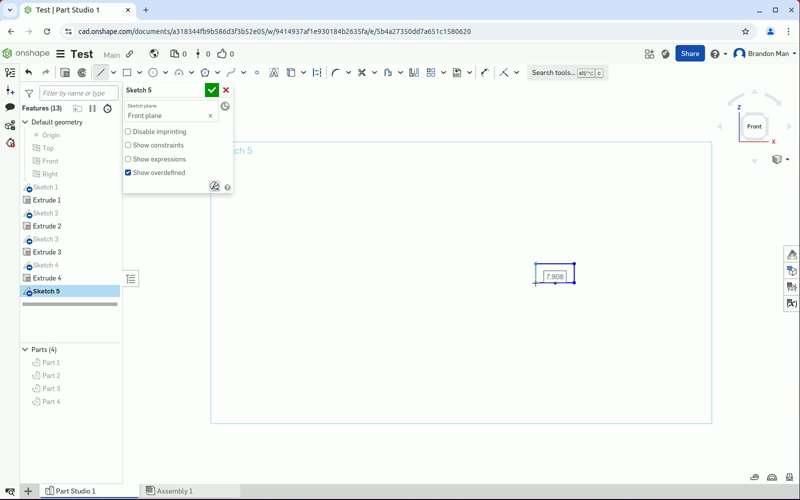
key_up(shift)
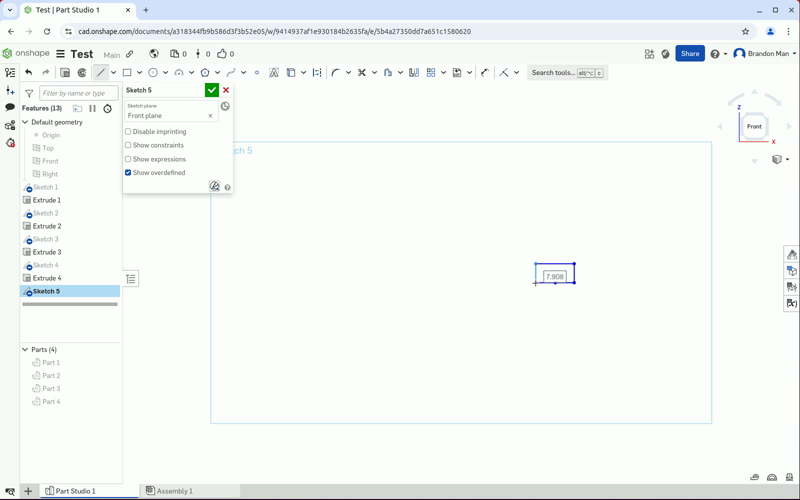
click(535, 282)
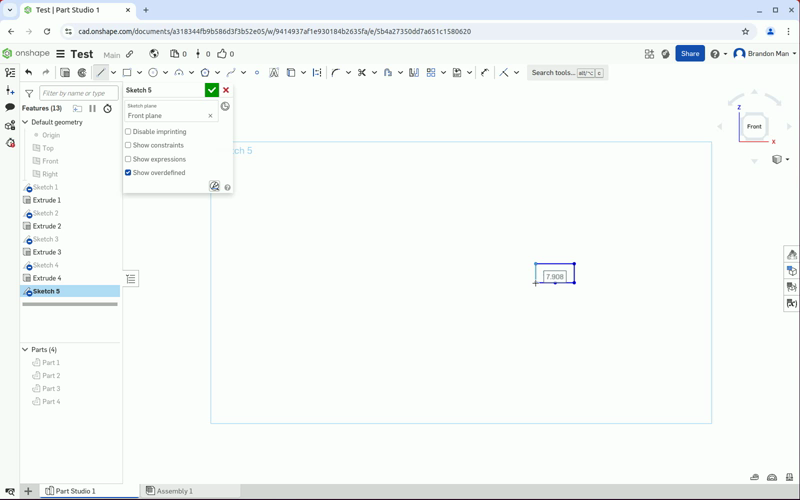
key(esc)
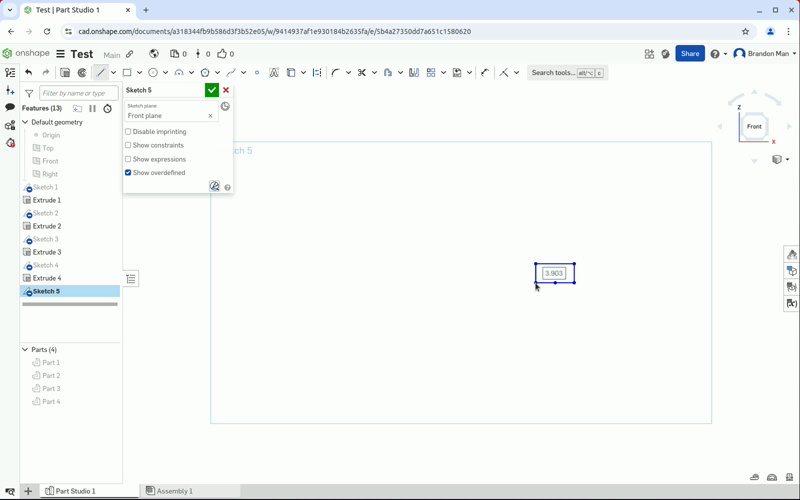
mouse_move(571, 279)
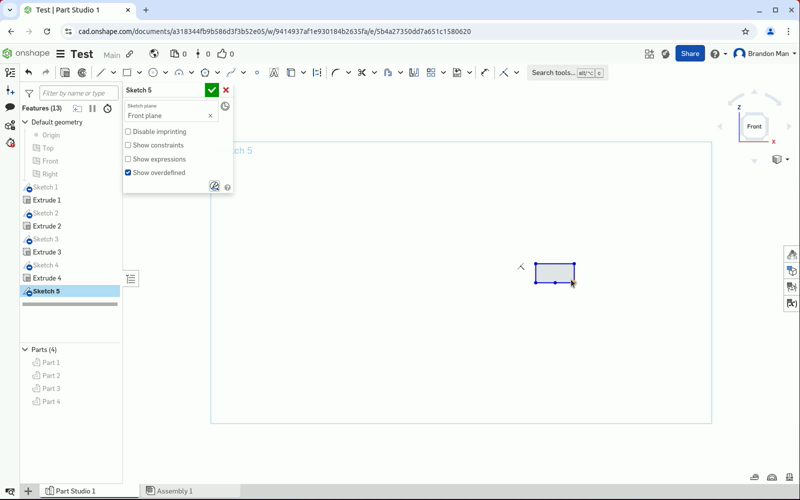
scroll(6)
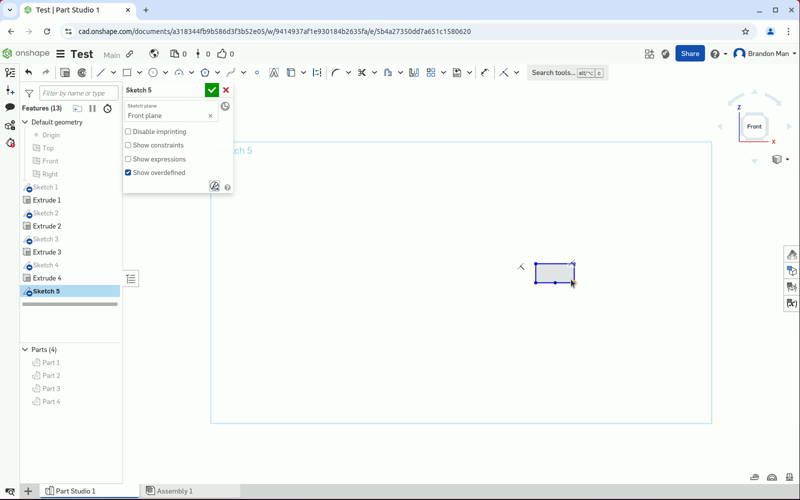
scroll(6)
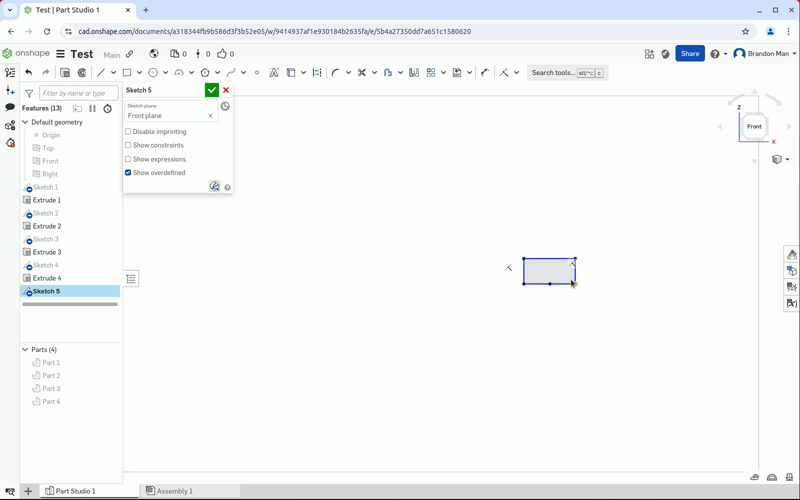
scroll(6)
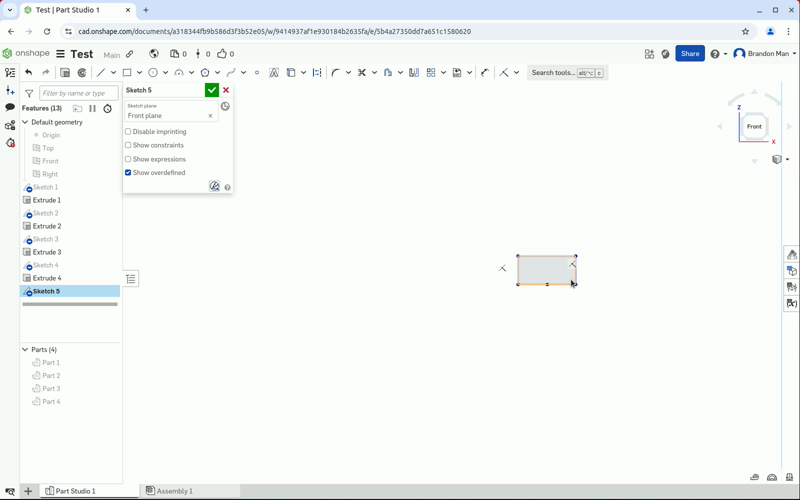
scroll(6)
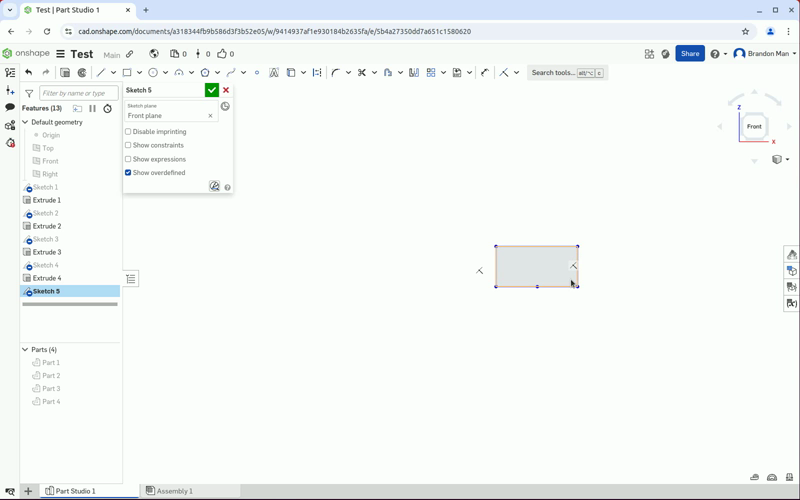
scroll(6)
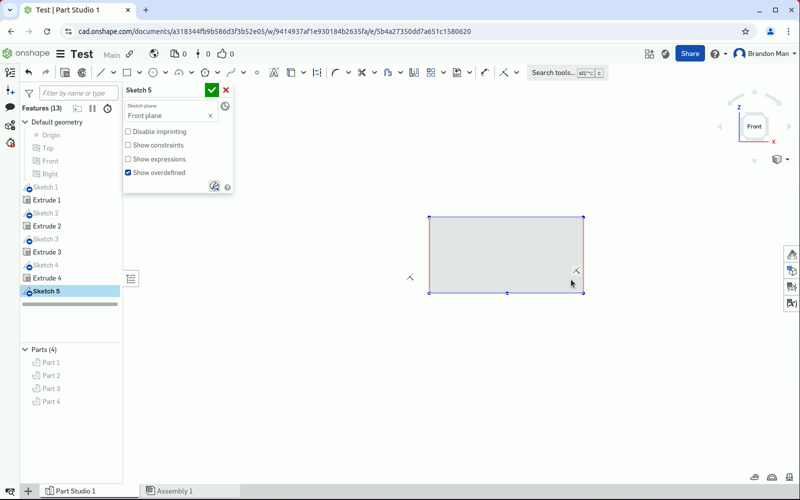
scroll(6)
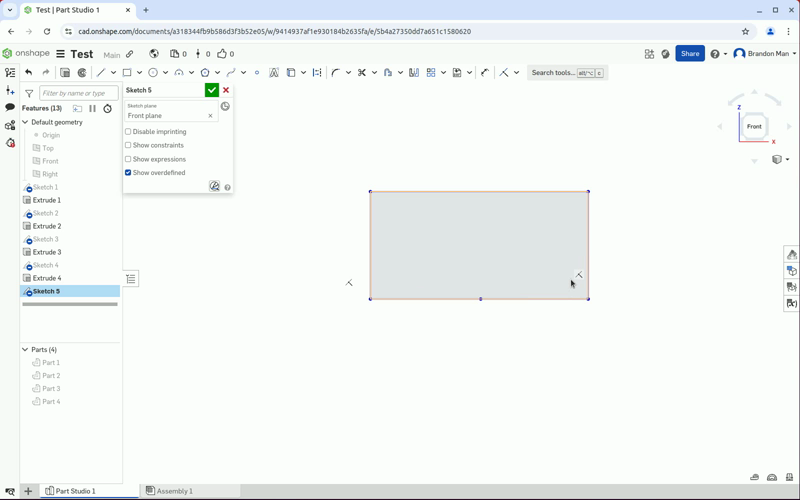
scroll(6)
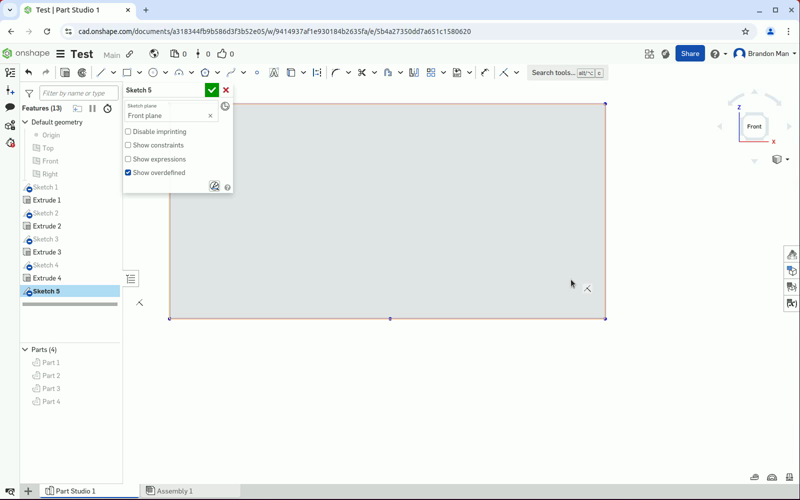
click(571, 279)
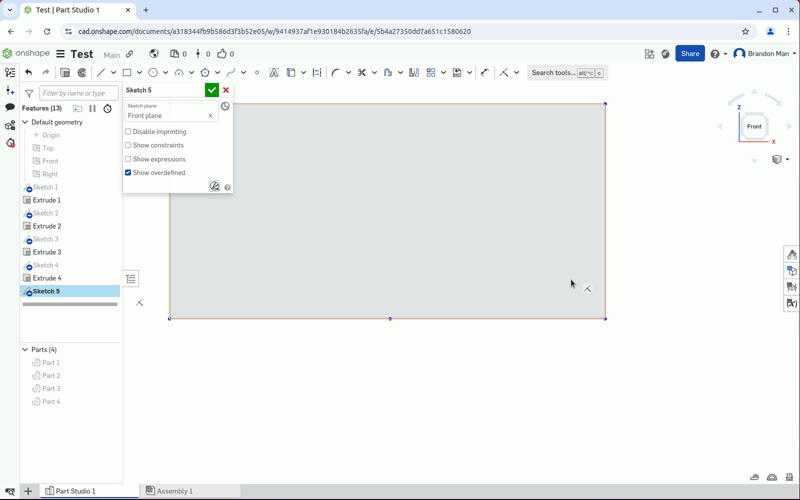
scroll(-6)
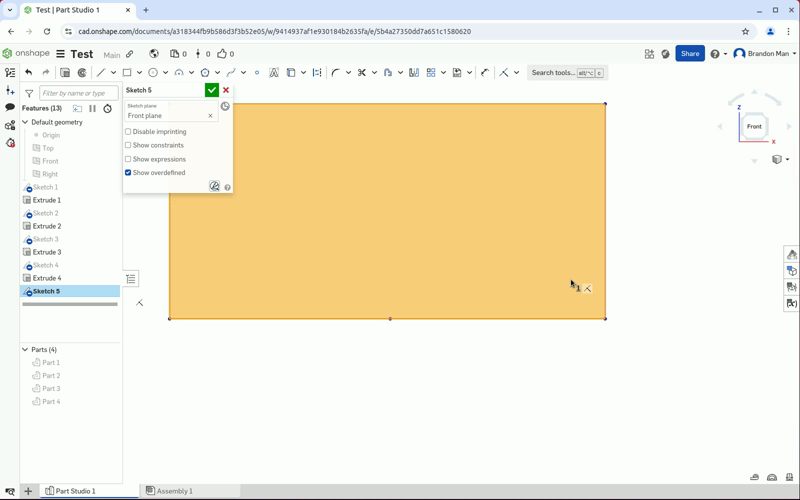
scroll(-6)
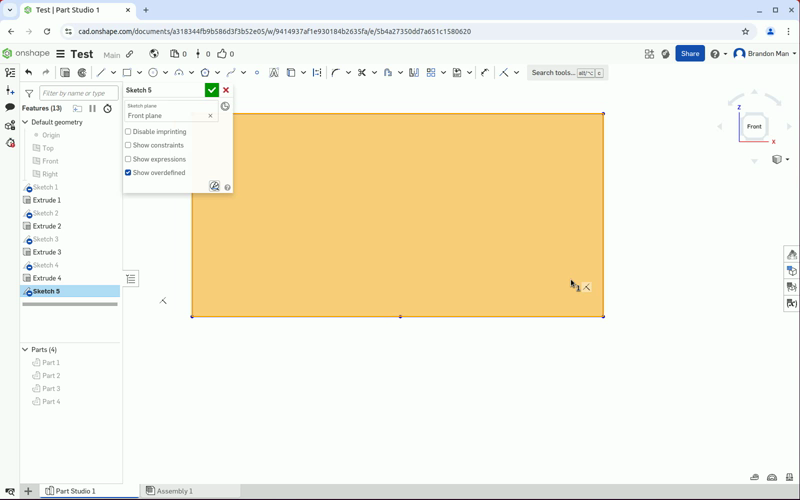
scroll(-6)
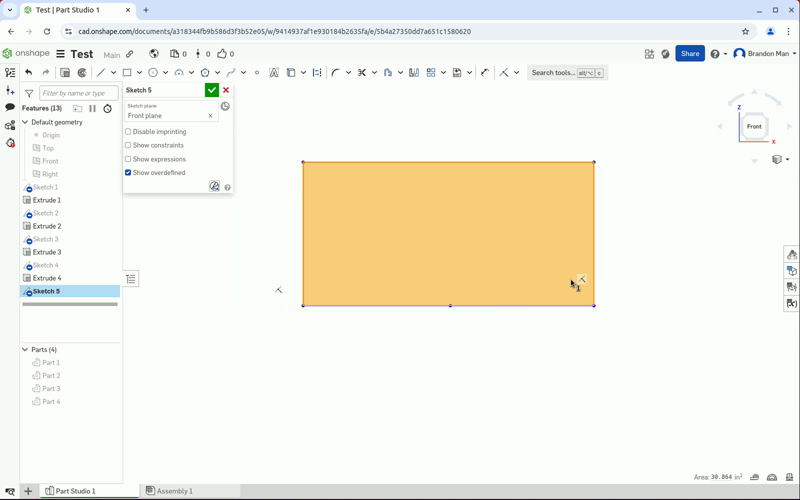
scroll(-6)
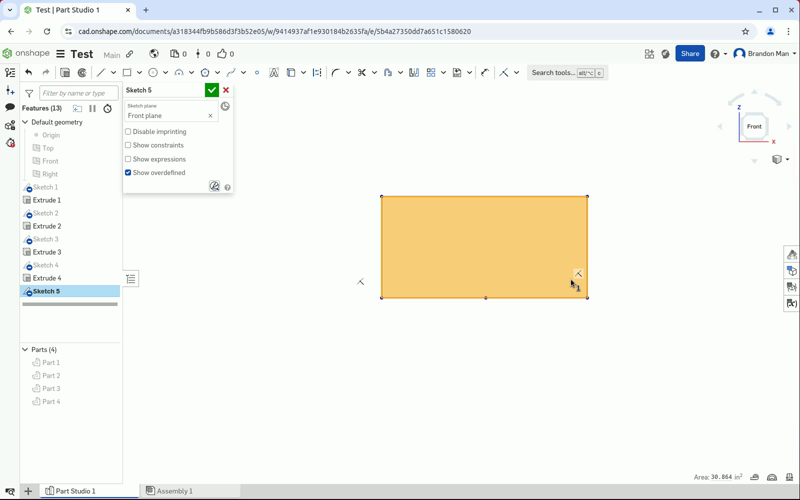
scroll(-6)
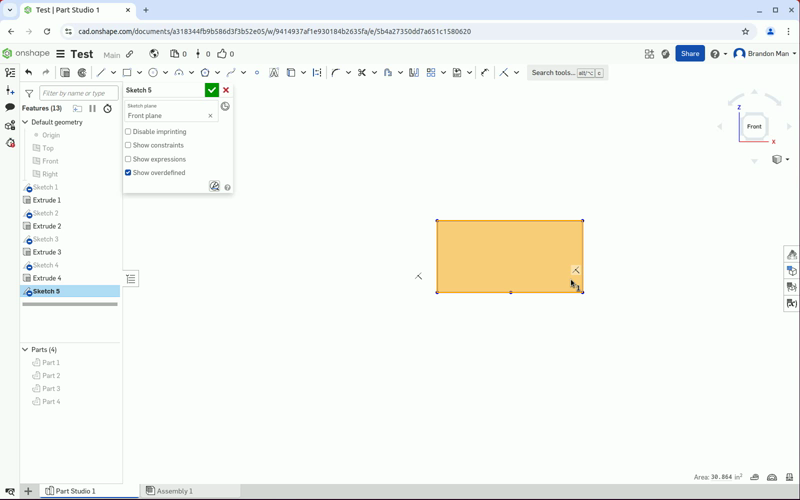
scroll(-6)
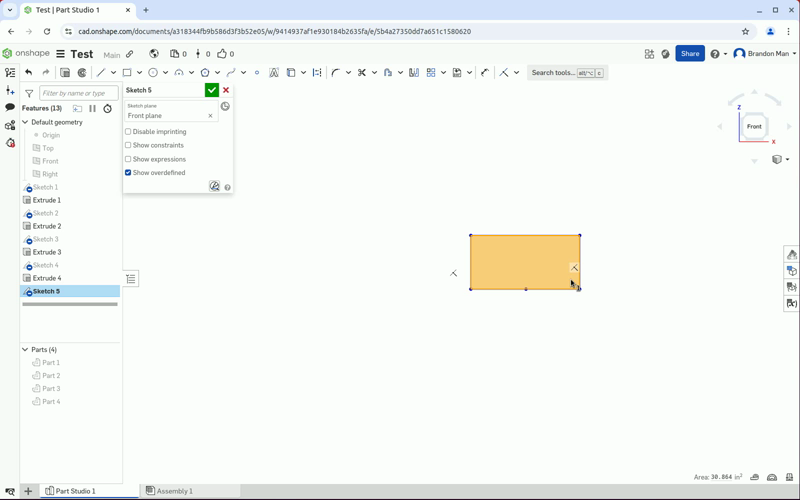
scroll(-6)
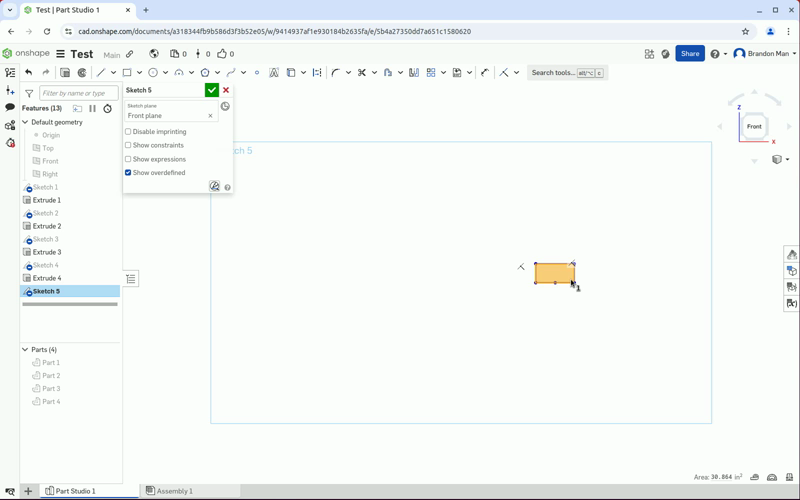
mouse_move(73, 352)
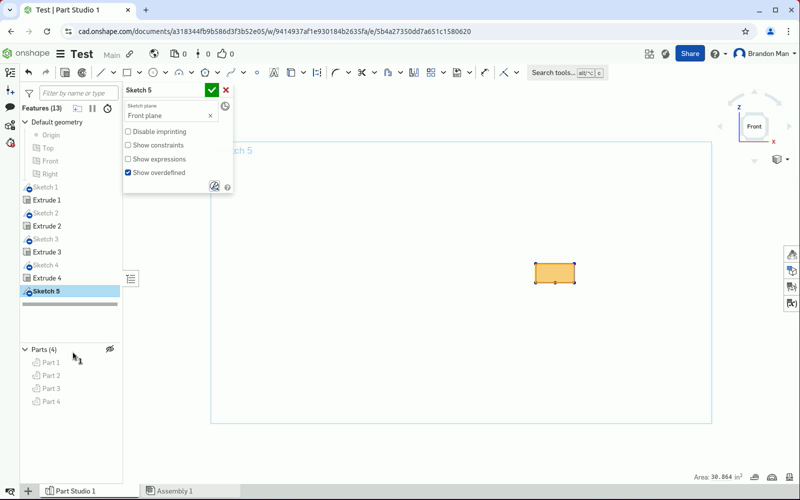
key(shift+y)
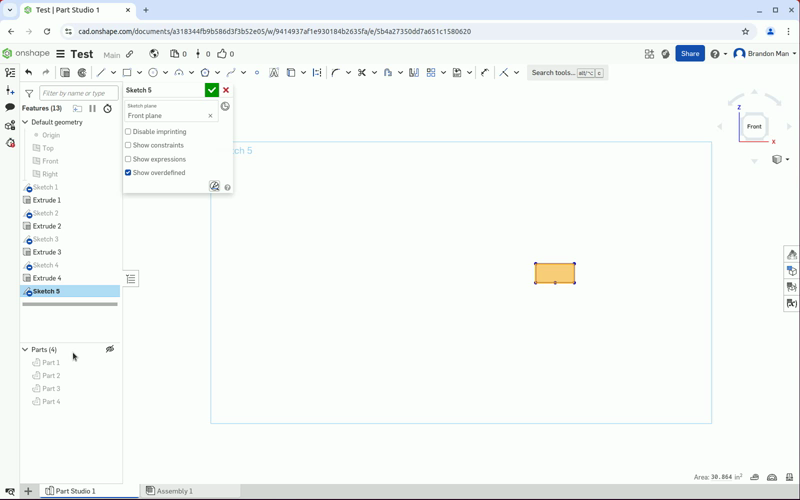
key(shift+e)
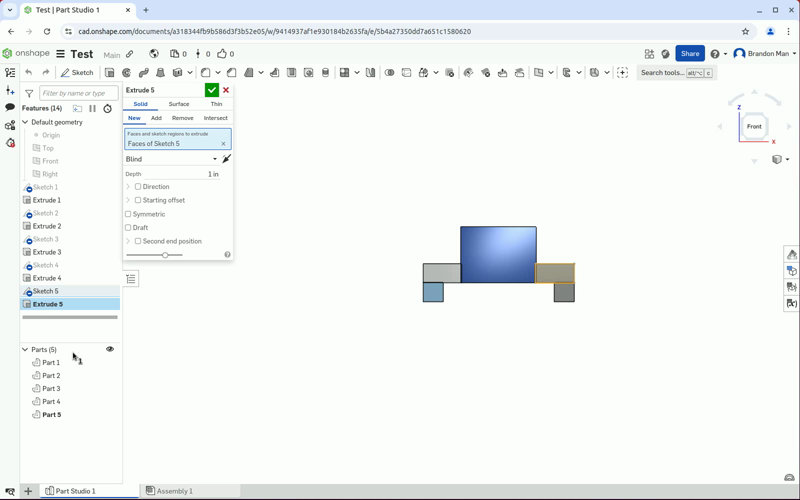
mouse_move(143, 106)
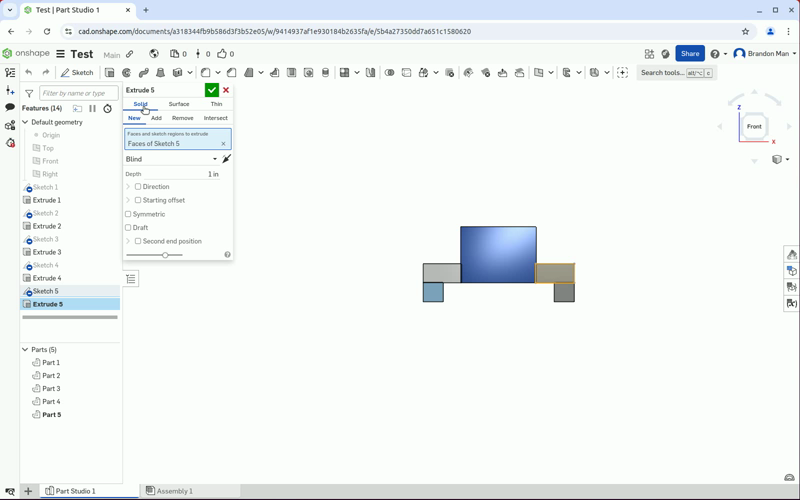
click(143, 106)
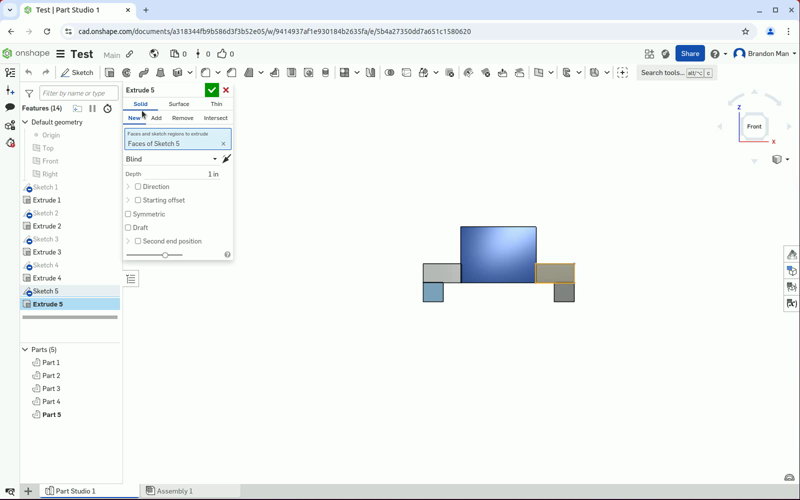
mouse_move(137, 120)
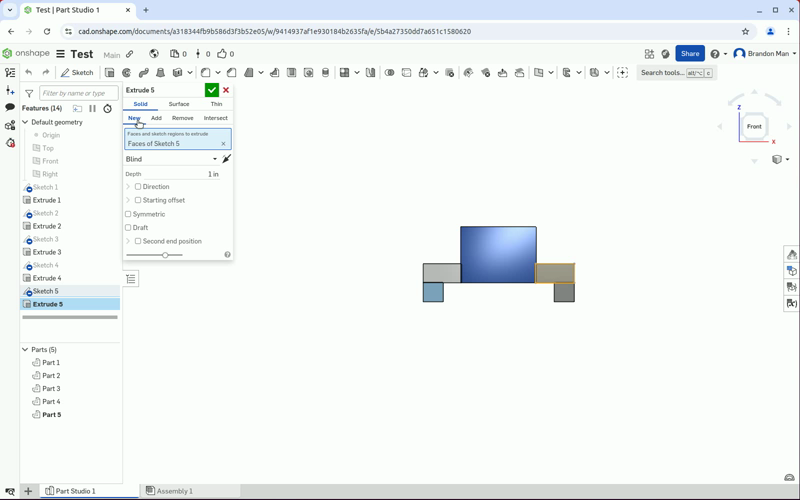
click(137, 120)
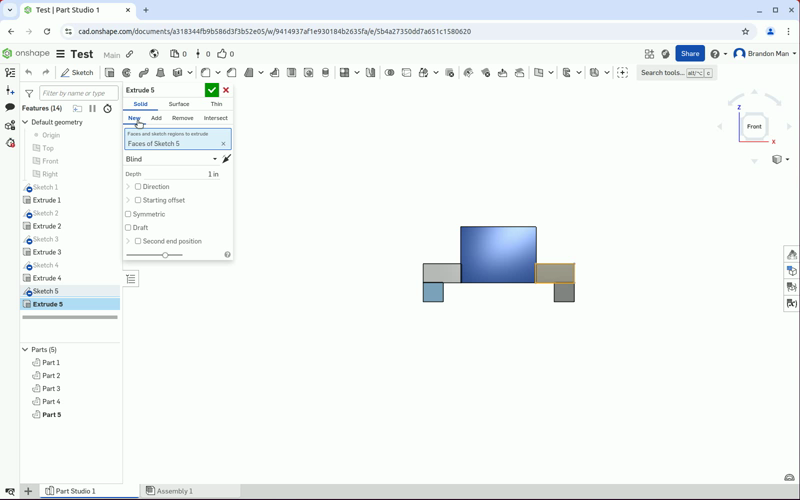
key(tab, 4)
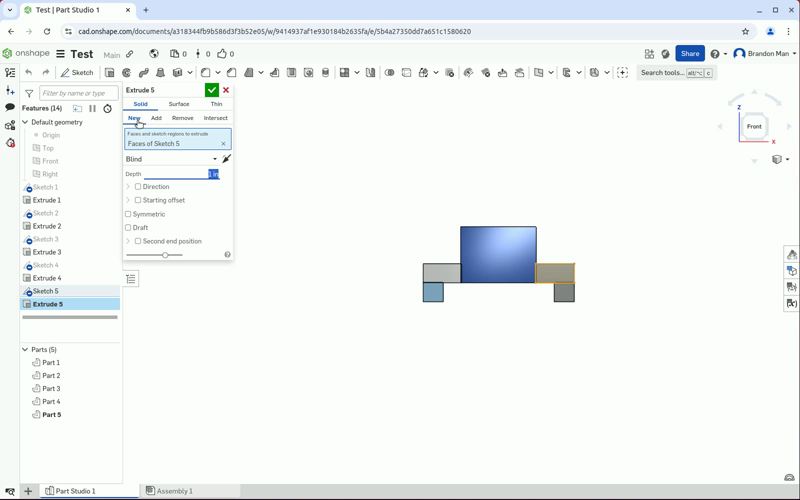
text(23.108)
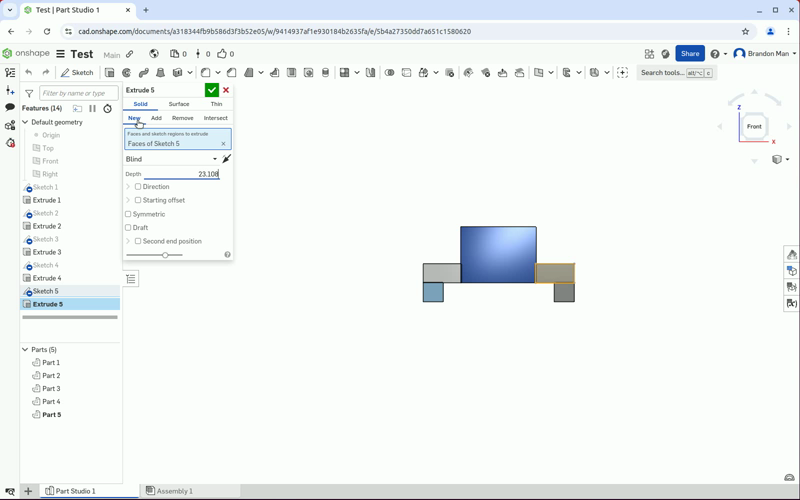
key(enter)
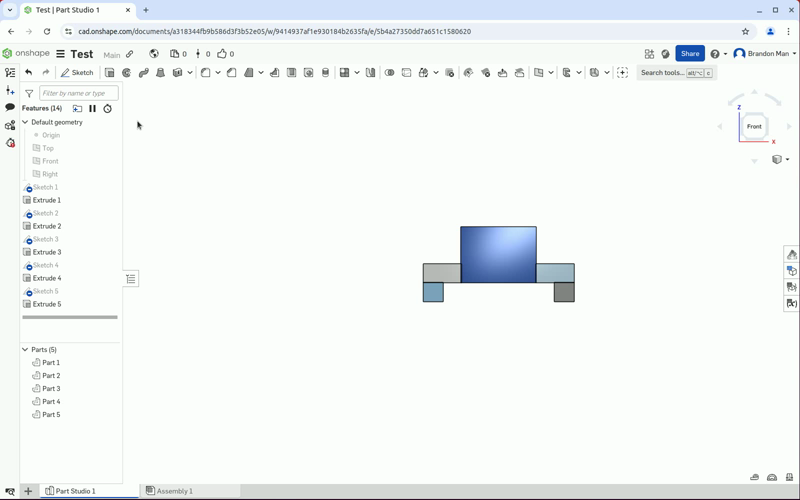
key(shift+h)
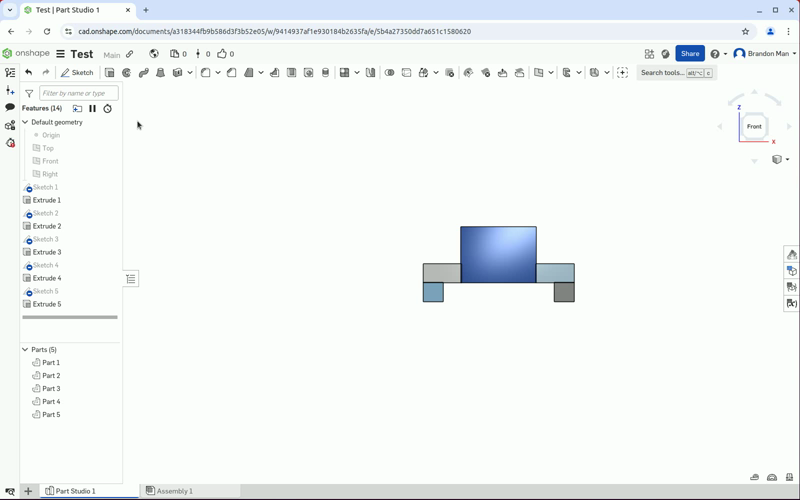
key(shift+h)
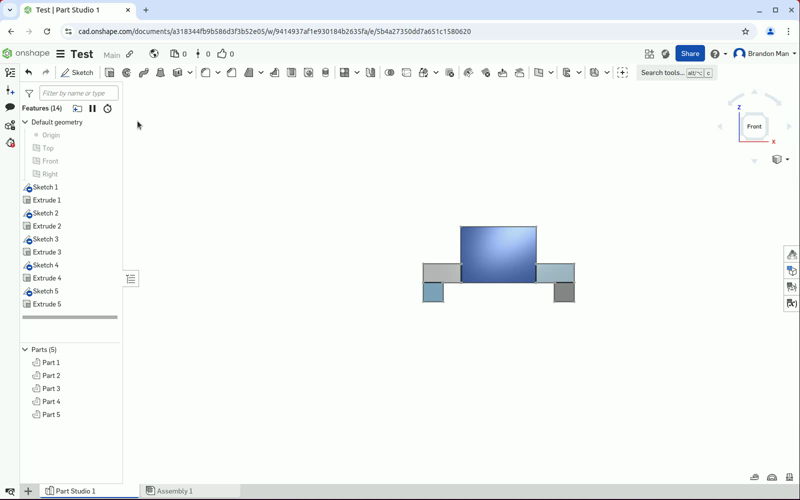
key(shift+7)
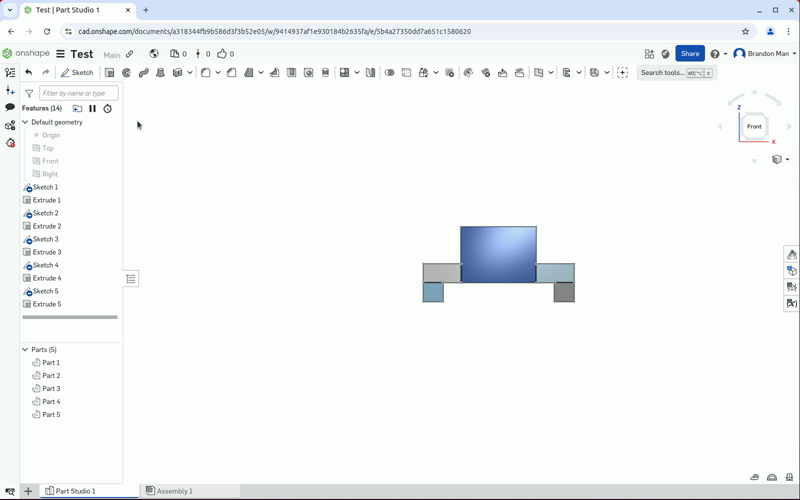
key(left, 2)
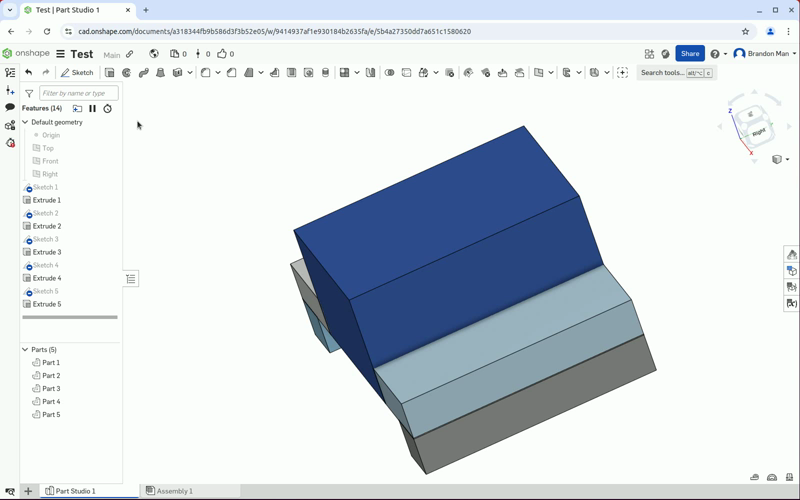
key(down, 2)
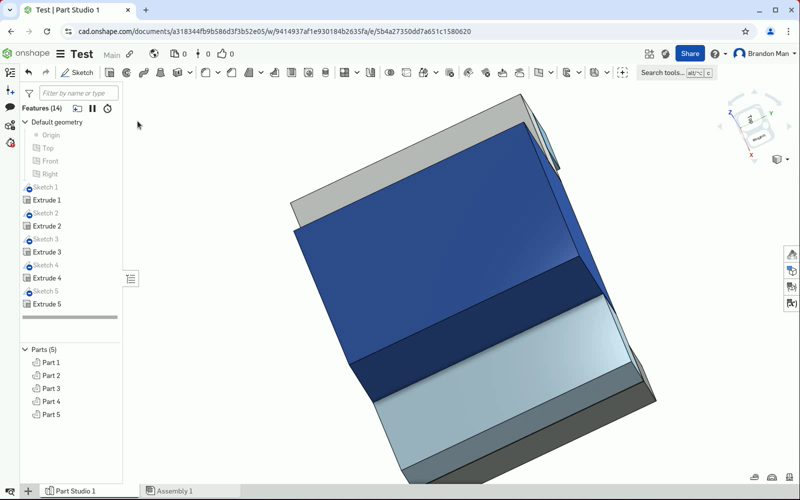
key(up, 2)
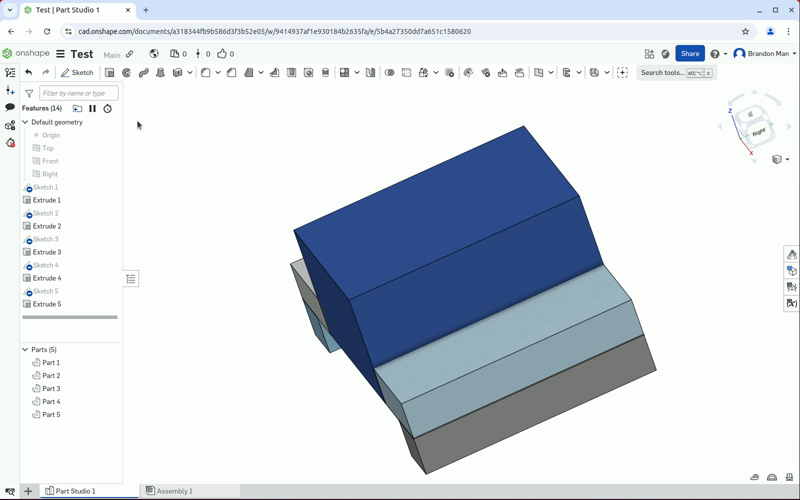
key(right, 2)
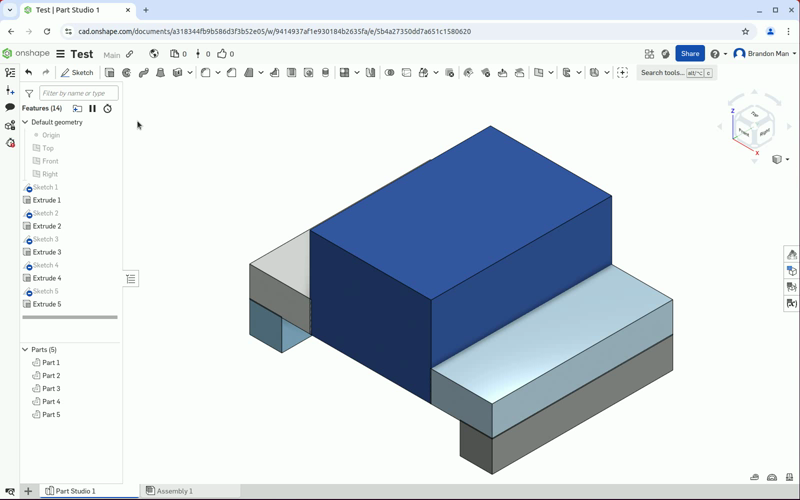
mouse_move(73, 189)
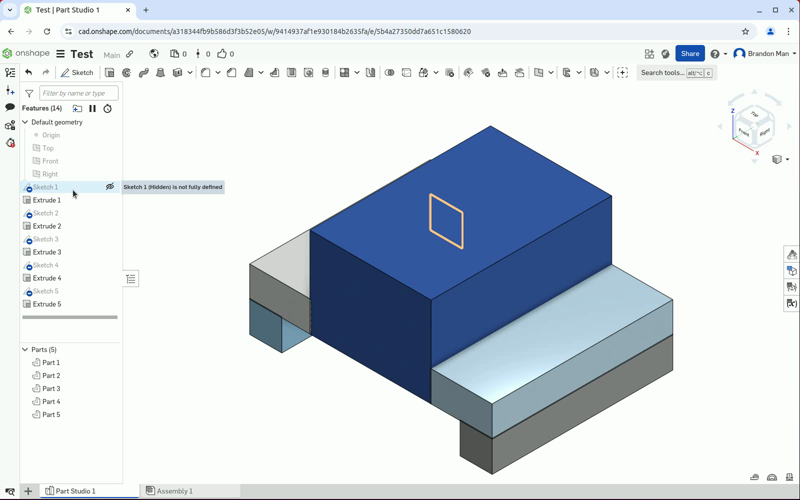
click(73, 189)